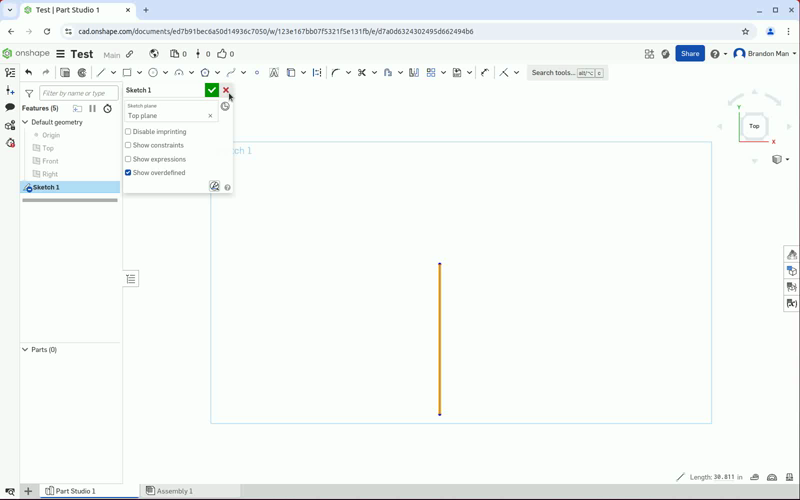
key(shift+h)
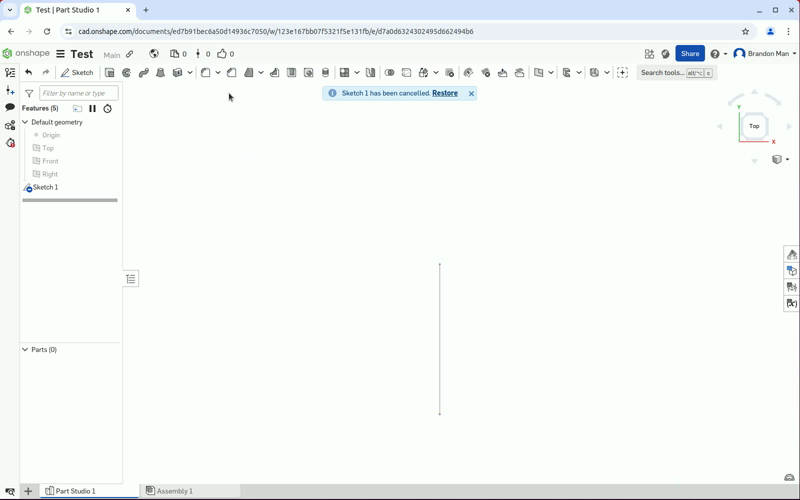
key(shift+s)
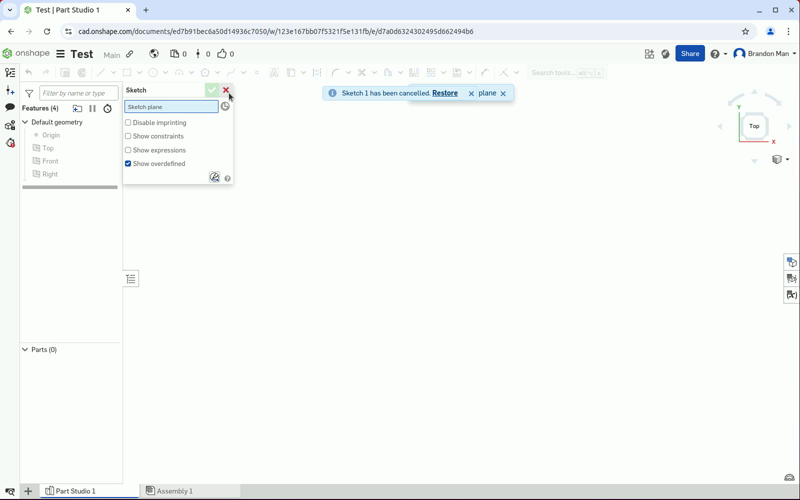
mouse_move(73, 150)
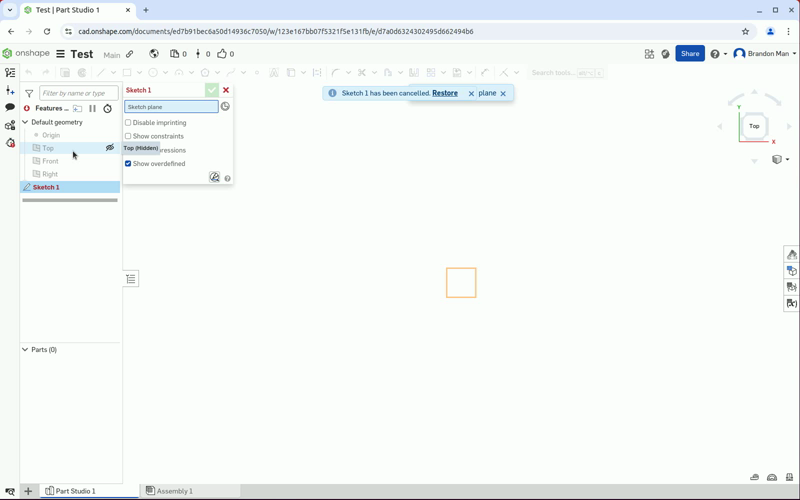
click(73, 150)
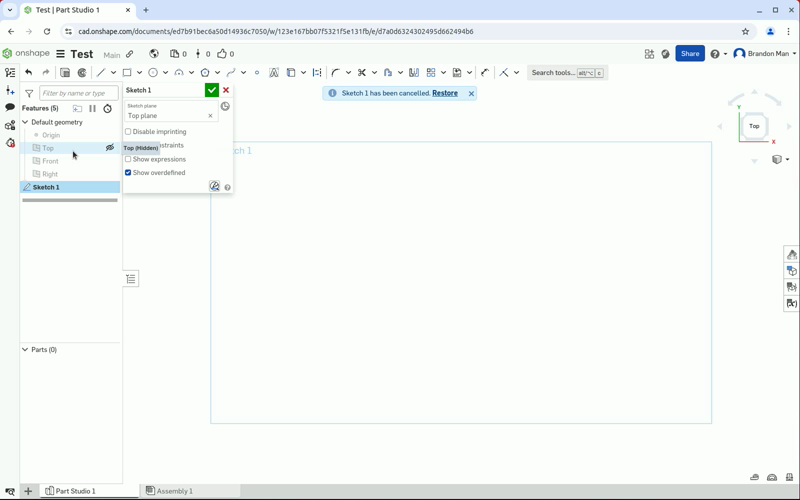
mouse_move(73, 352)
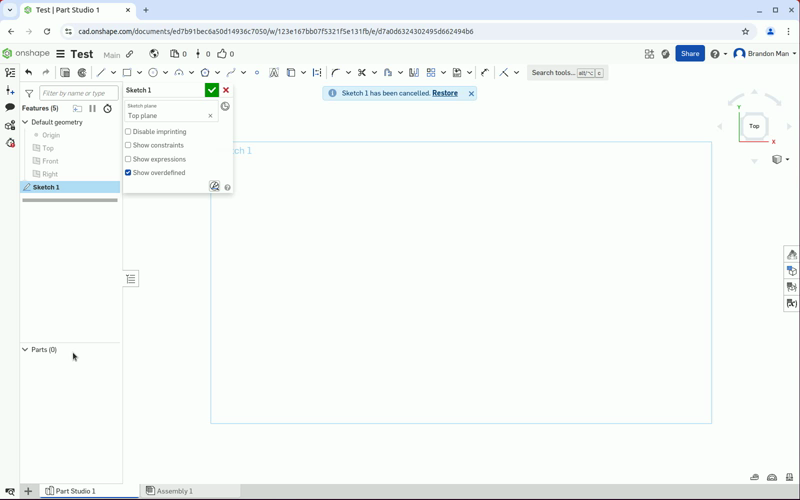
key(y)
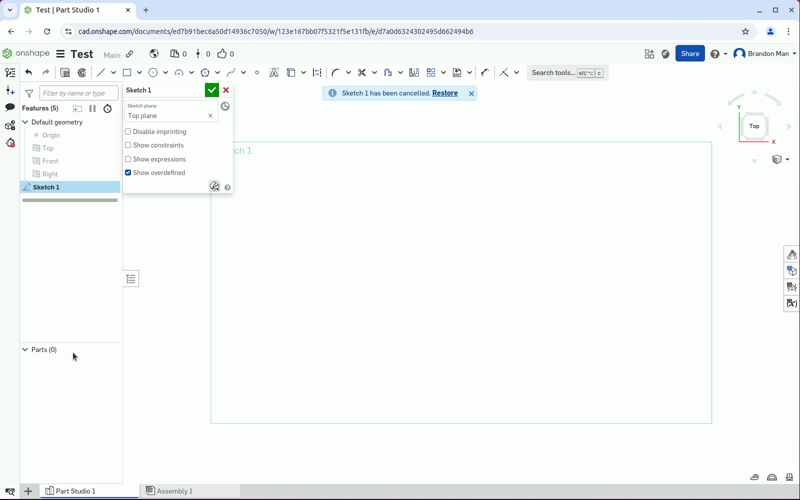
key(l)
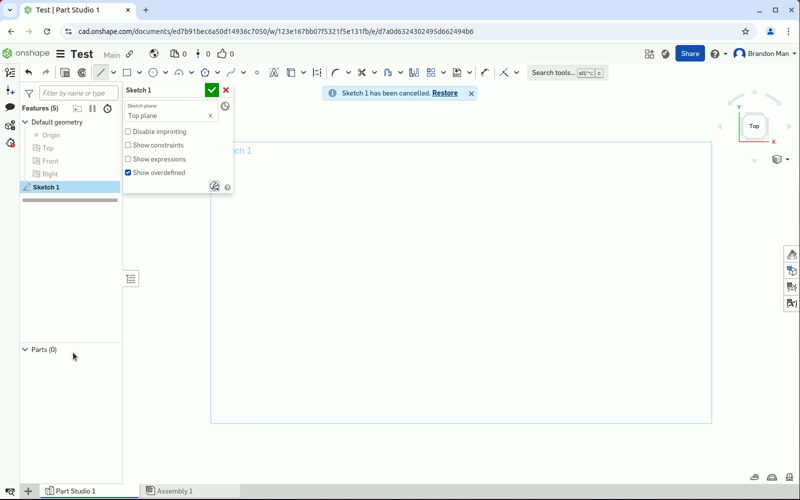
key_down(shift)
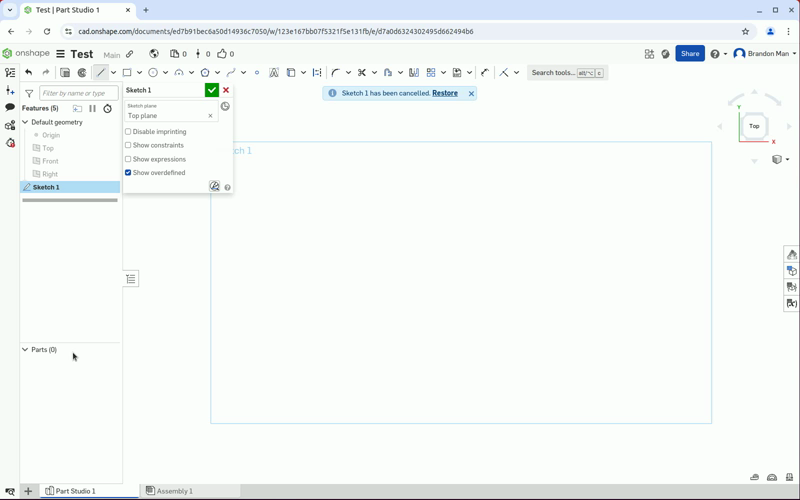
mouse_move(458, 285)
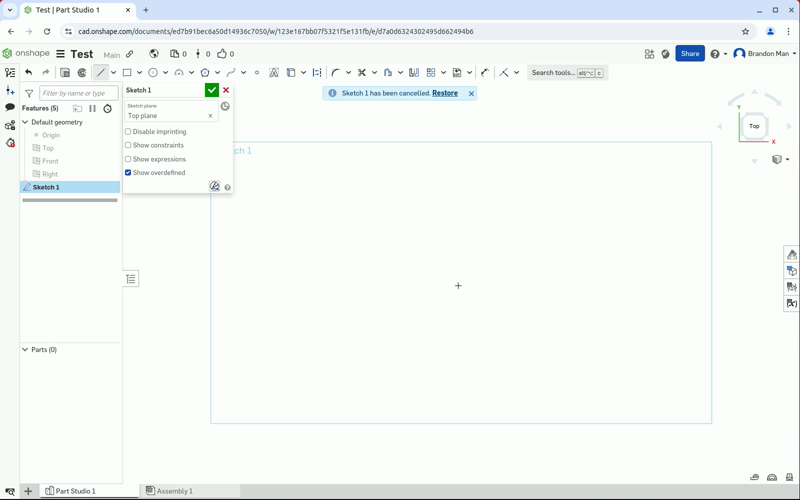
click(458, 285)
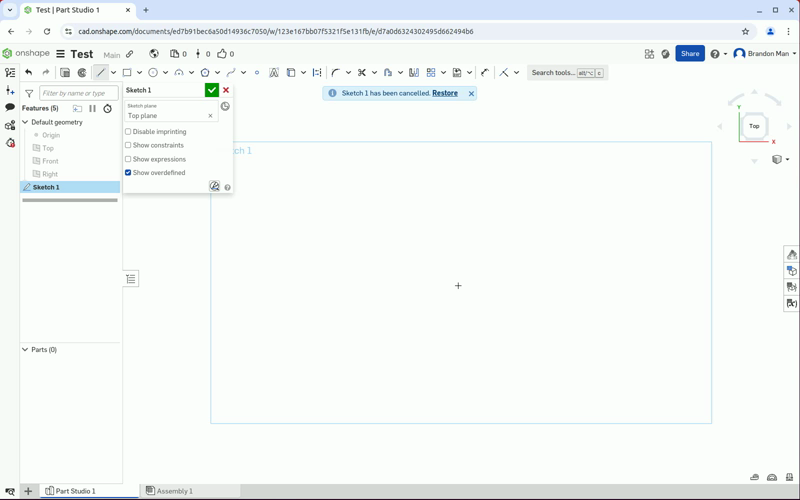
key_up(shift)
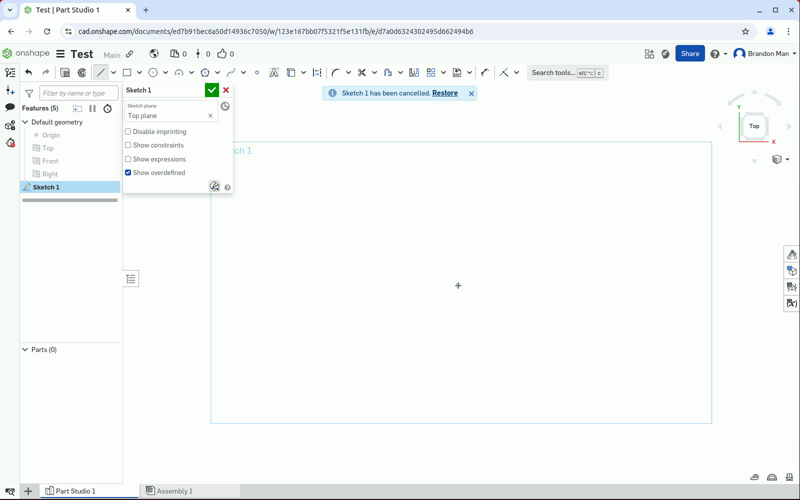
key_down(shift)
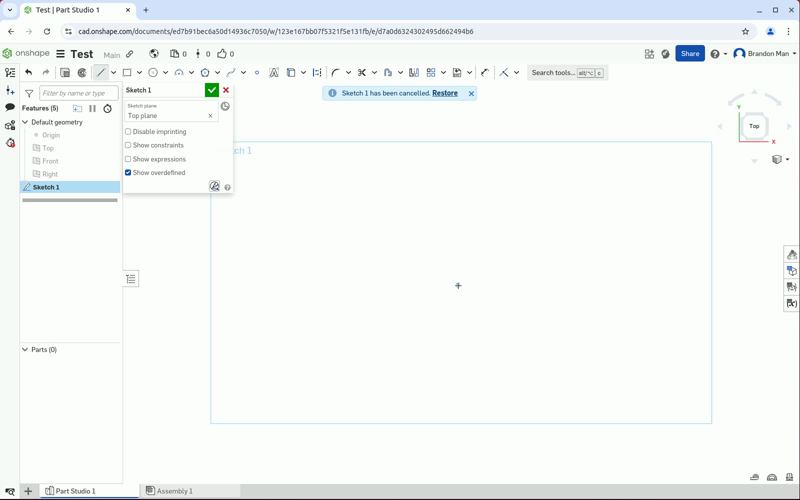
mouse_move(488, 285)
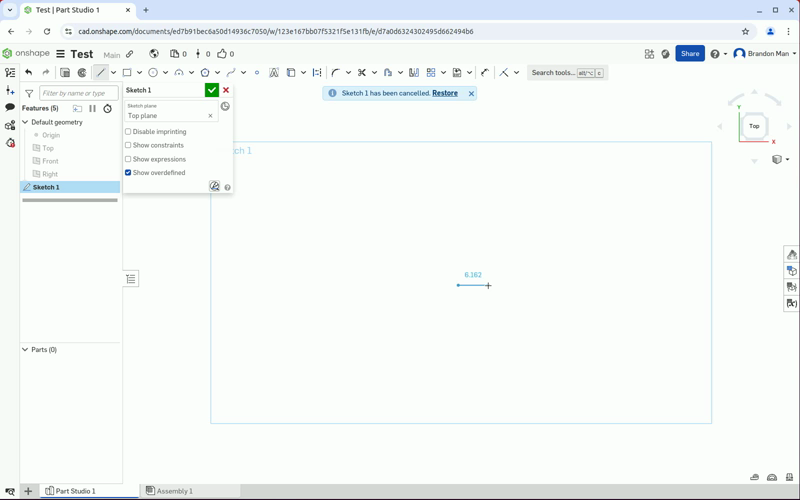
mouse_move(464, 285)
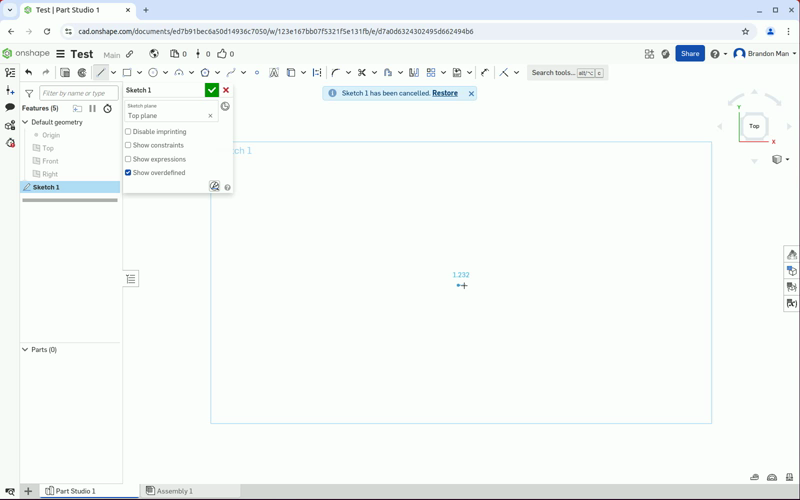
scroll(6)
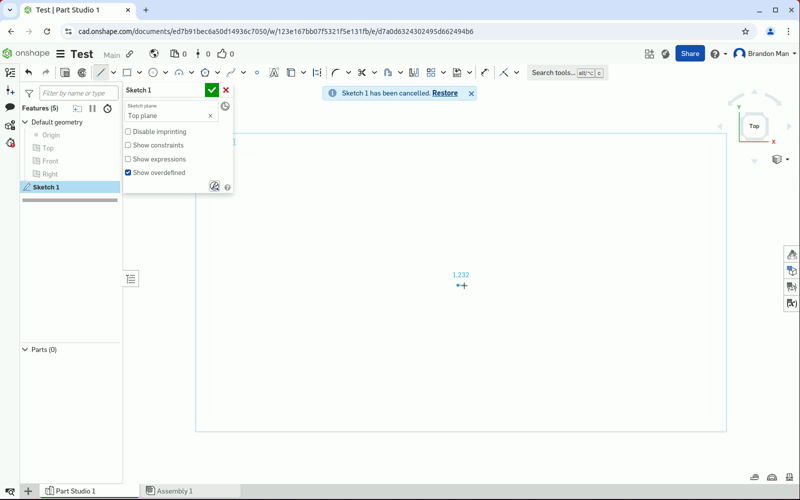
scroll(6)
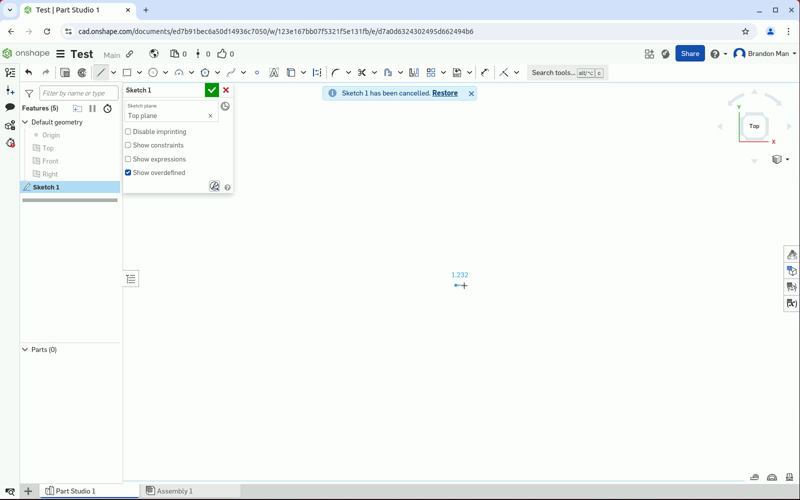
scroll(6)
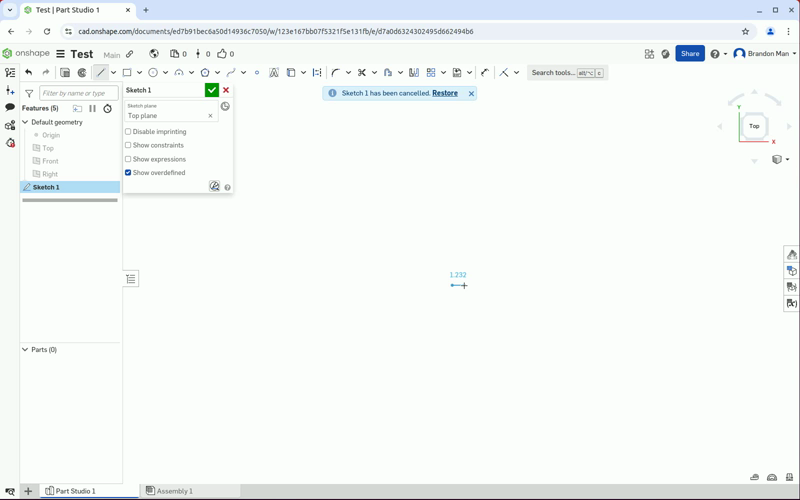
scroll(6)
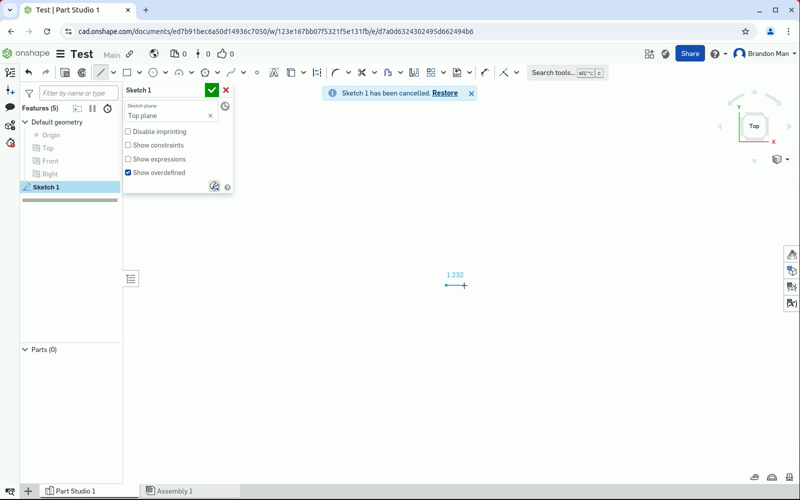
scroll(6)
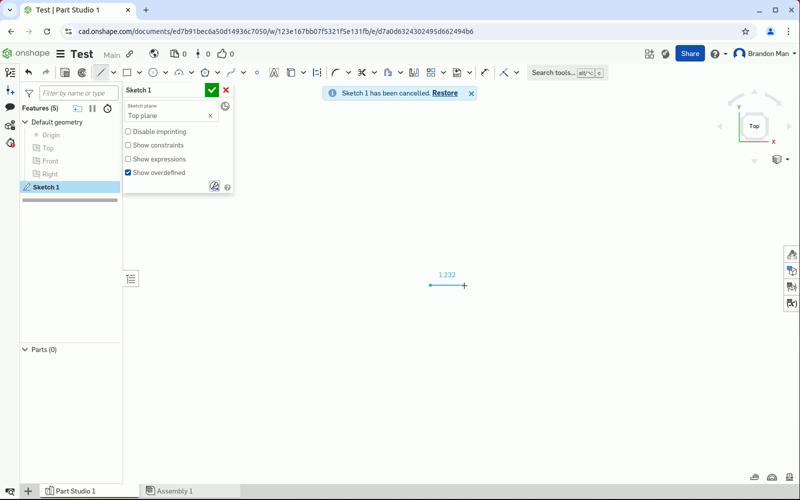
scroll(6)
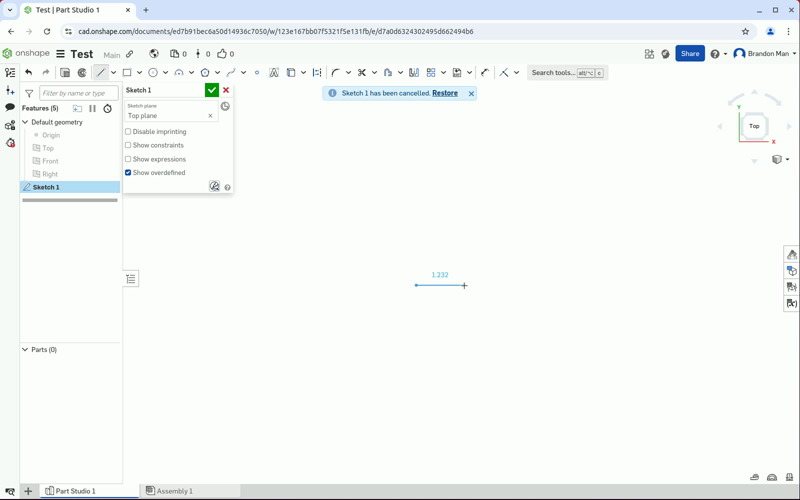
scroll(6)
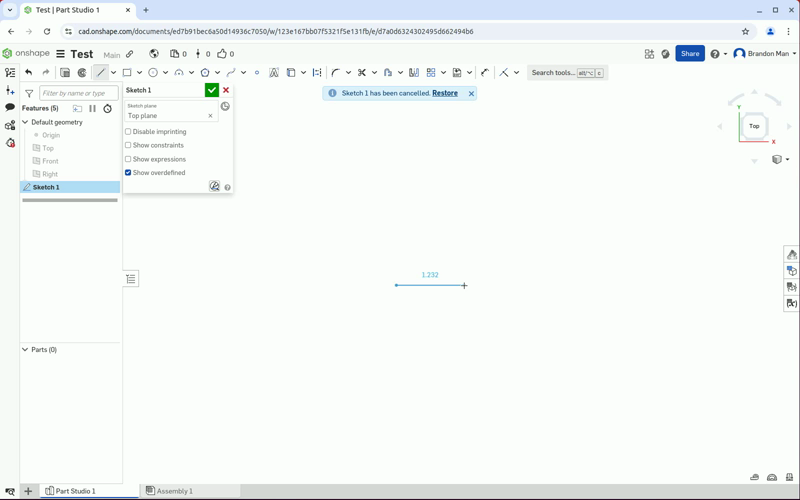
click(464, 285)
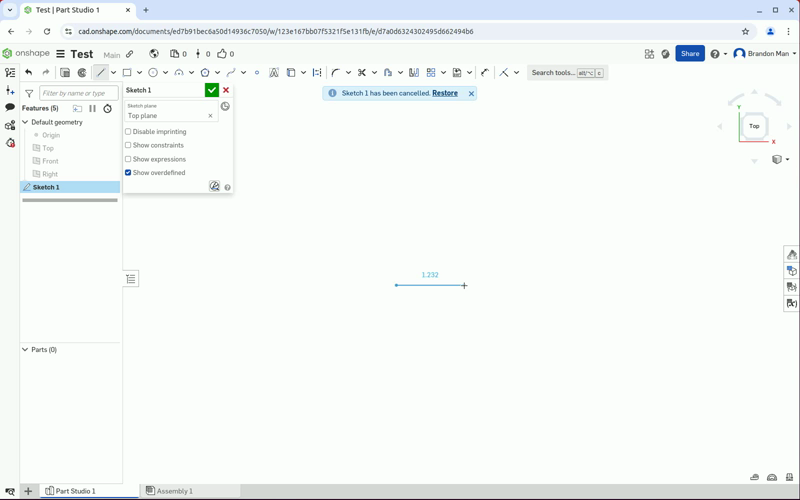
scroll(-6)
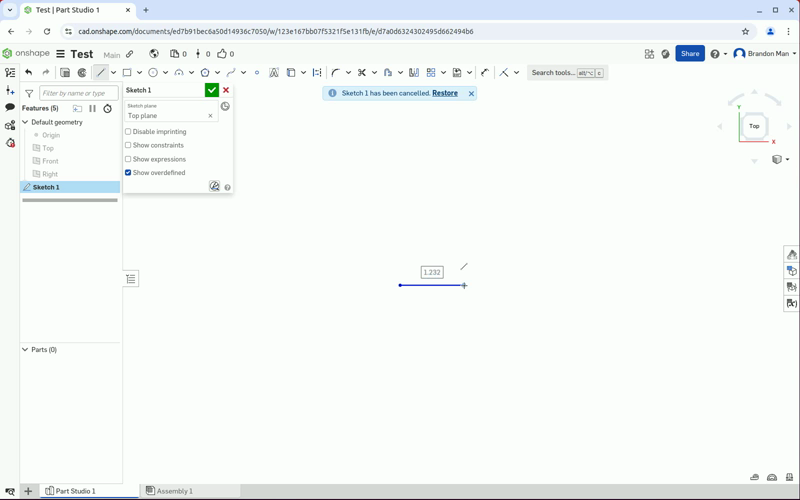
scroll(-6)
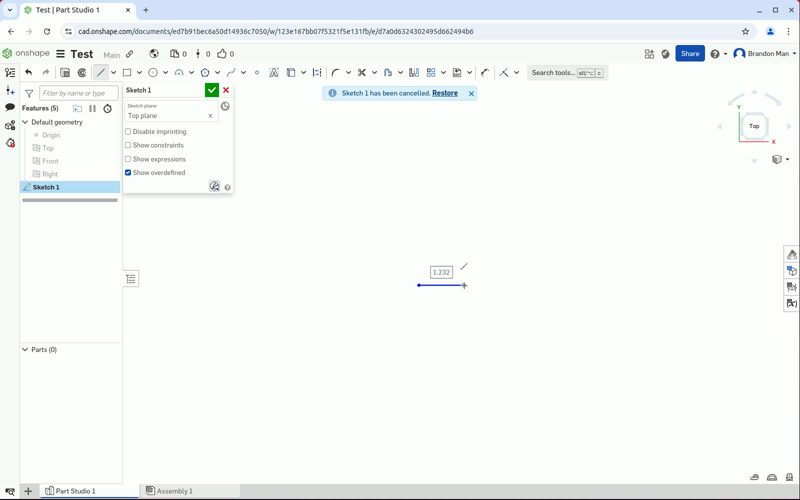
scroll(-6)
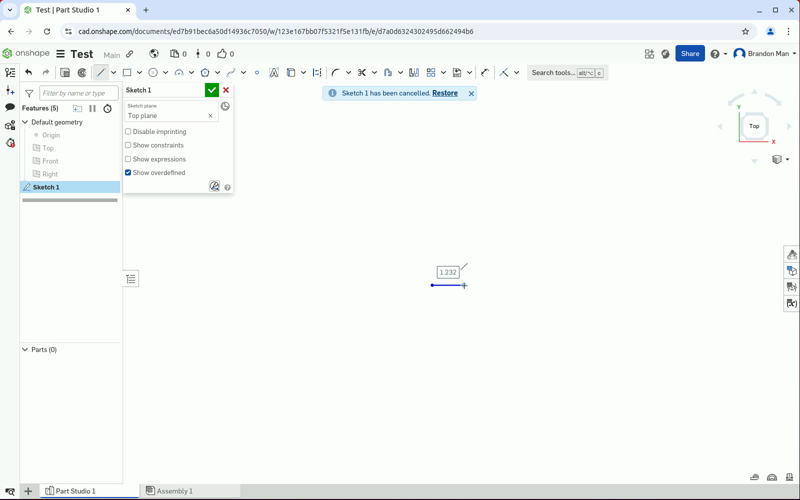
scroll(-6)
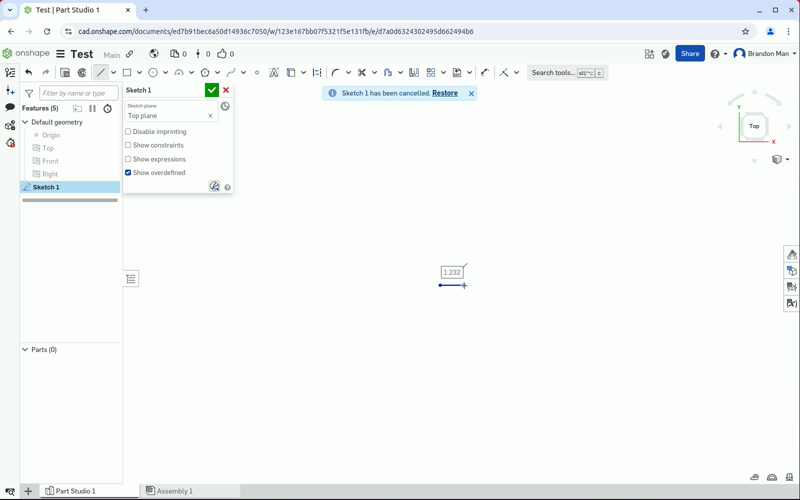
scroll(-6)
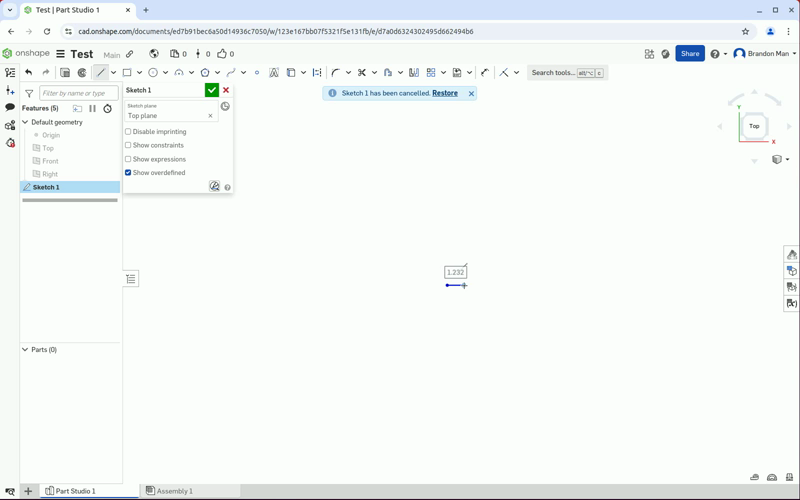
scroll(-6)
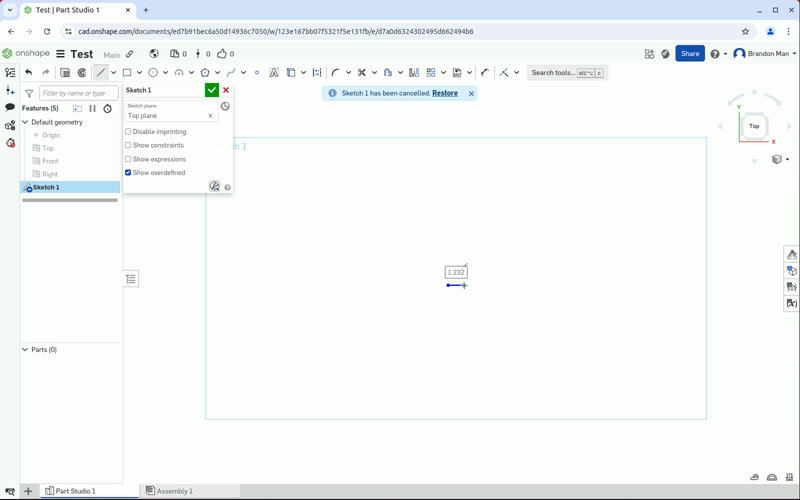
scroll(-6)
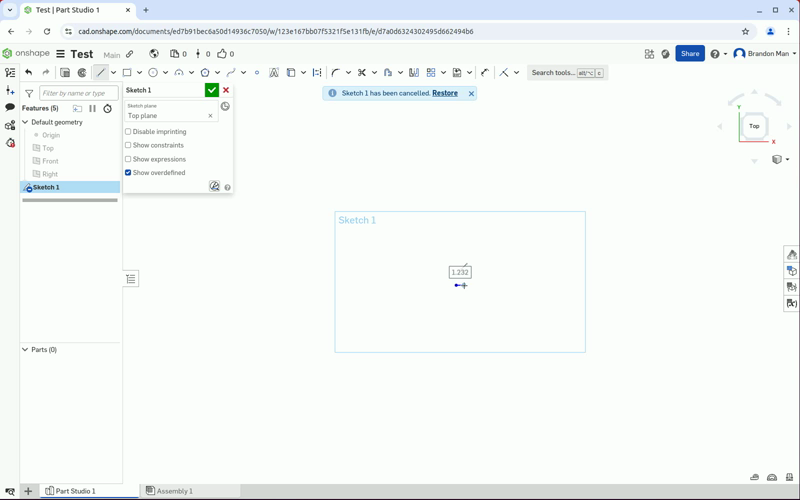
key_up(shift)
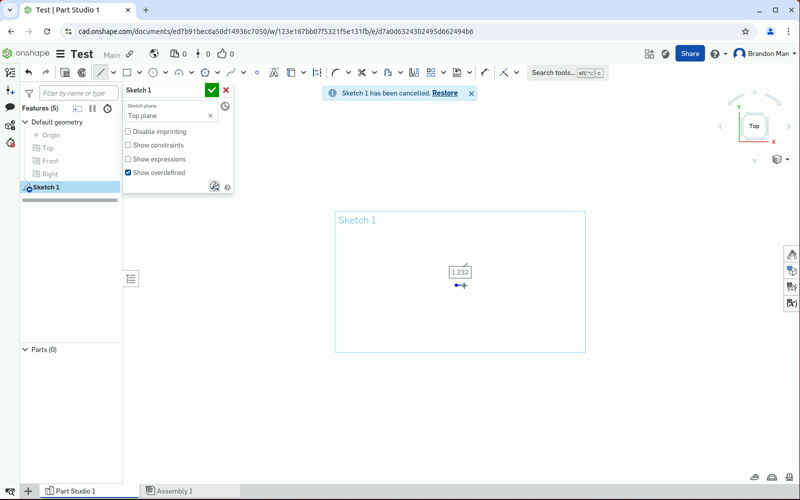
key_down(shift)
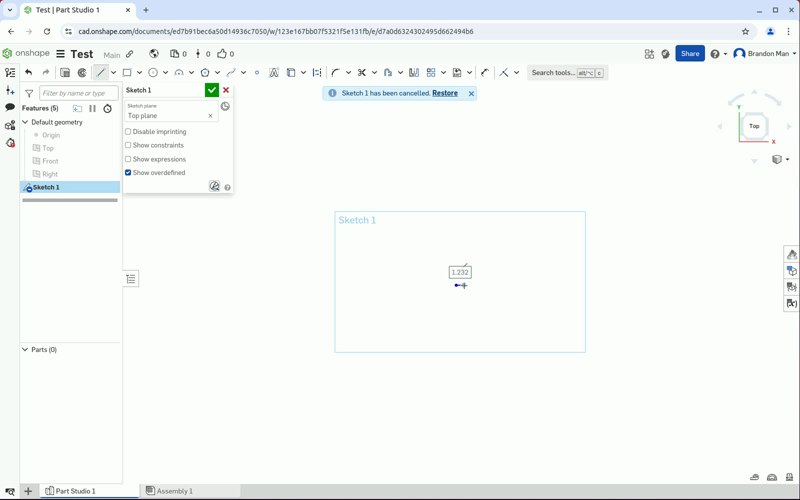
mouse_move(494, 285)
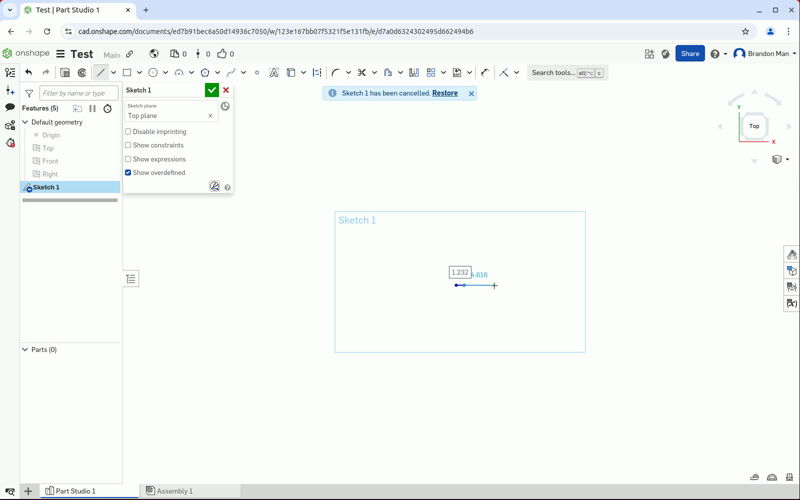
mouse_move(464, 279)
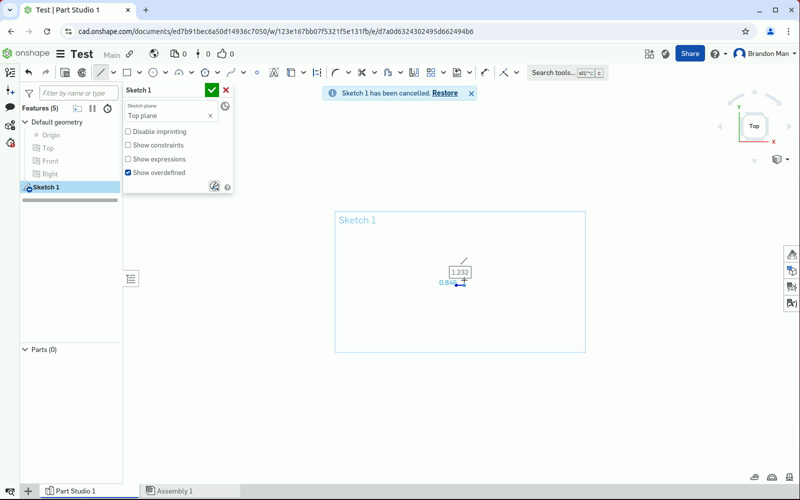
scroll(6)
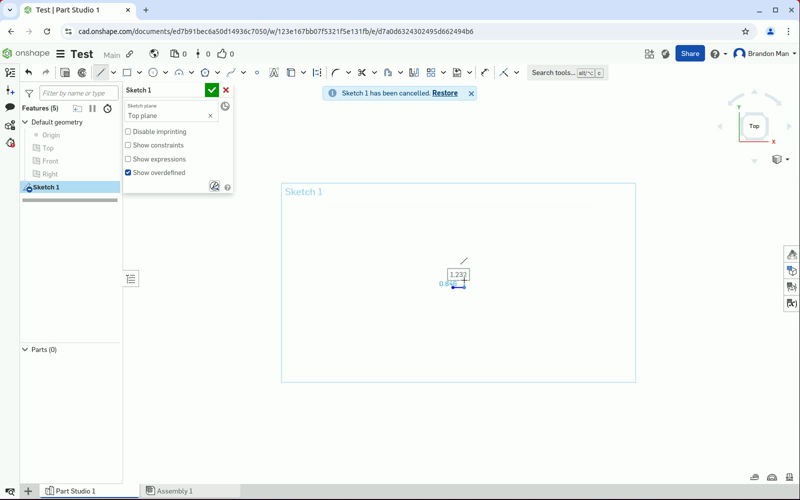
scroll(6)
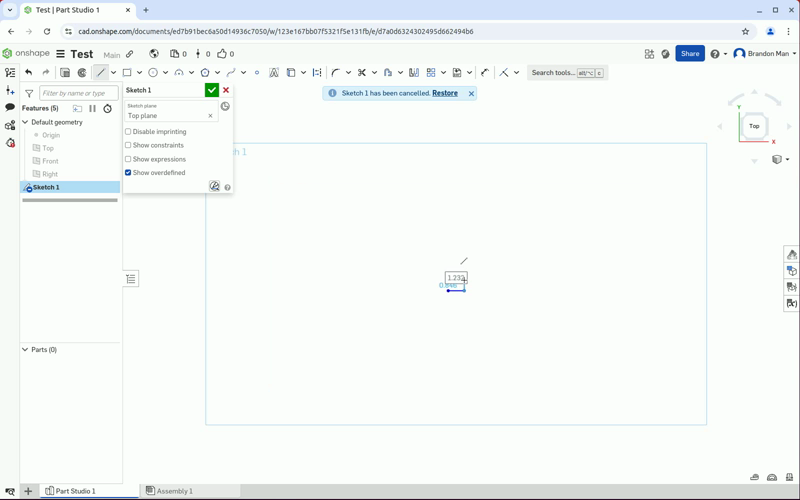
scroll(6)
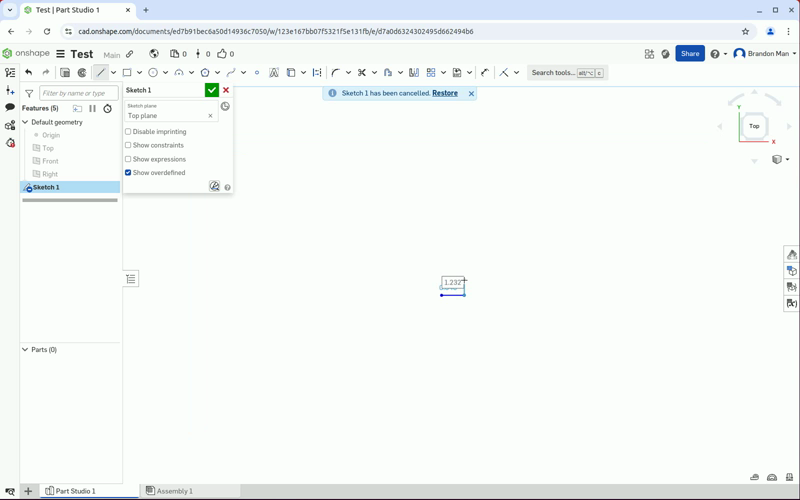
scroll(6)
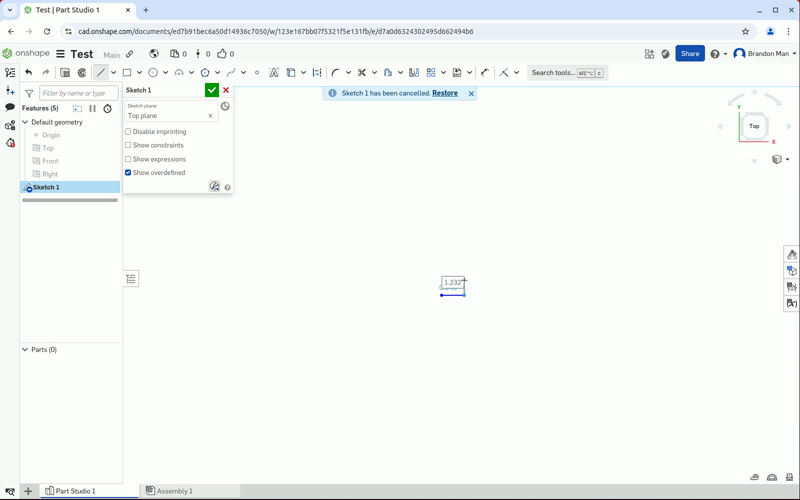
scroll(6)
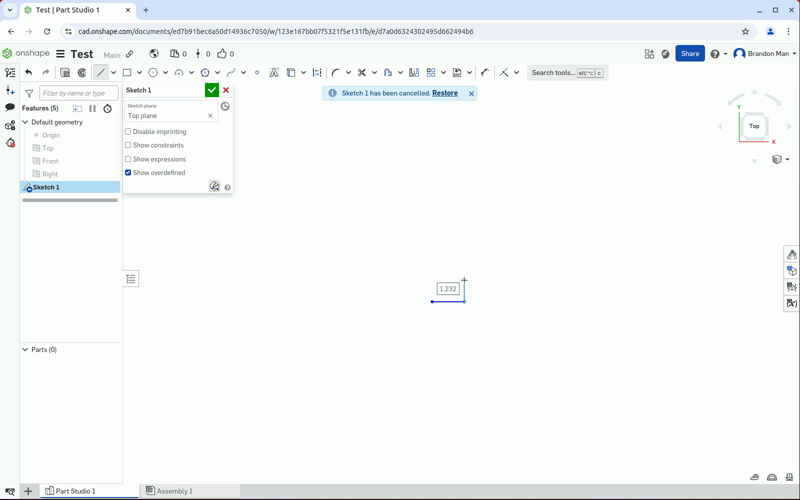
scroll(6)
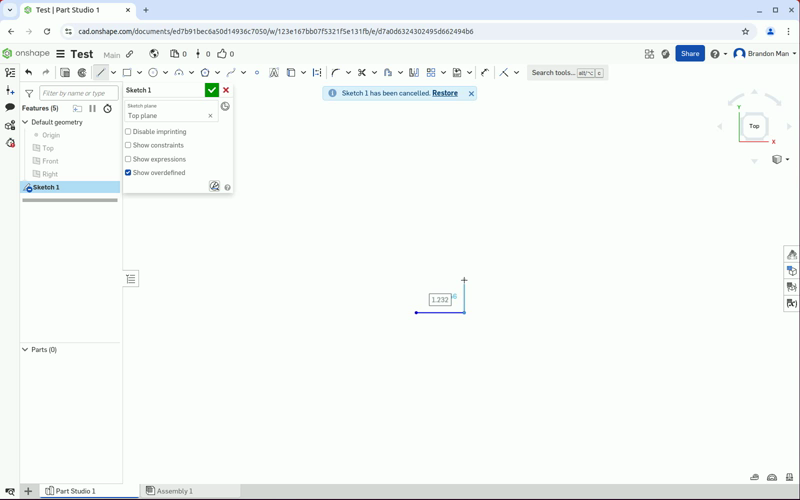
scroll(6)
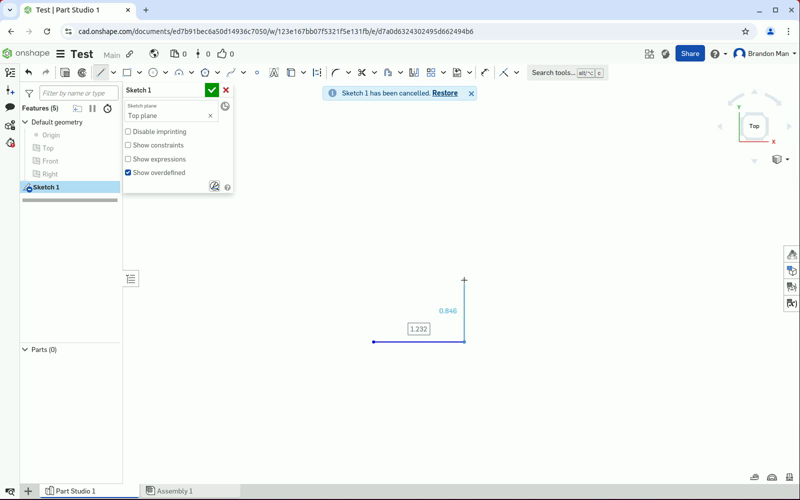
click(464, 279)
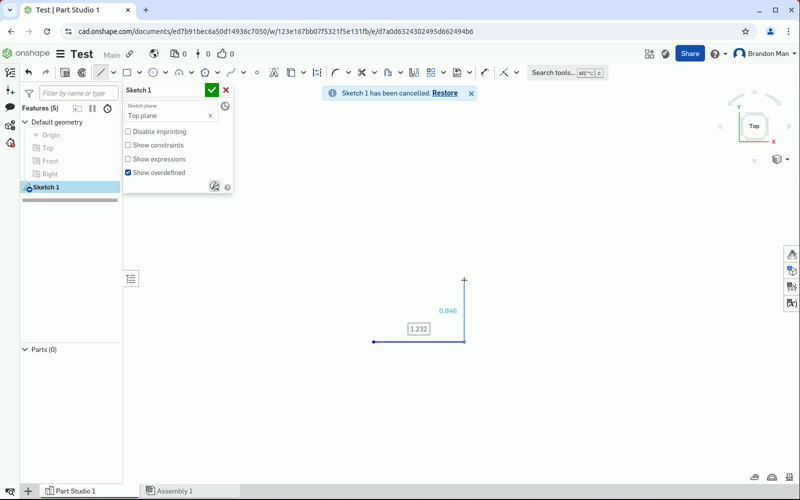
scroll(-6)
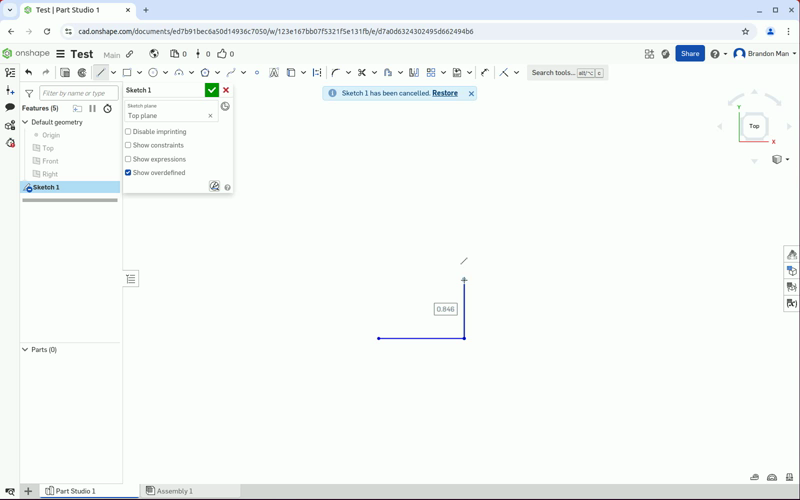
scroll(-6)
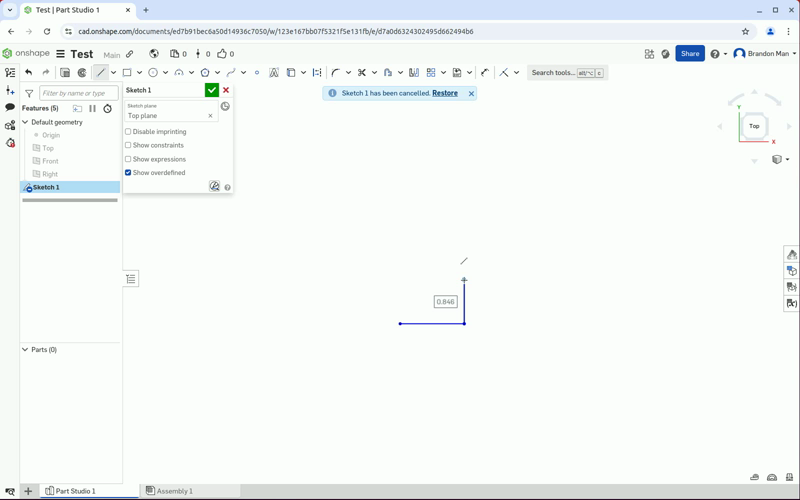
scroll(-6)
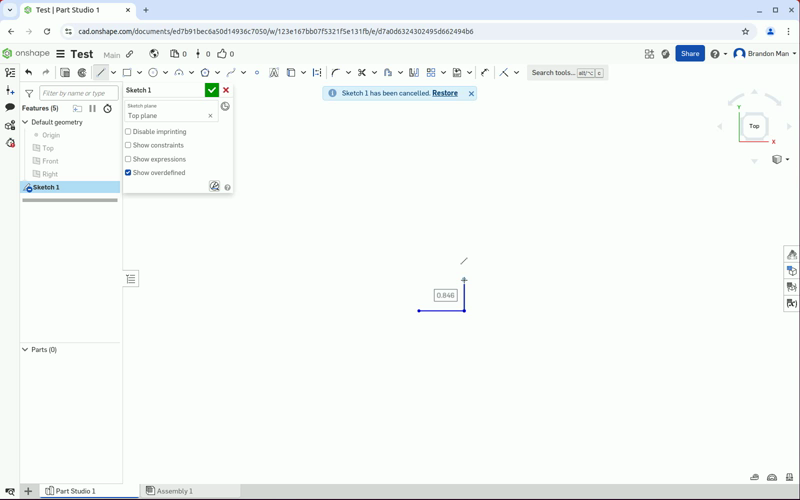
scroll(-6)
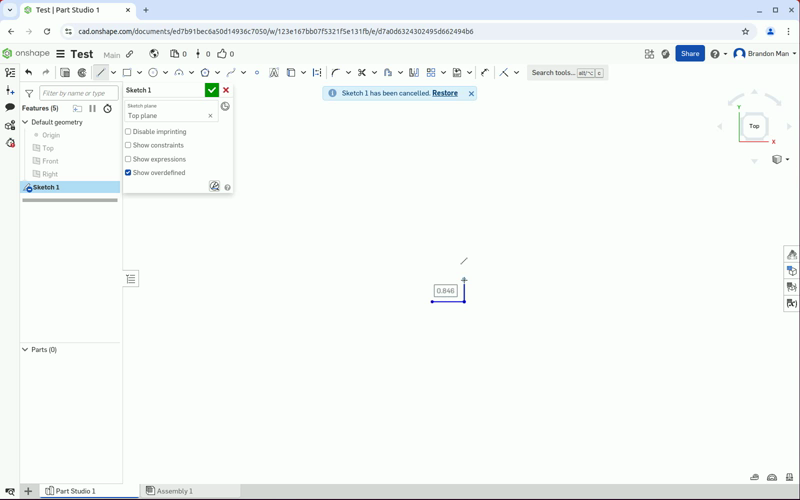
scroll(-6)
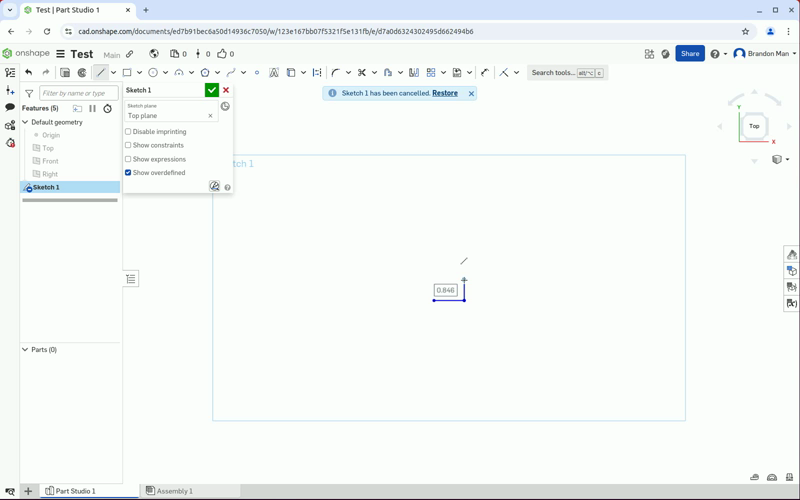
scroll(-6)
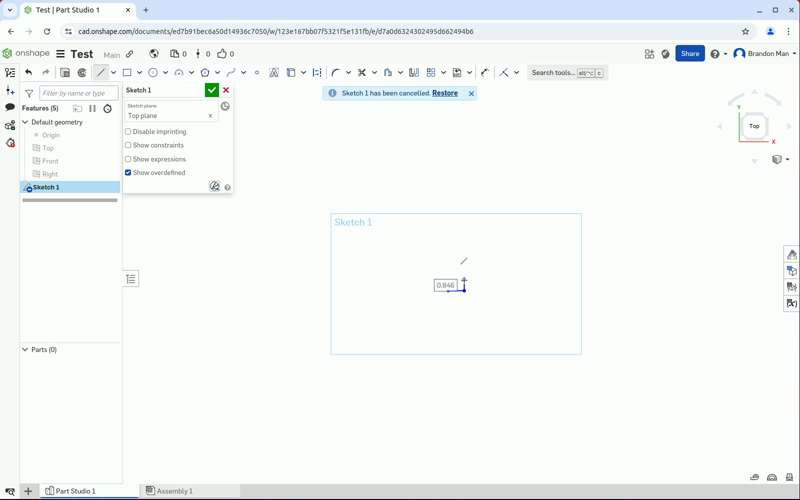
scroll(-6)
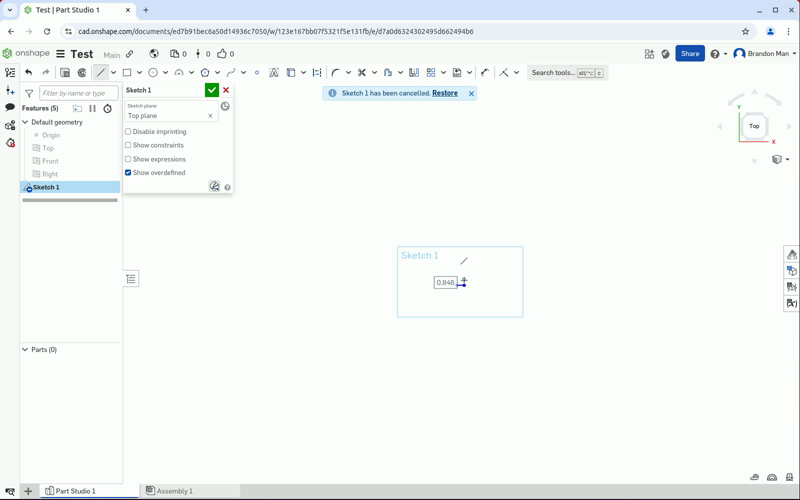
key_up(shift)
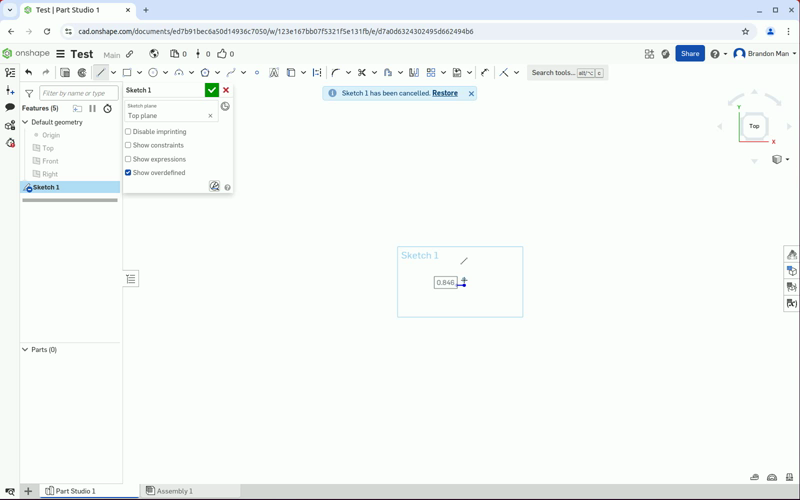
key_down(shift)
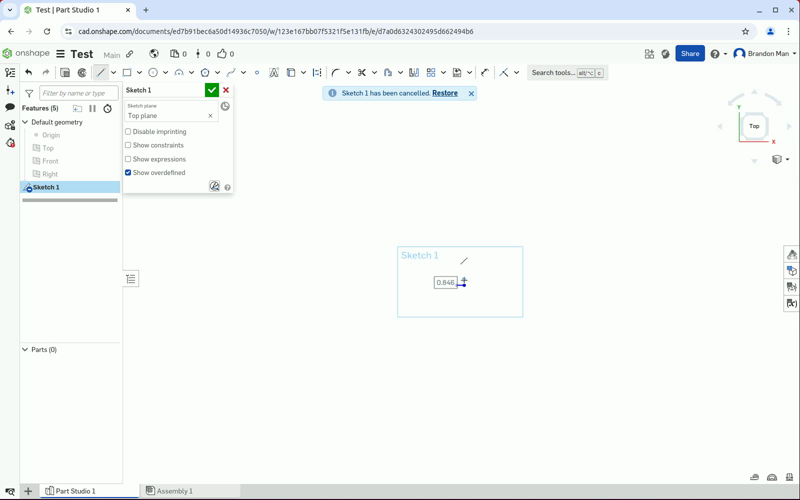
mouse_move(494, 279)
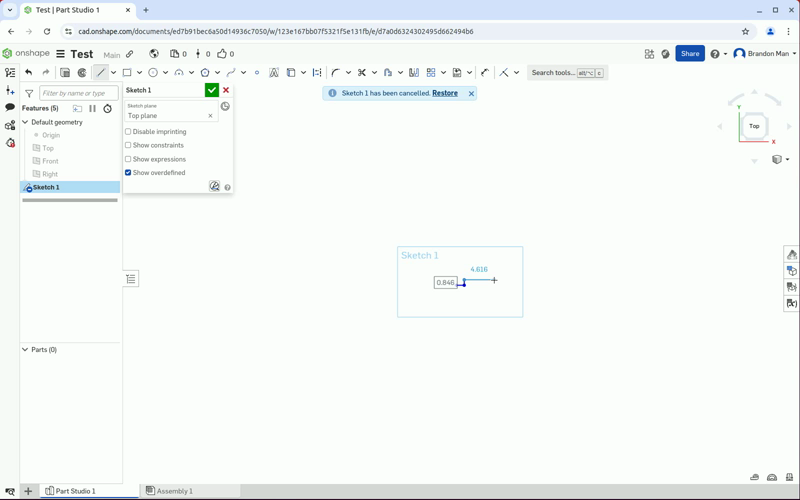
mouse_move(458, 279)
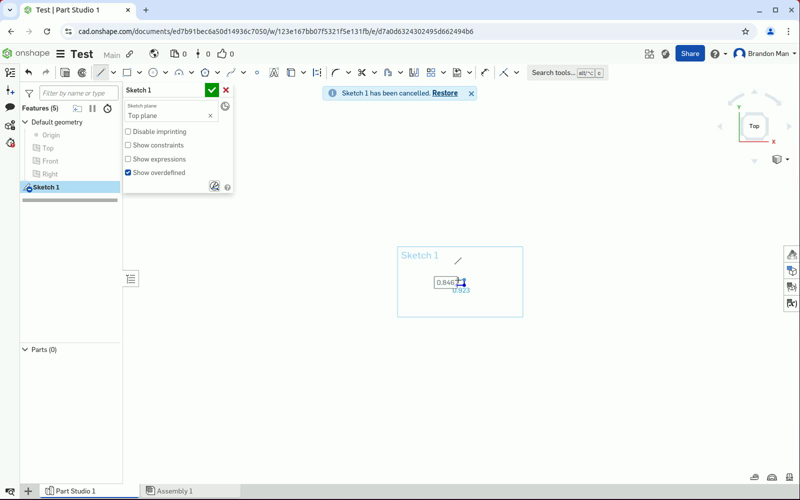
scroll(6)
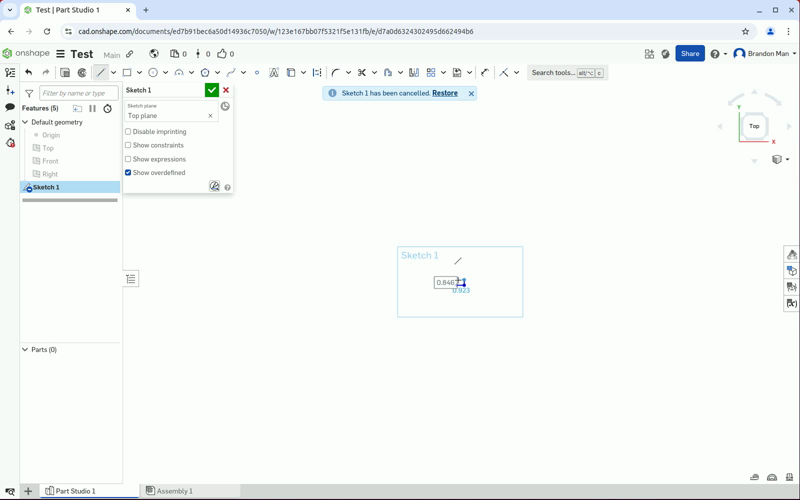
scroll(6)
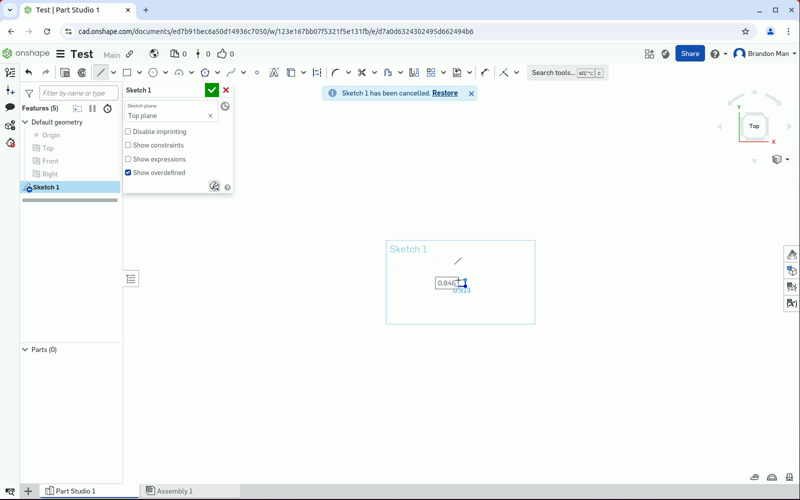
scroll(6)
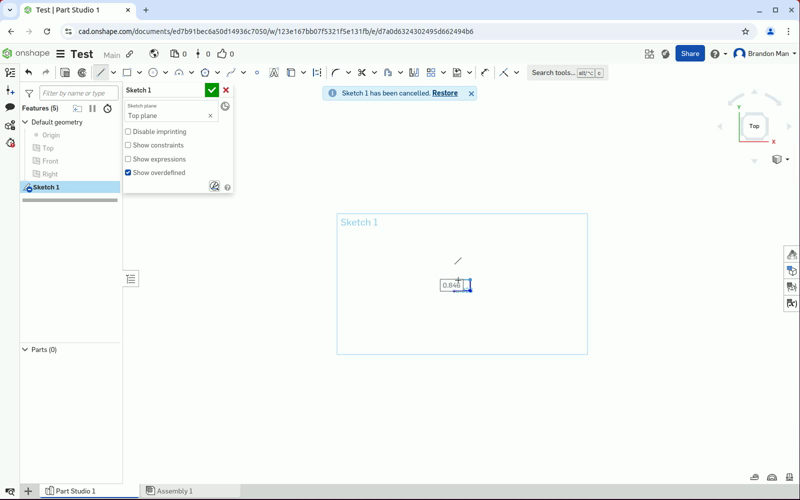
scroll(6)
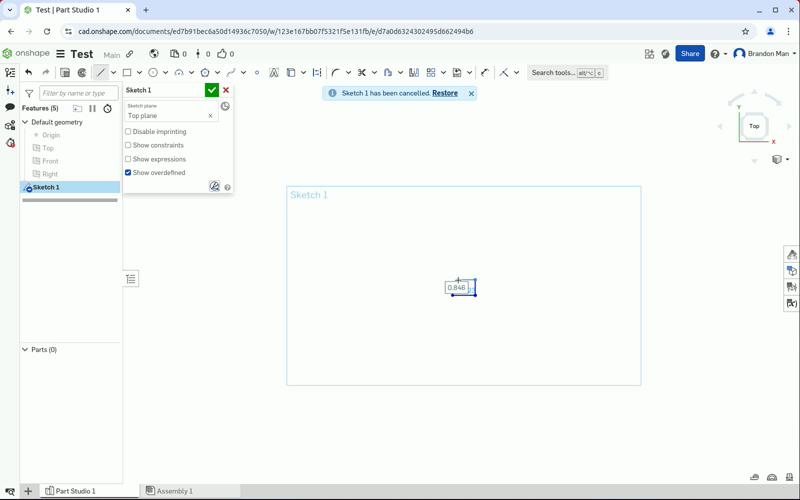
scroll(6)
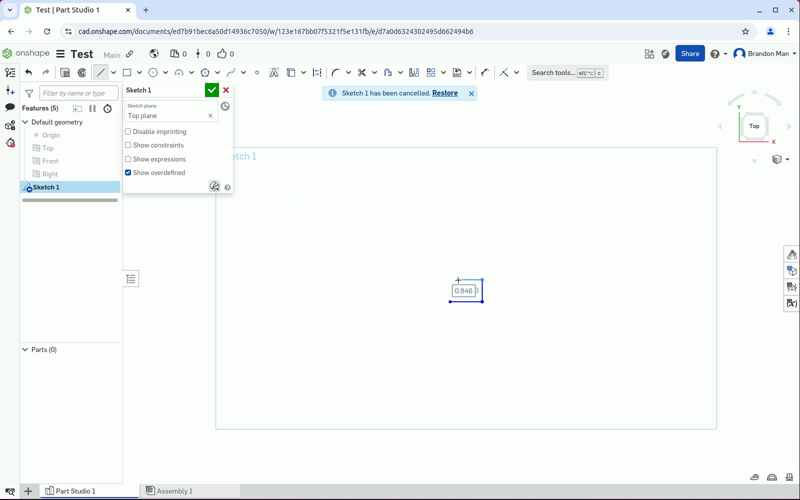
scroll(6)
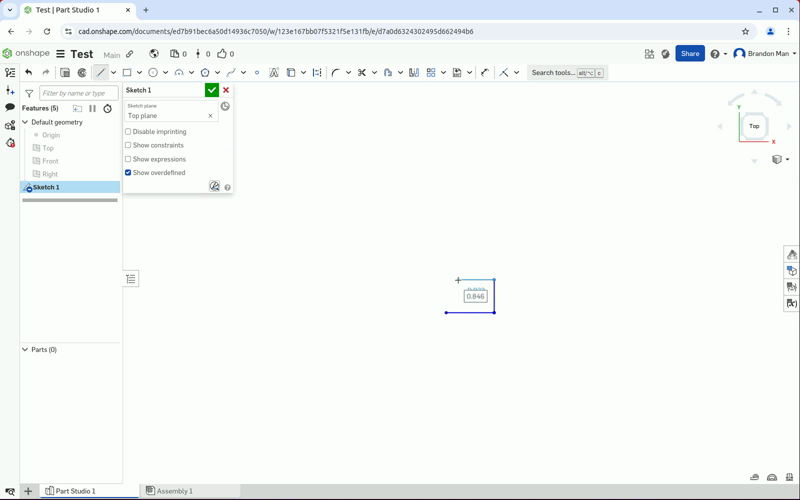
scroll(6)
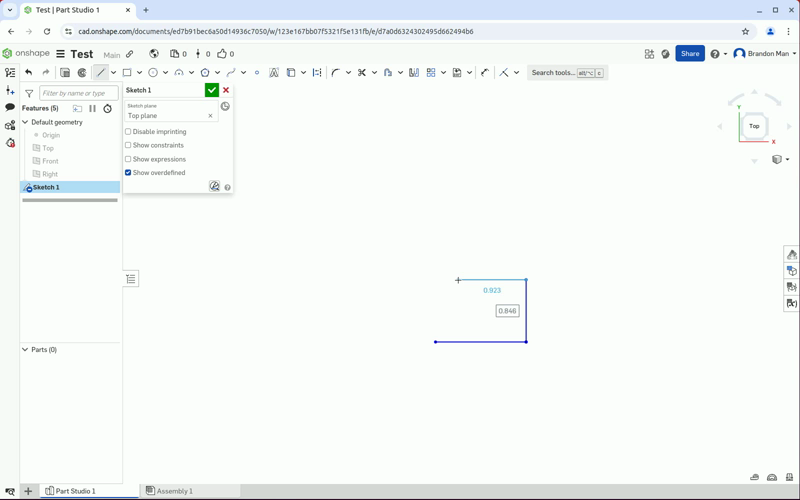
click(458, 279)
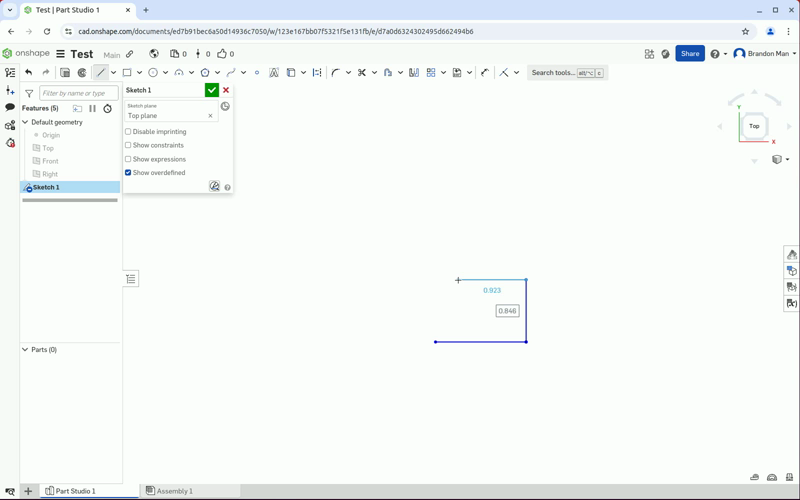
scroll(-6)
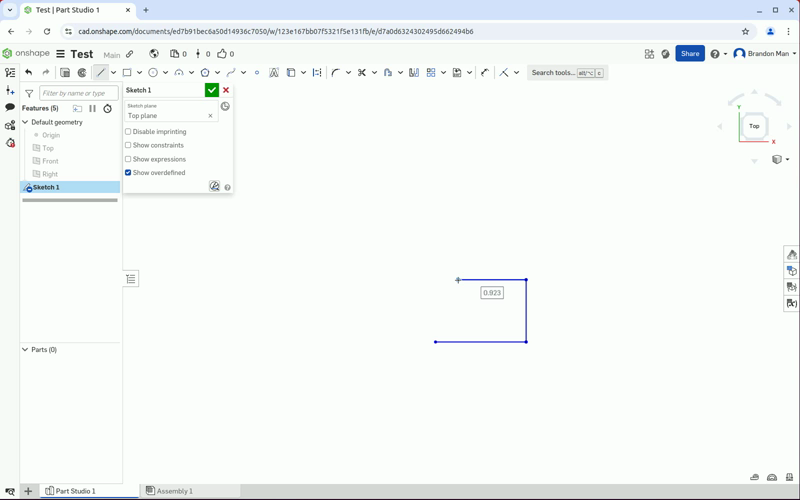
scroll(-6)
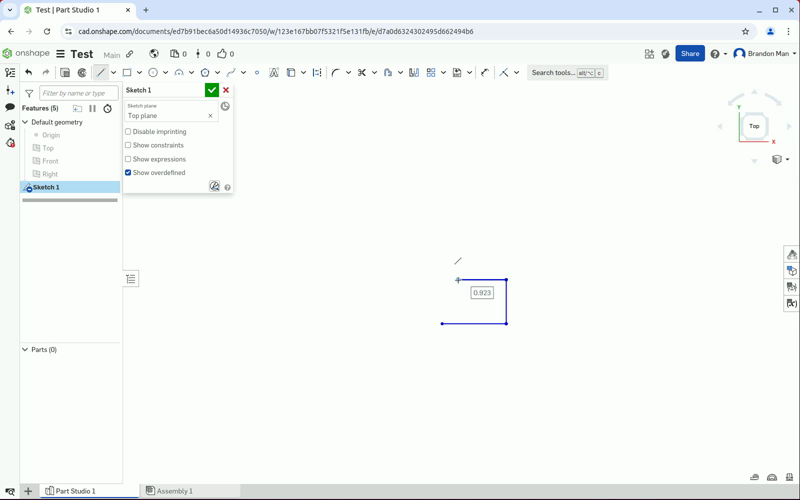
scroll(-6)
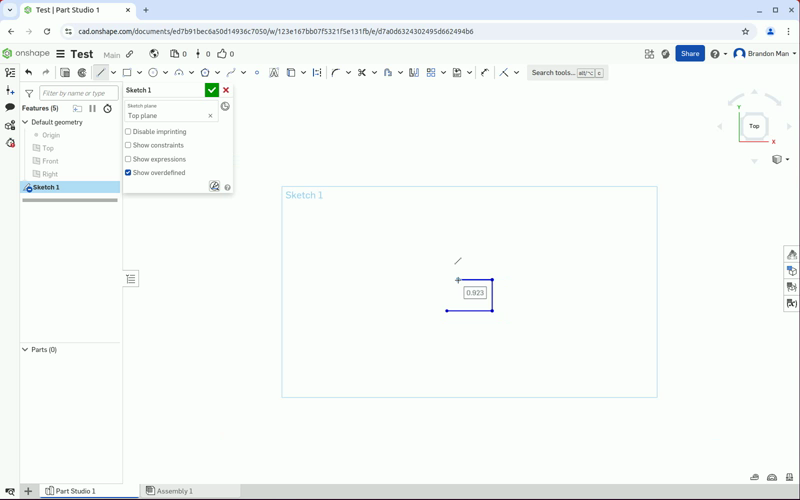
scroll(-6)
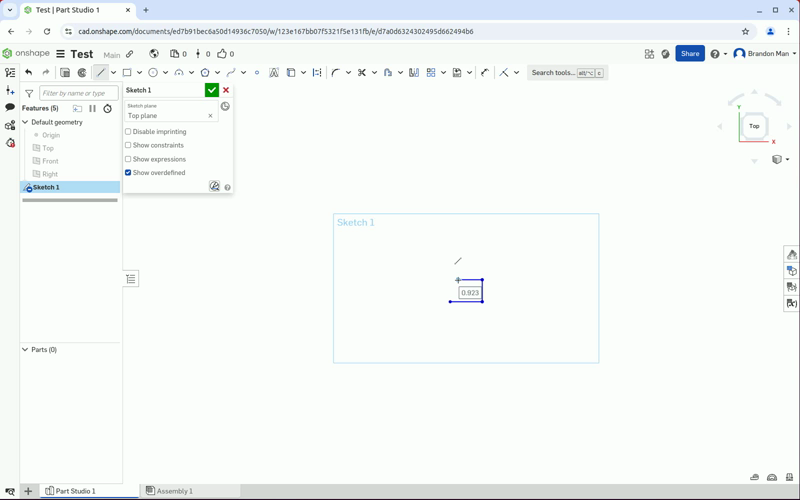
scroll(-6)
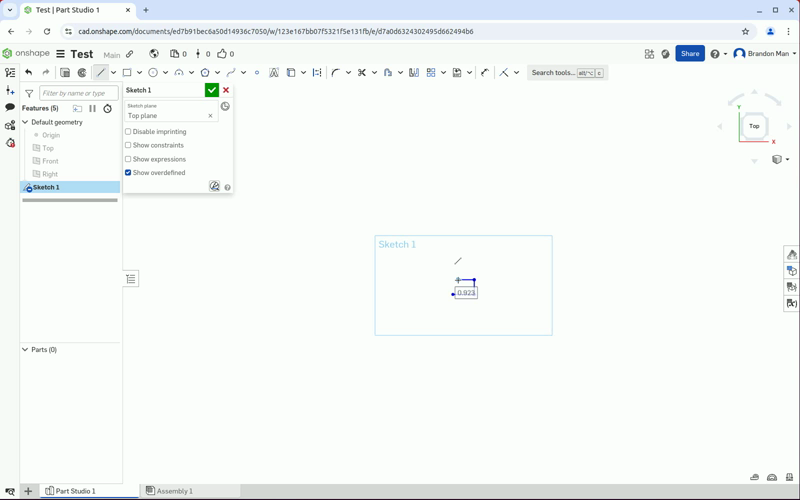
scroll(-6)
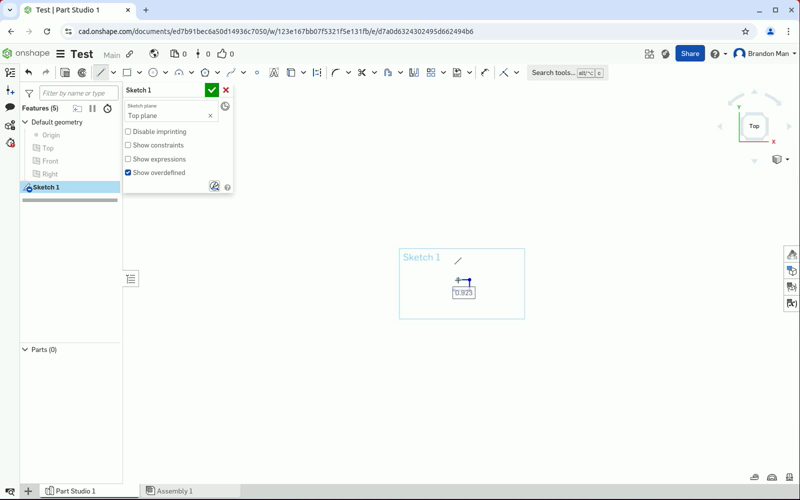
scroll(-6)
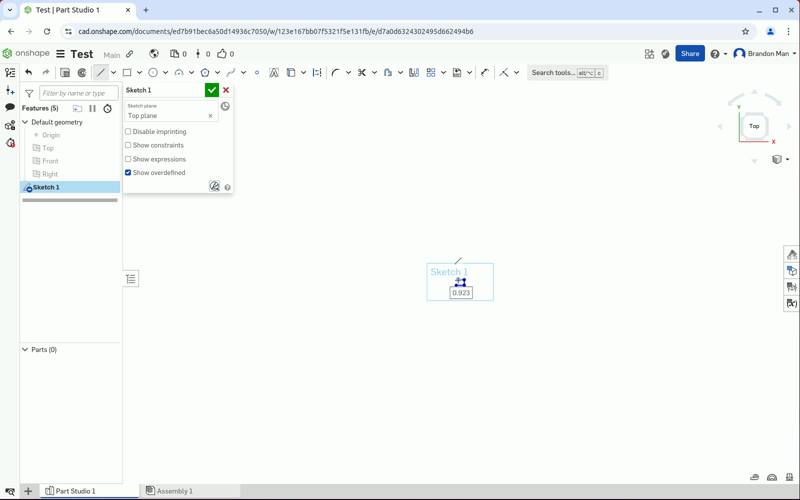
key_up(shift)
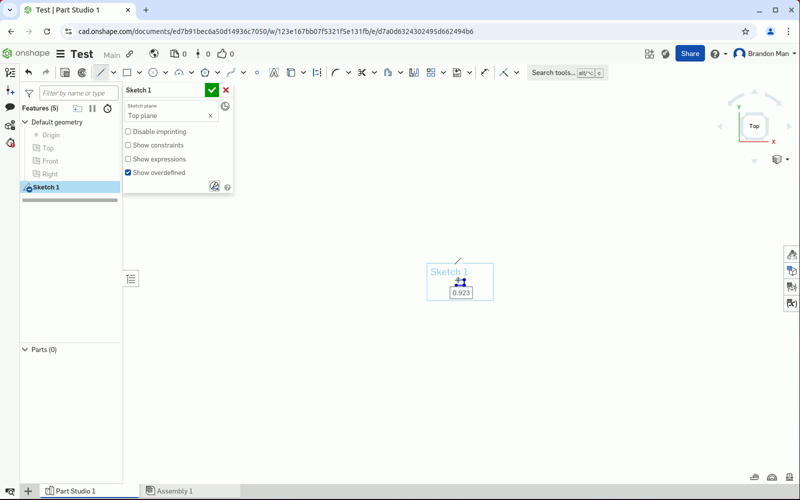
mouse_move(488, 279)
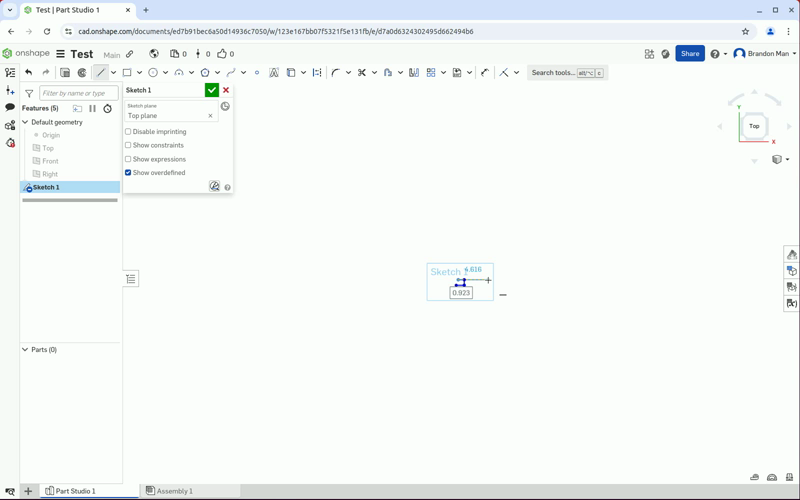
key_down(shift)
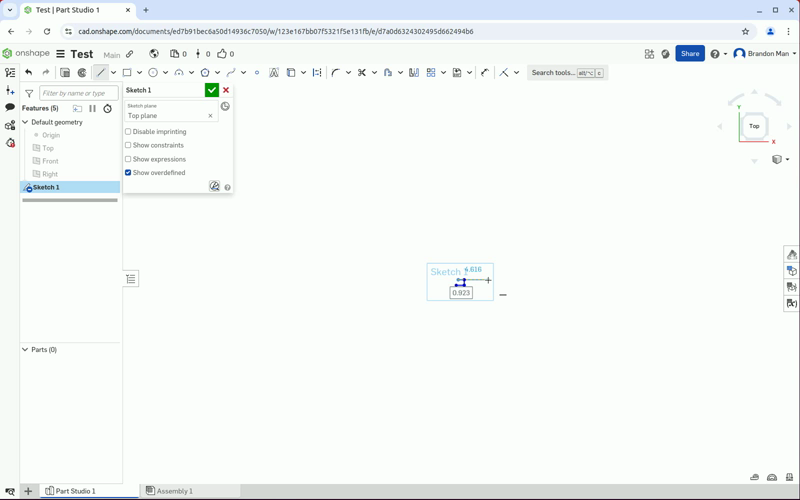
mouse_move(458, 285)
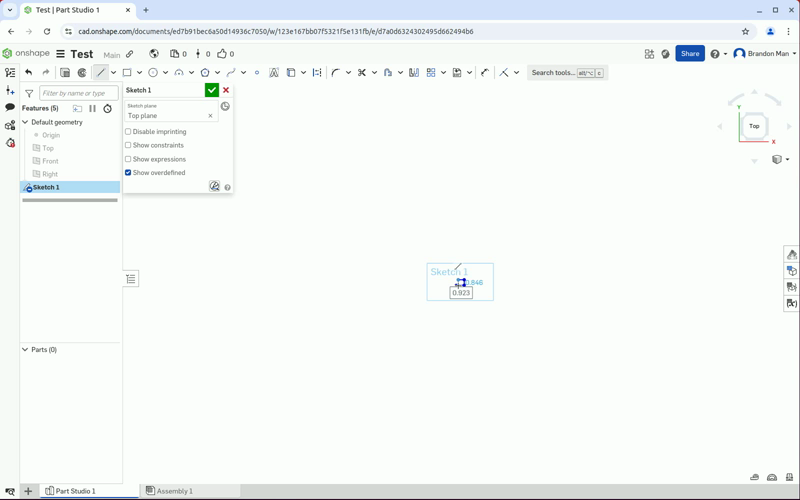
scroll(6)
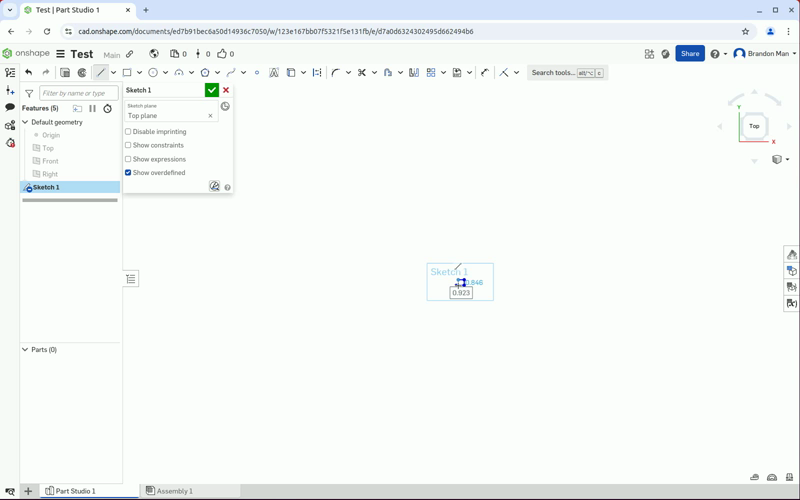
scroll(6)
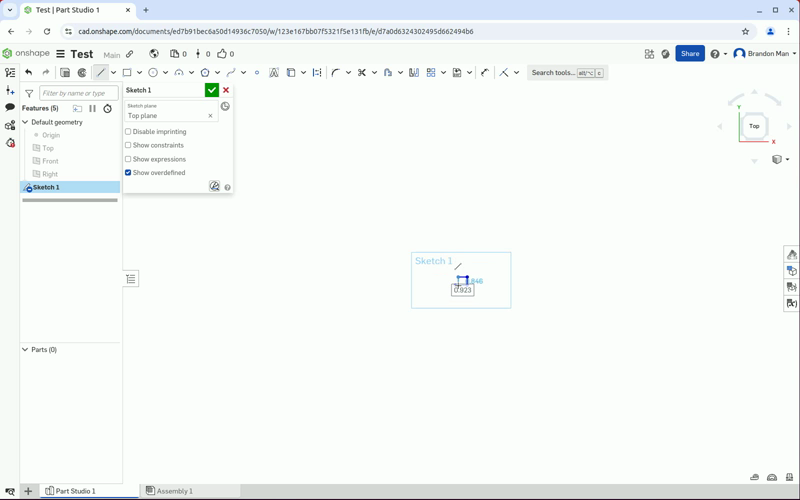
scroll(6)
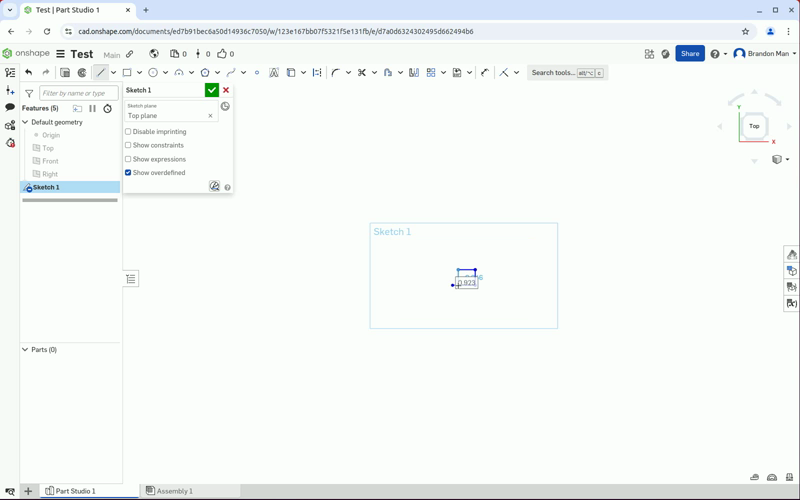
scroll(6)
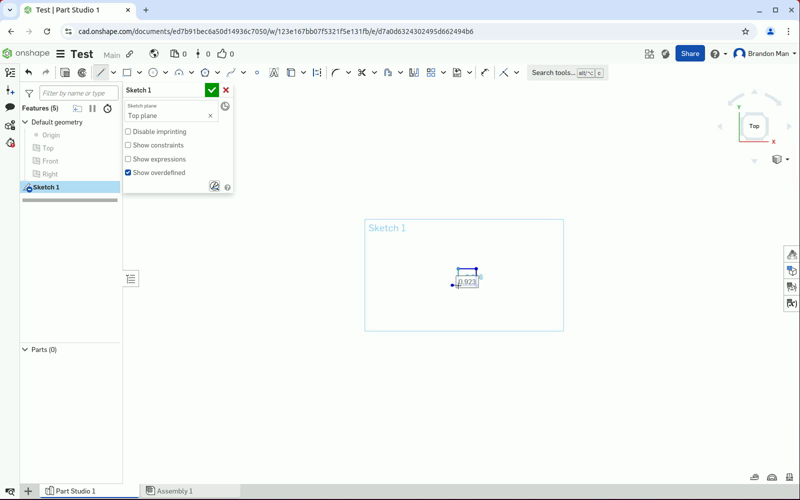
scroll(6)
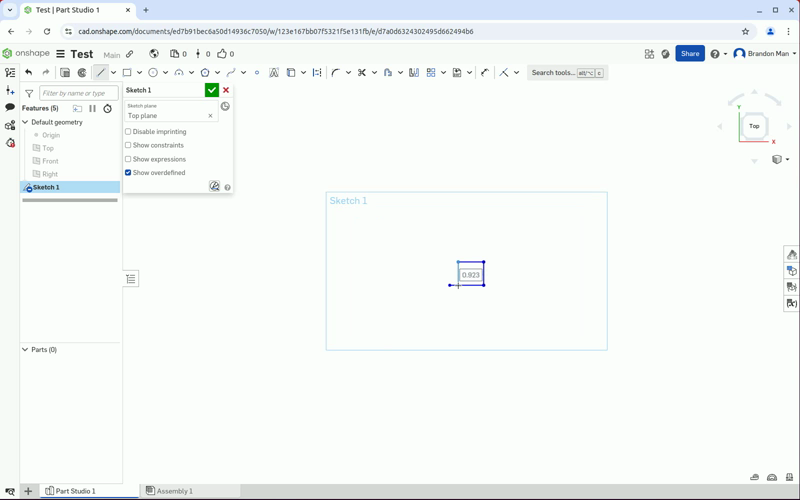
scroll(6)
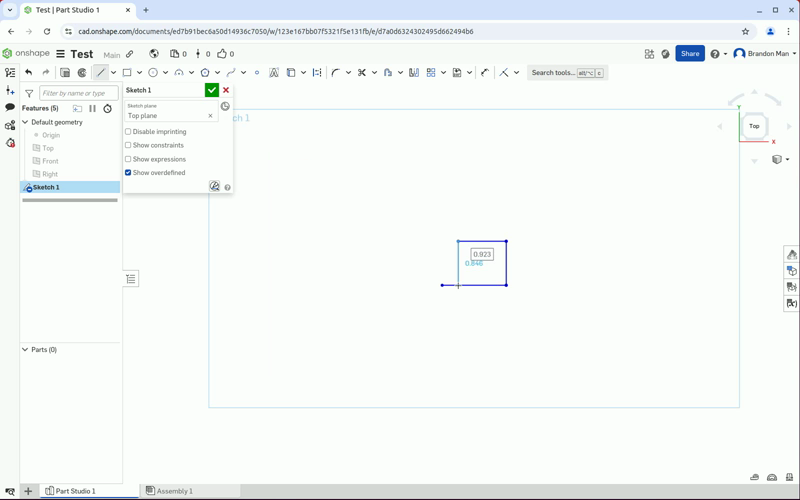
scroll(6)
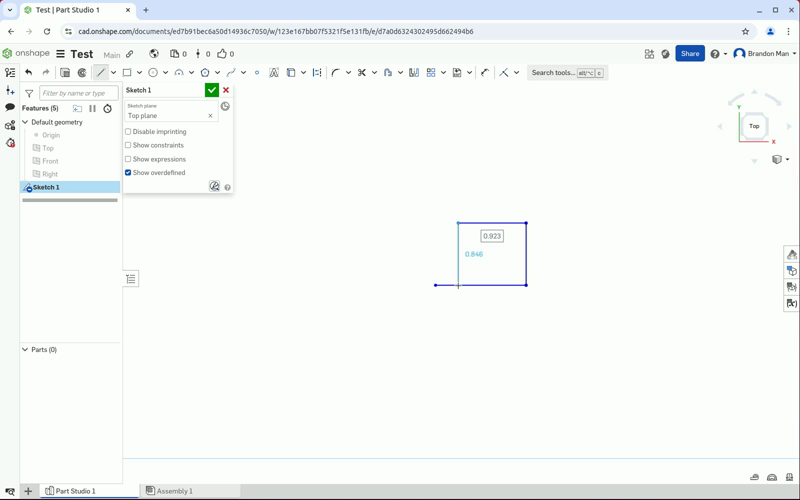
key_up(shift)
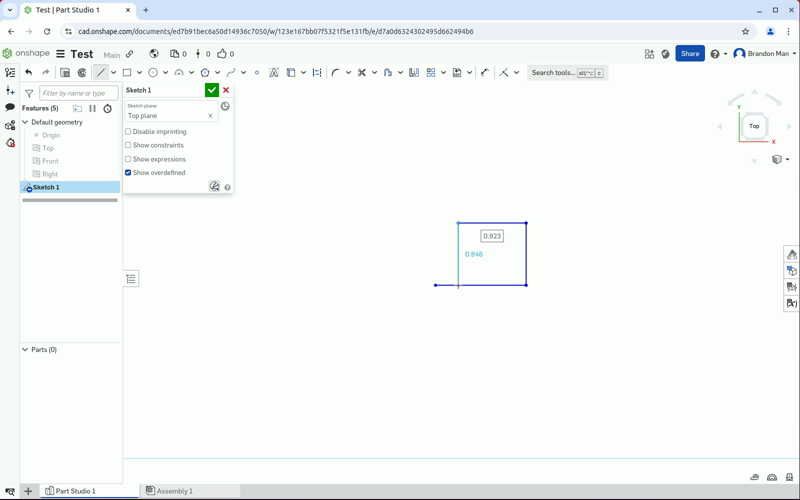
click(458, 285)
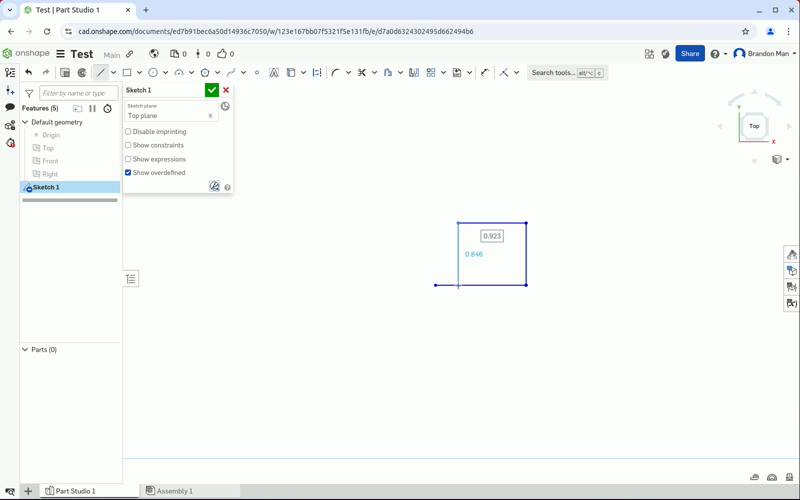
scroll(-6)
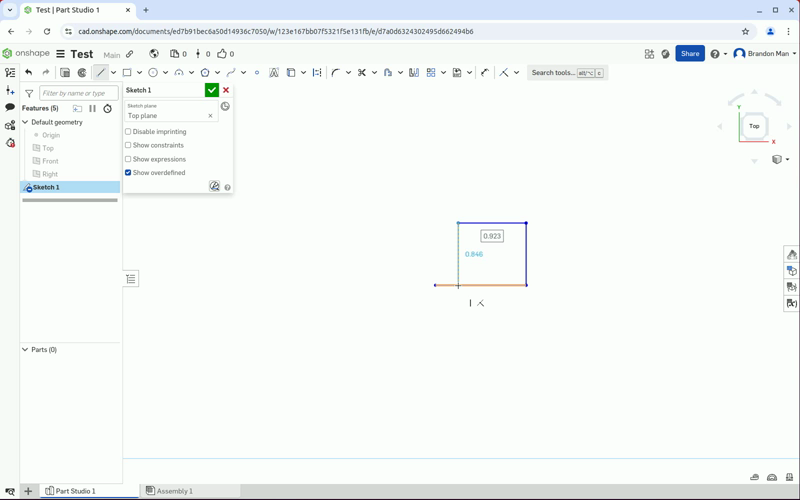
scroll(-6)
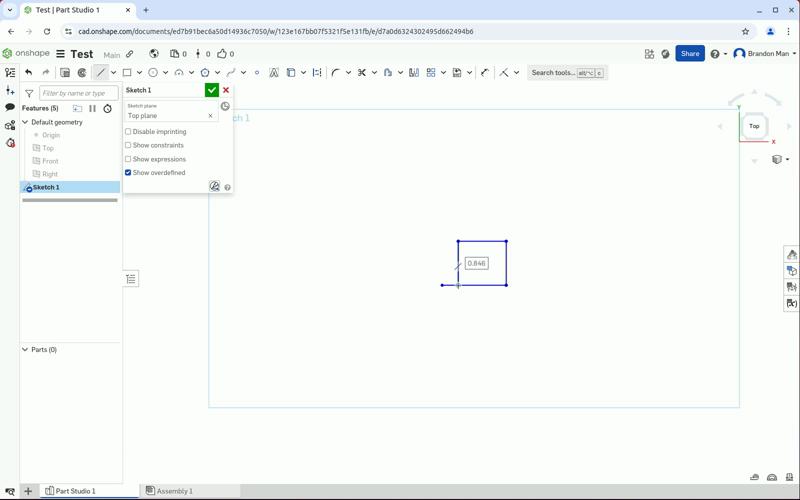
scroll(-6)
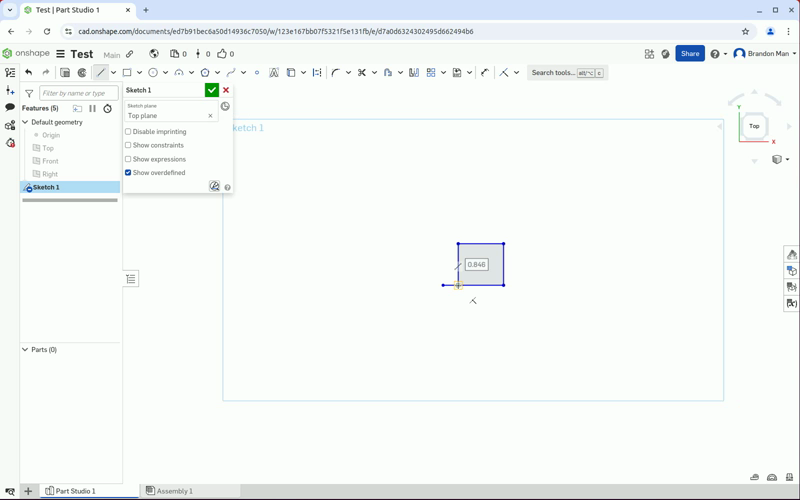
scroll(-6)
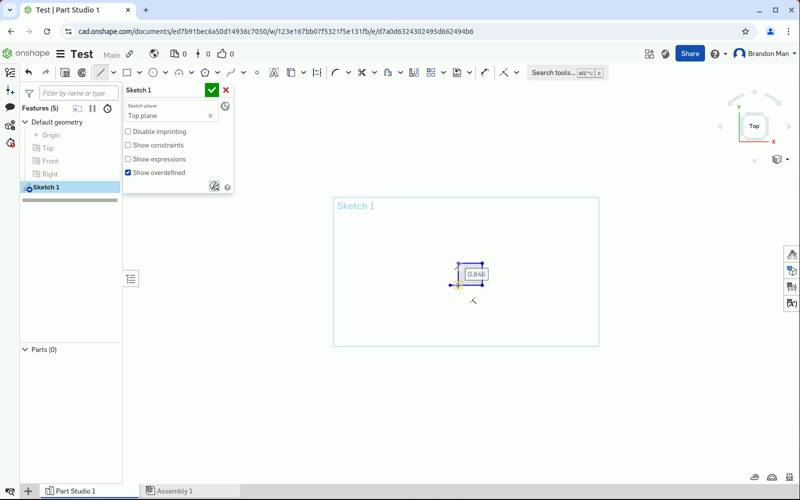
scroll(-6)
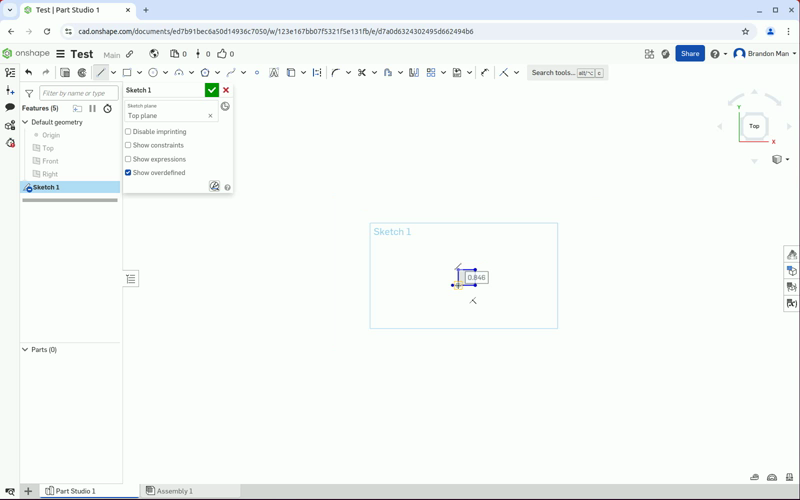
scroll(-6)
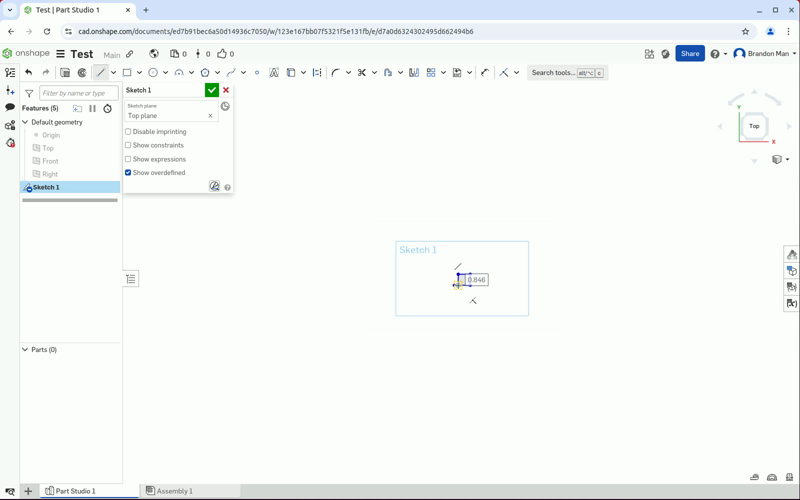
scroll(-6)
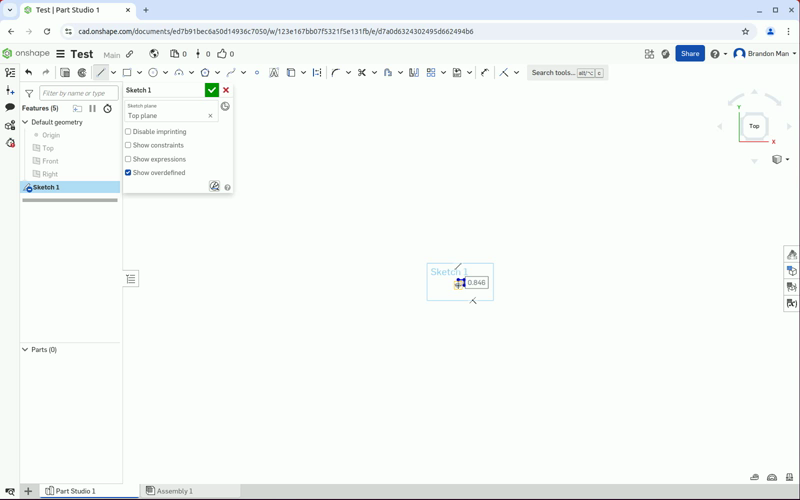
key(esc)
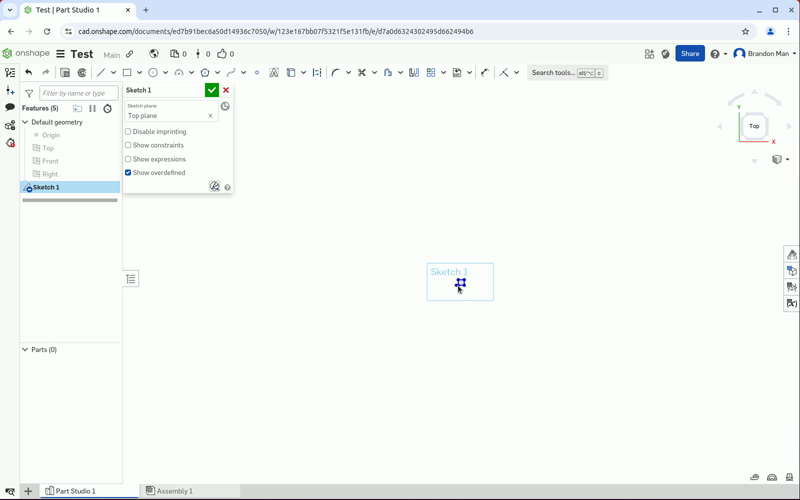
mouse_move(462, 284)
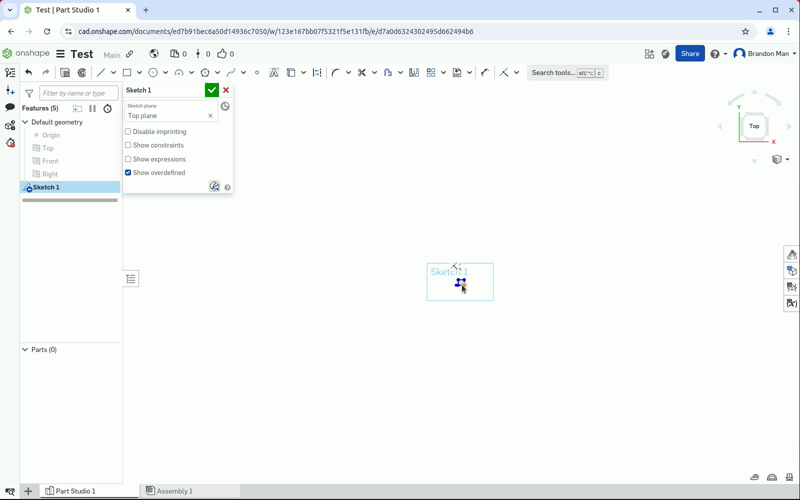
scroll(6)
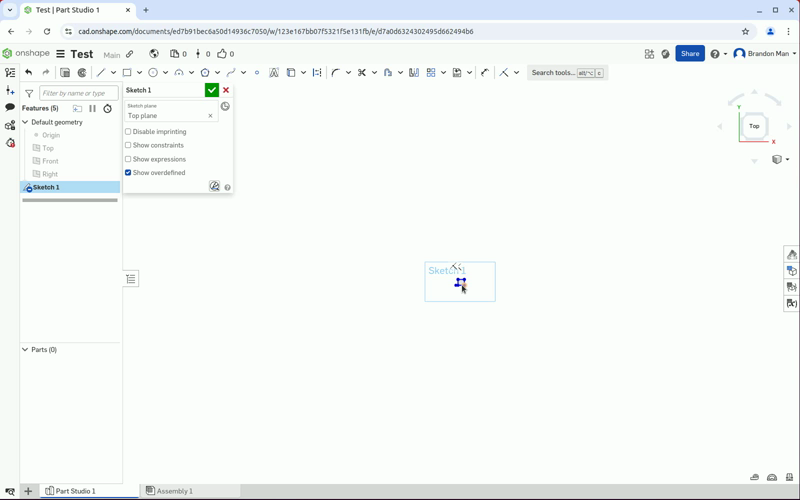
scroll(6)
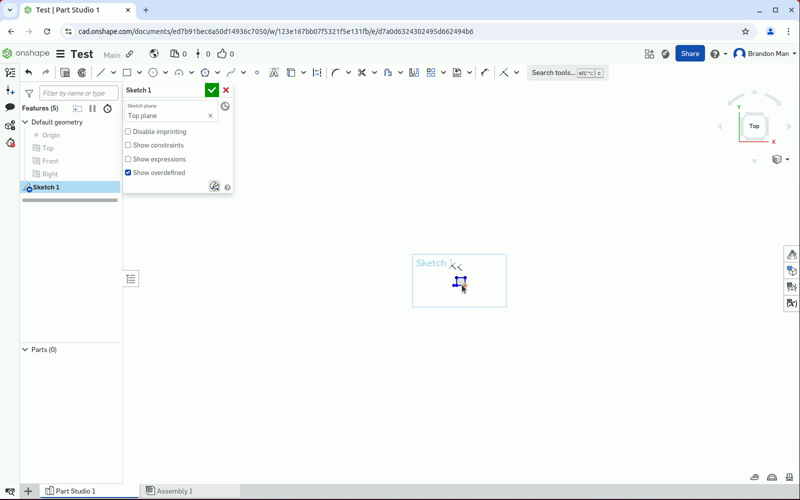
scroll(6)
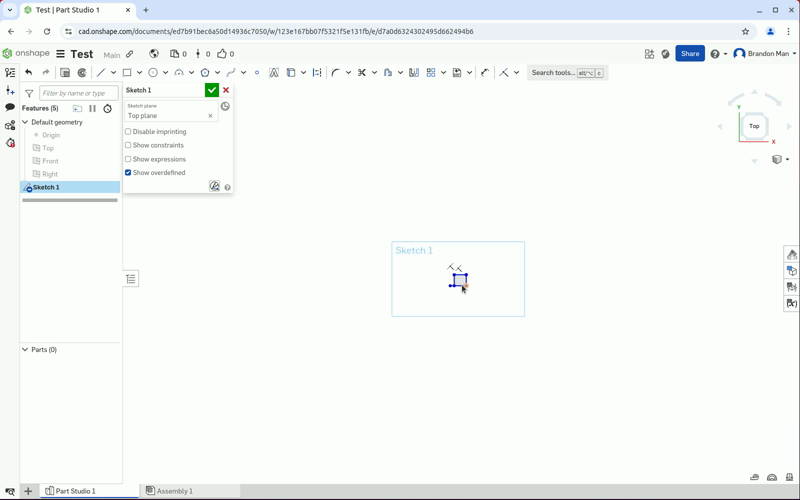
scroll(6)
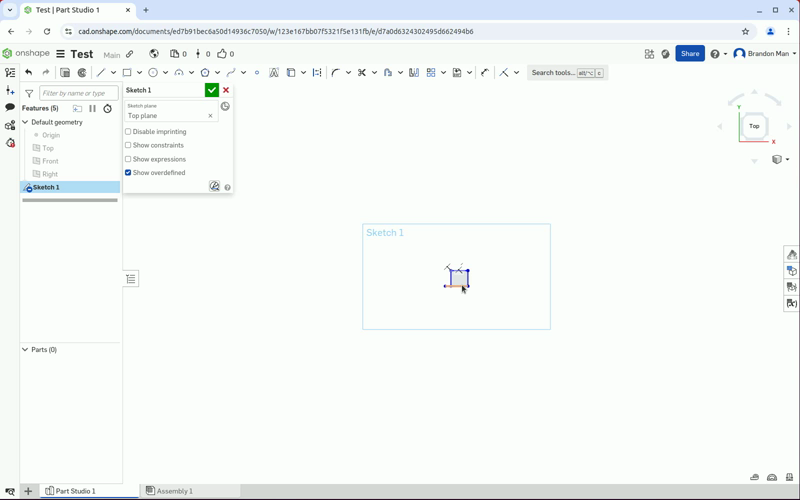
scroll(6)
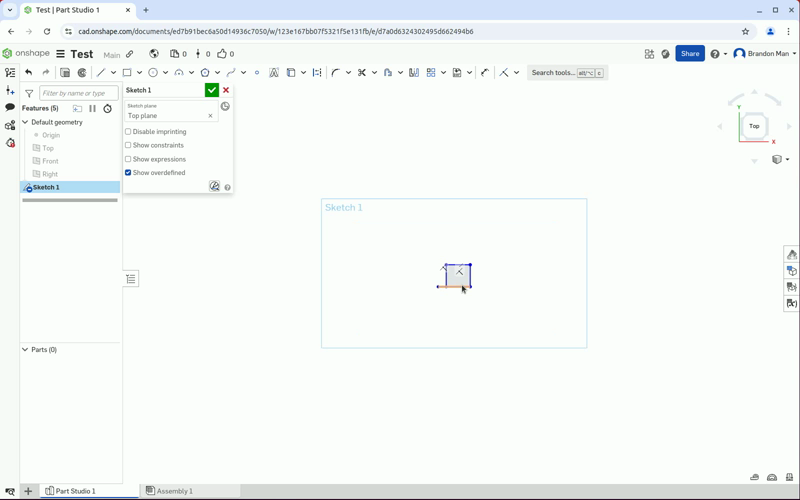
scroll(6)
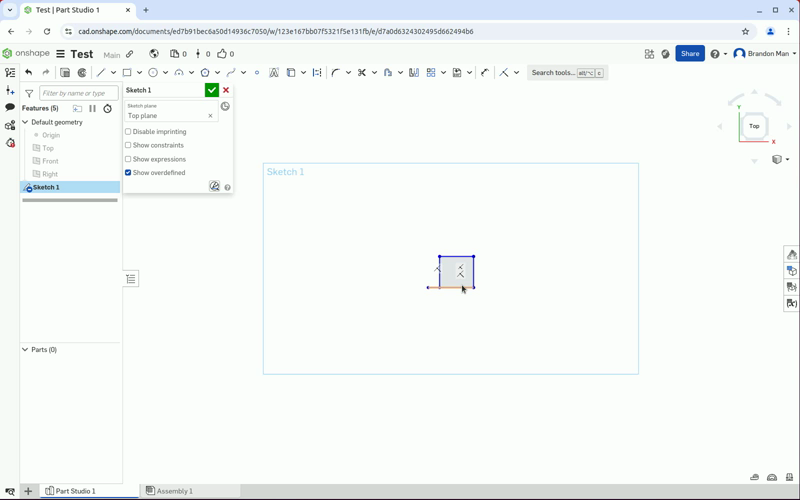
scroll(6)
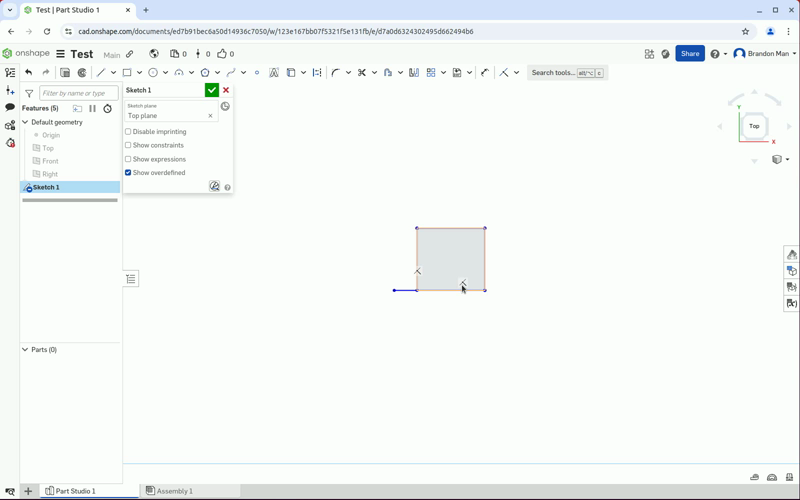
click(462, 284)
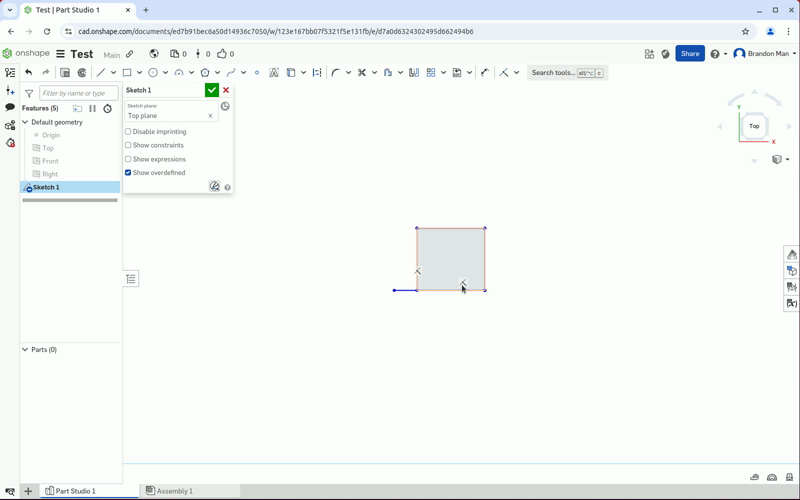
scroll(-6)
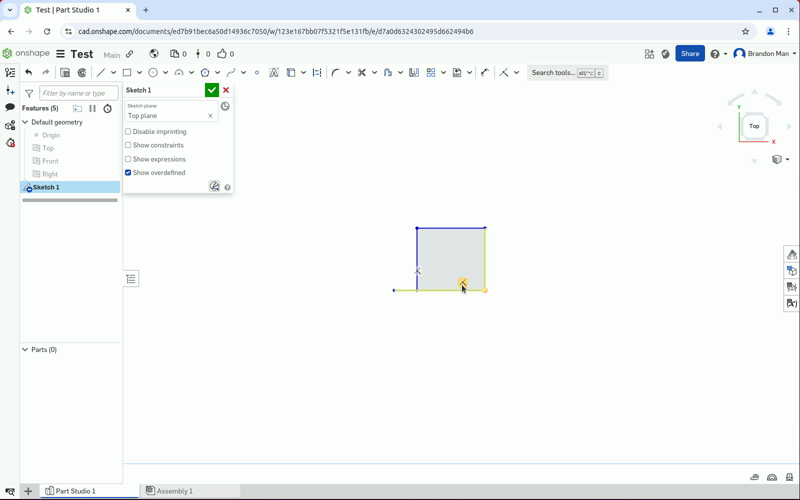
scroll(-6)
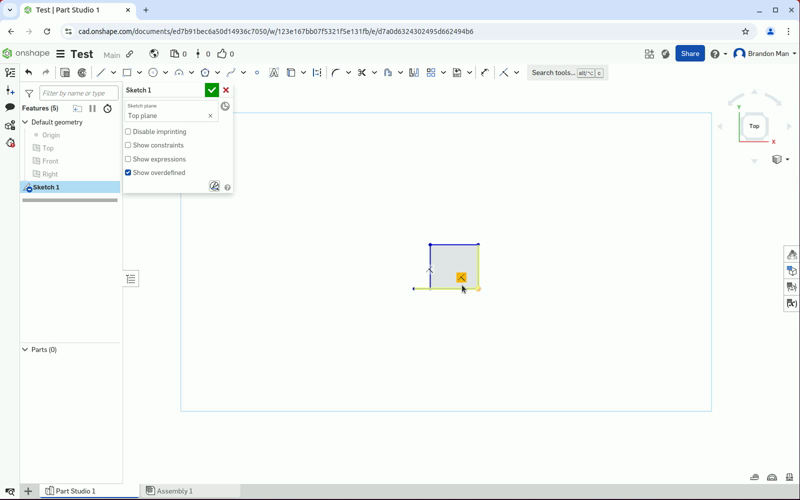
scroll(-6)
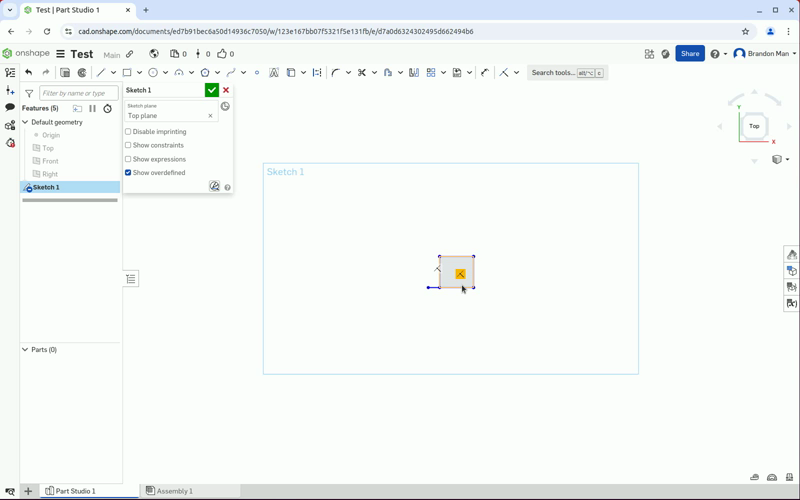
scroll(-6)
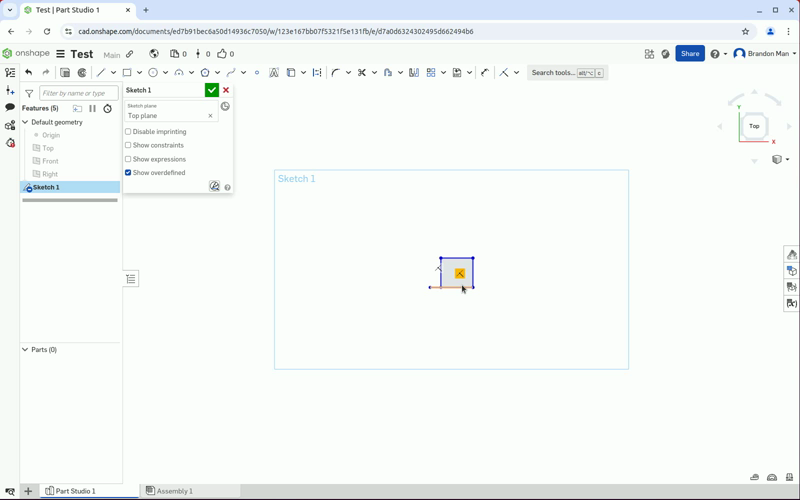
scroll(-6)
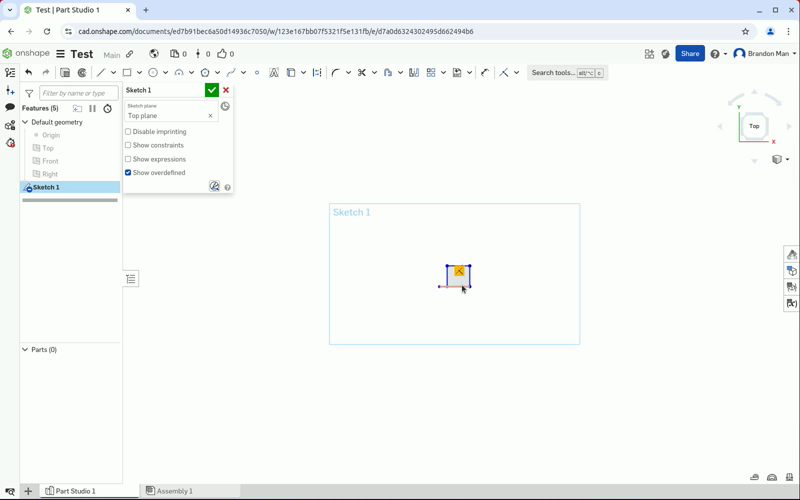
scroll(-6)
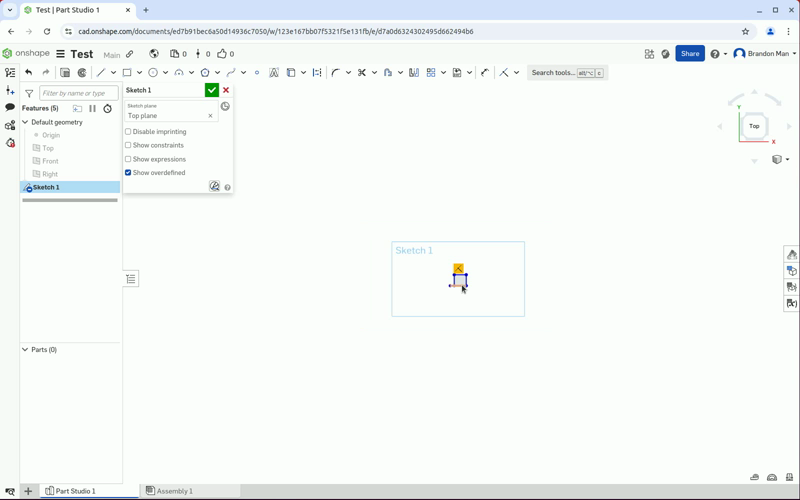
scroll(-6)
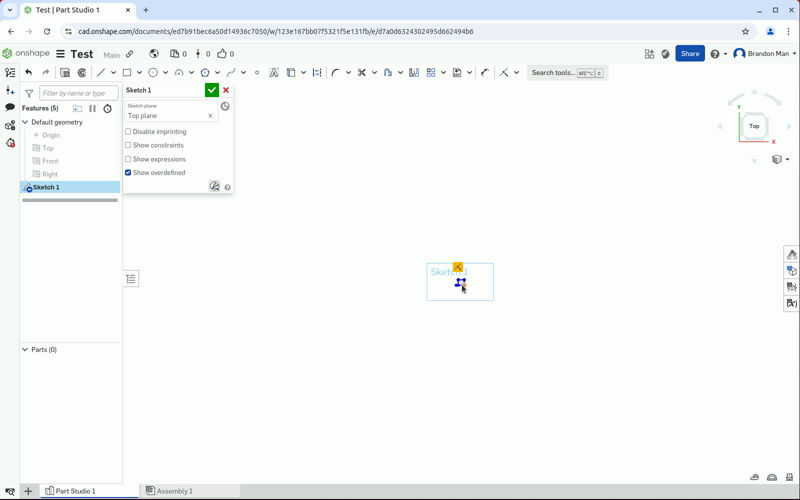
mouse_move(73, 352)
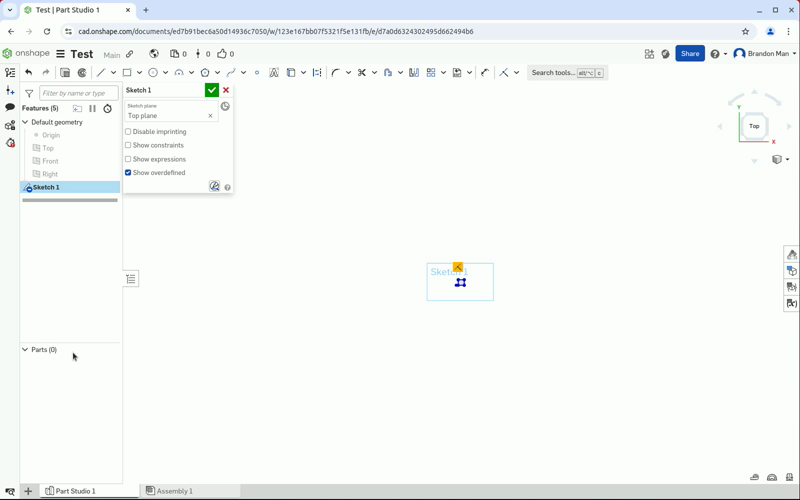
key(shift+y)
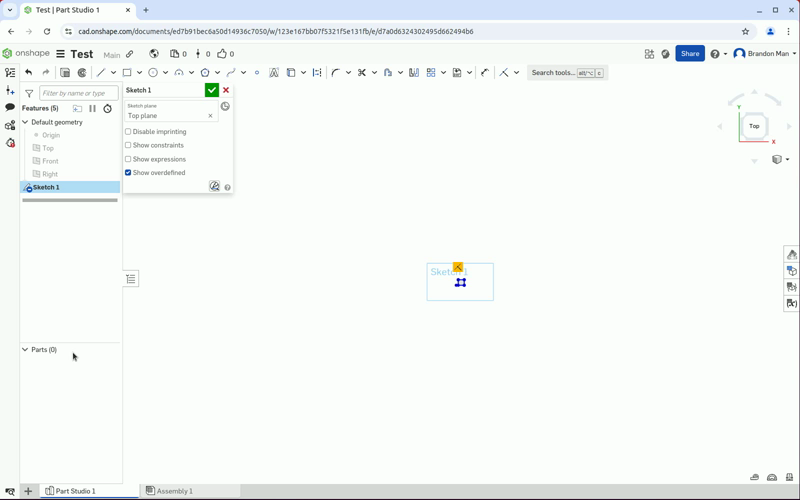
key(shift+e)
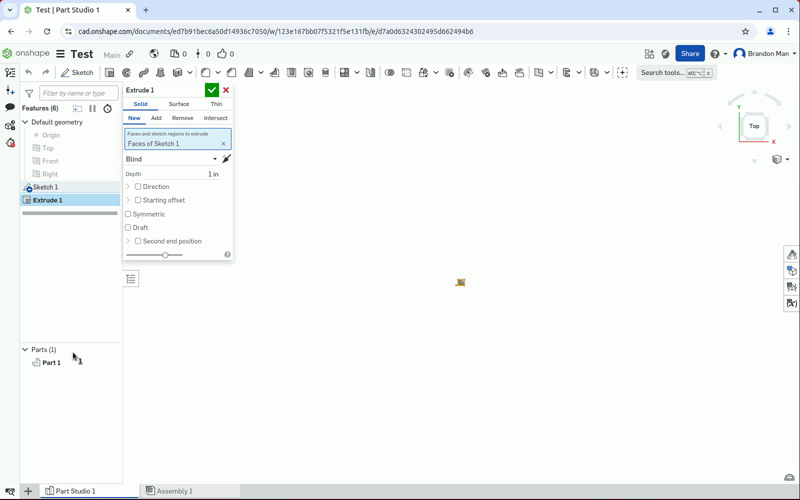
mouse_move(143, 106)
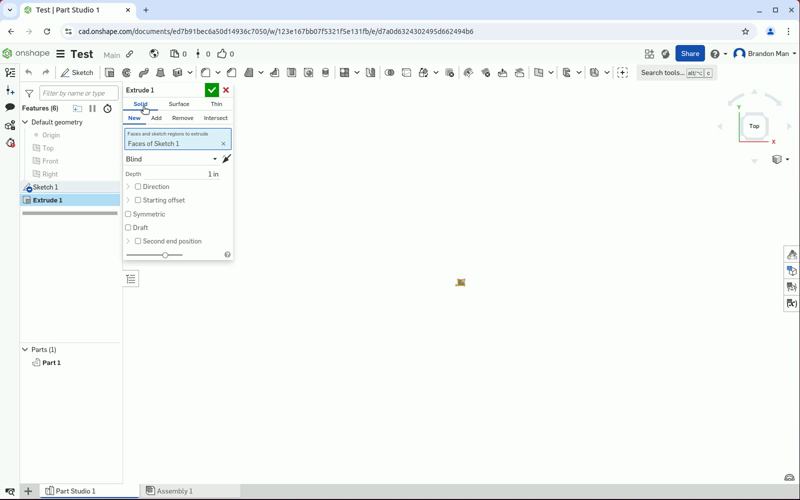
click(143, 106)
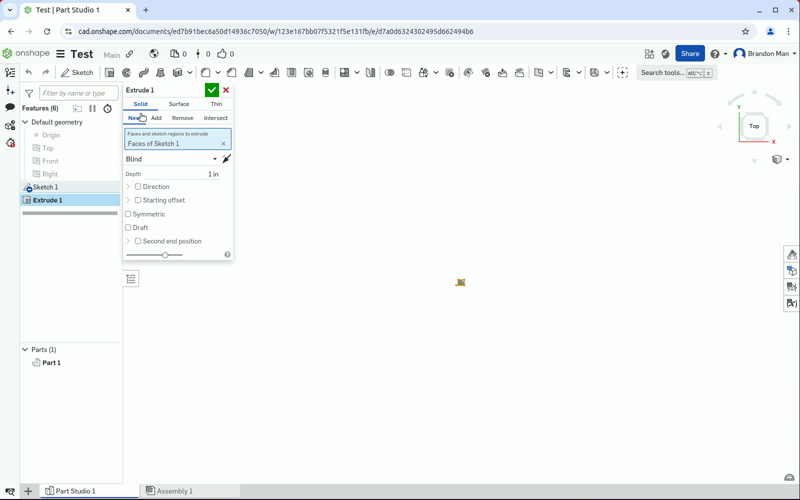
mouse_move(137, 120)
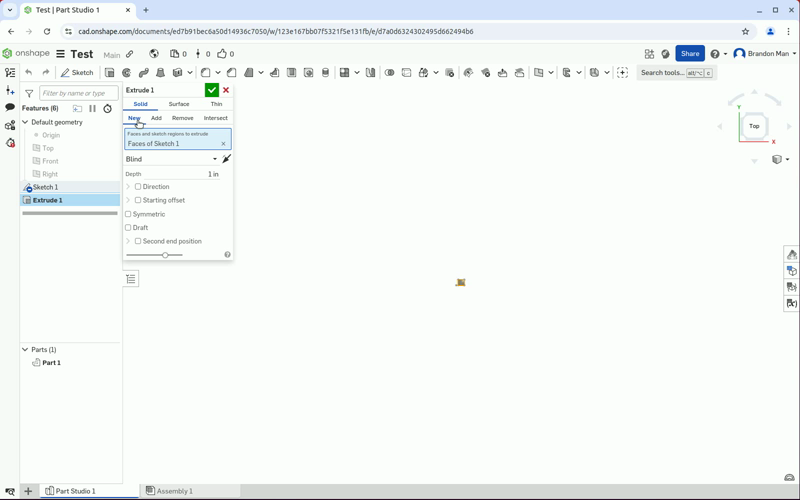
click(137, 120)
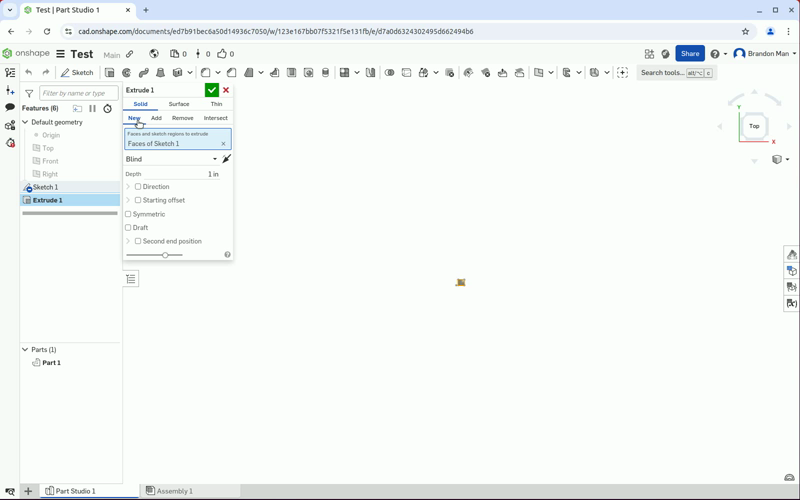
key(tab, 4)
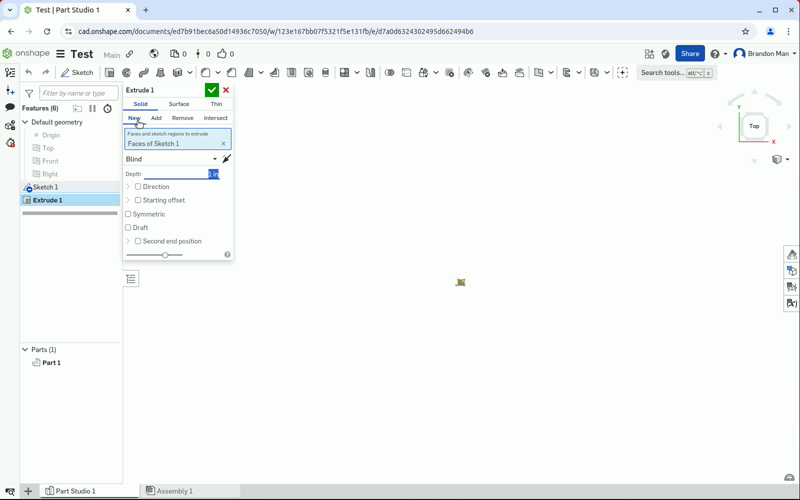
text(18.535)
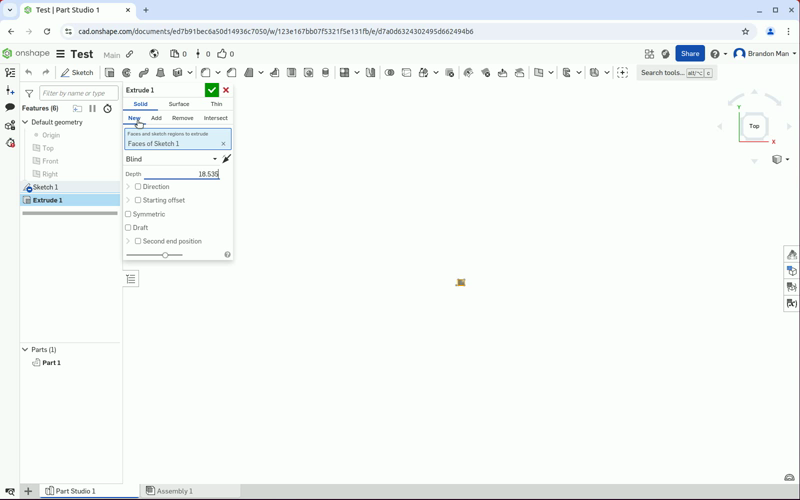
key(enter)
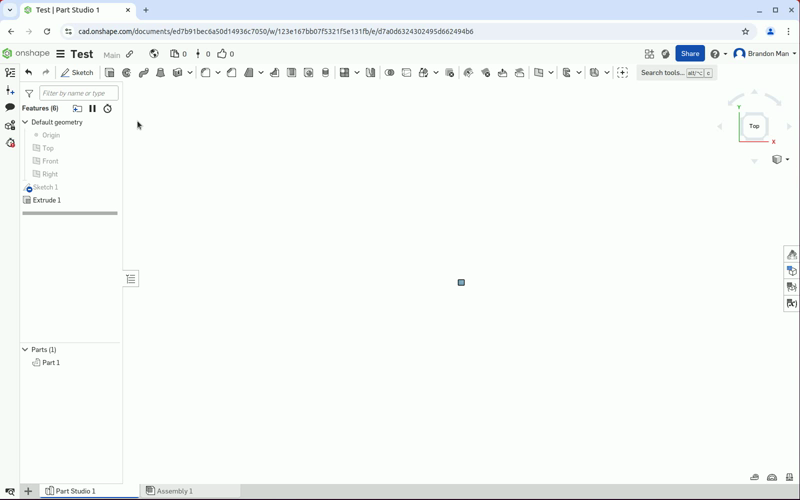
key(shift+h)
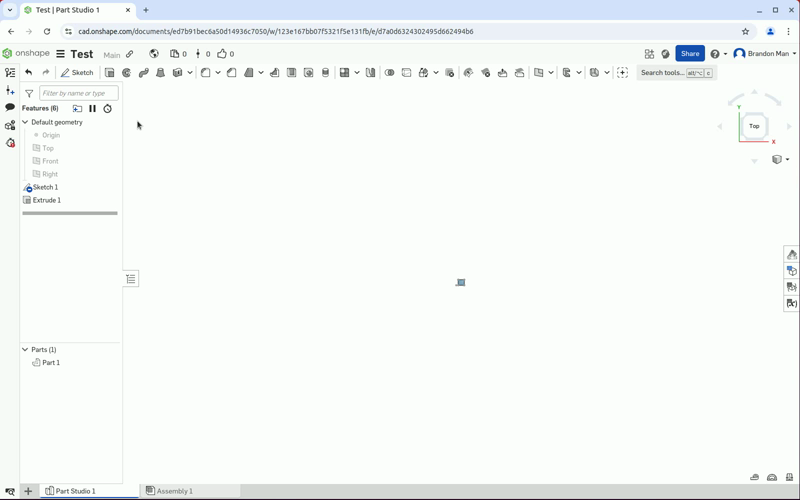
key(shift+h)
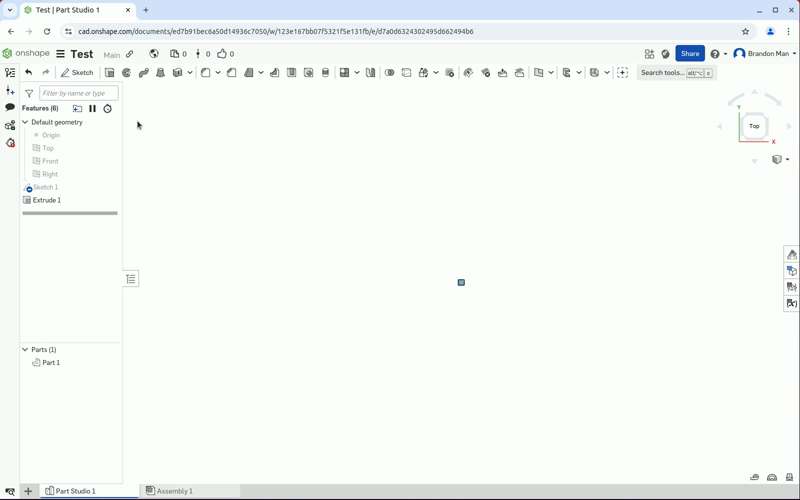
mouse_move(73, 189)
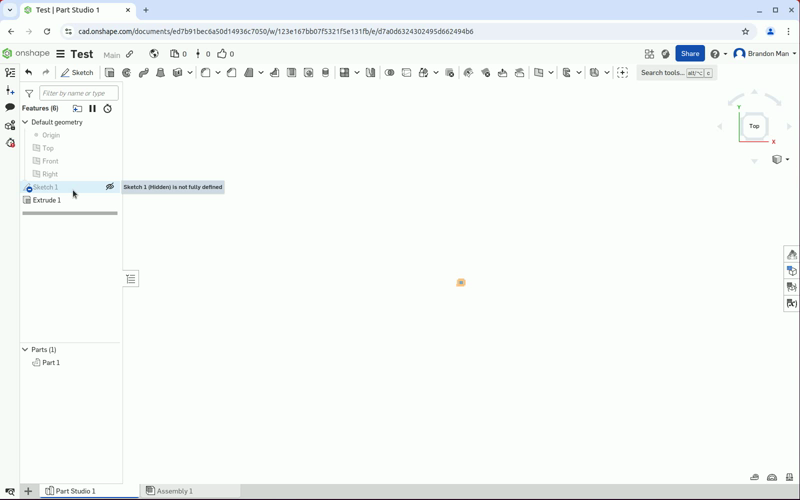
click(73, 189)
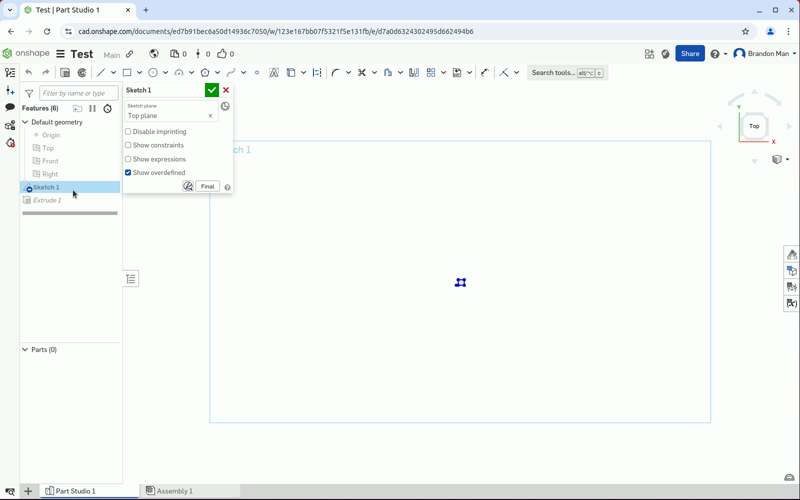
mouse_move(229, 92)
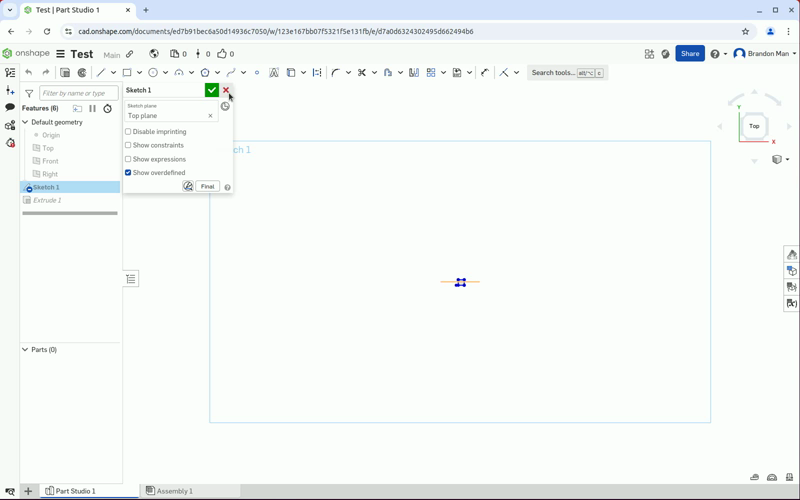
click(229, 92)
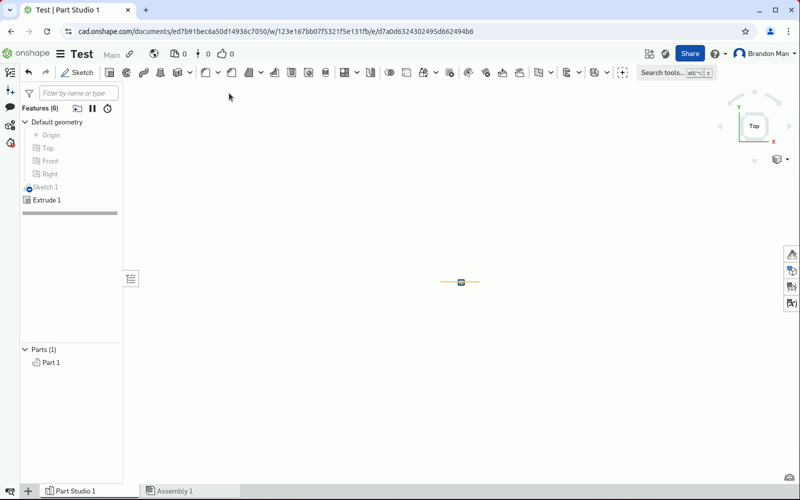
mouse_move(541, 75)
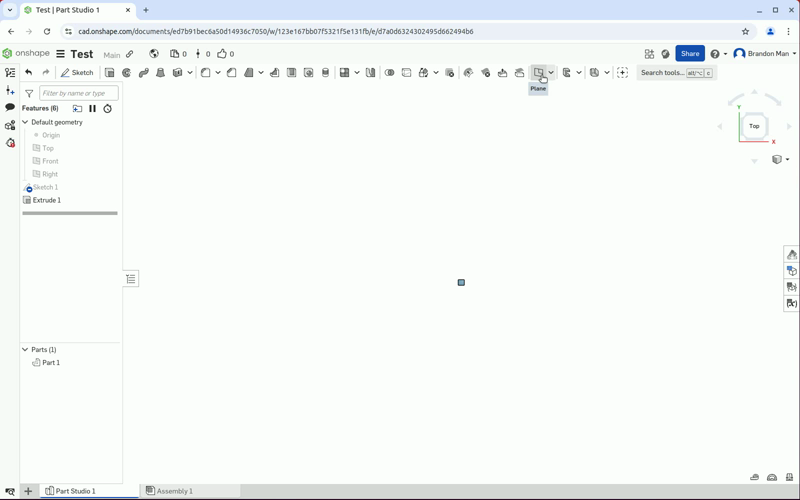
click(541, 75)
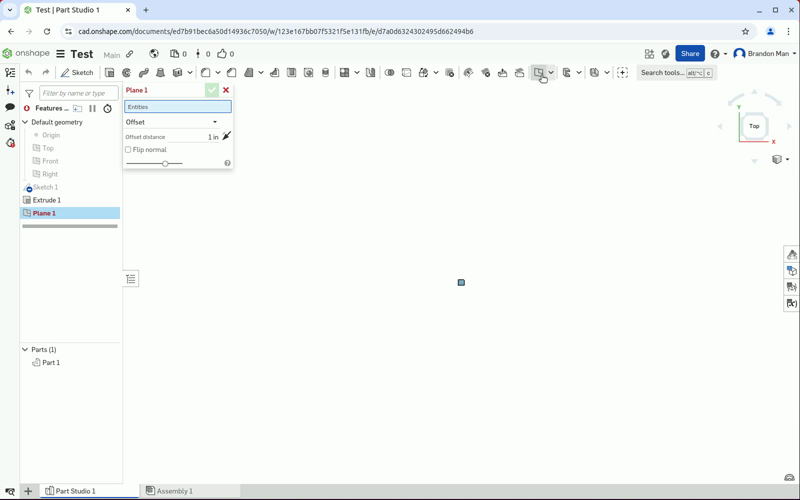
mouse_move(73, 150)
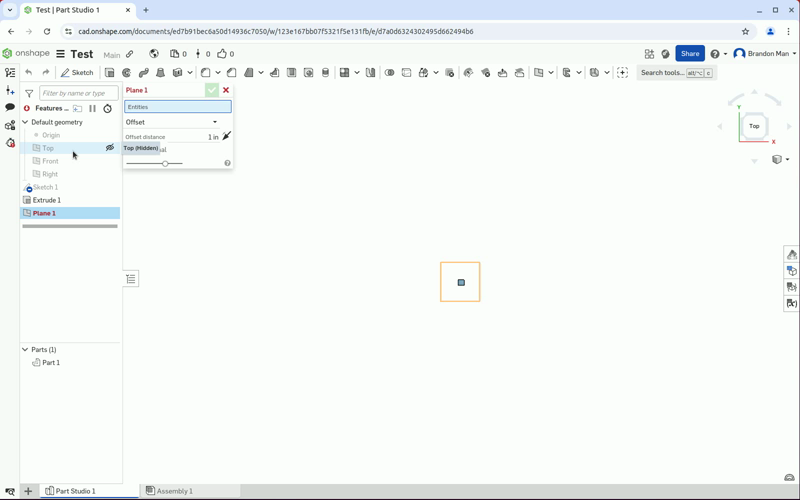
click(73, 150)
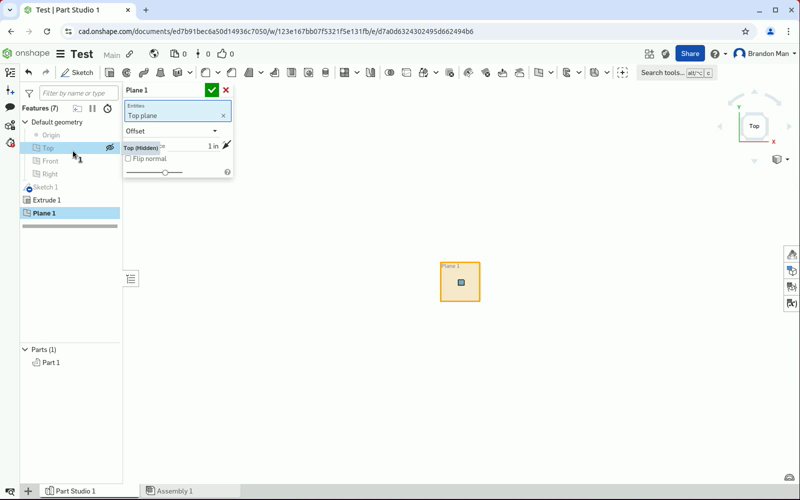
key(tab, 2)
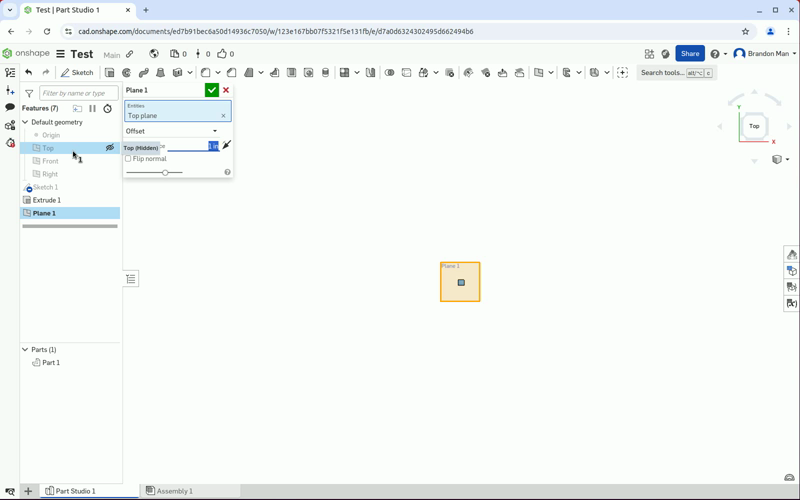
text(18.548)
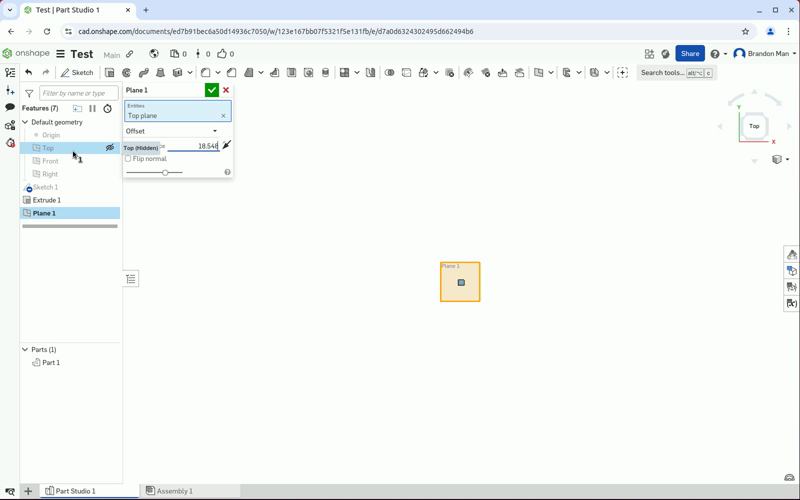
key(enter, 2)
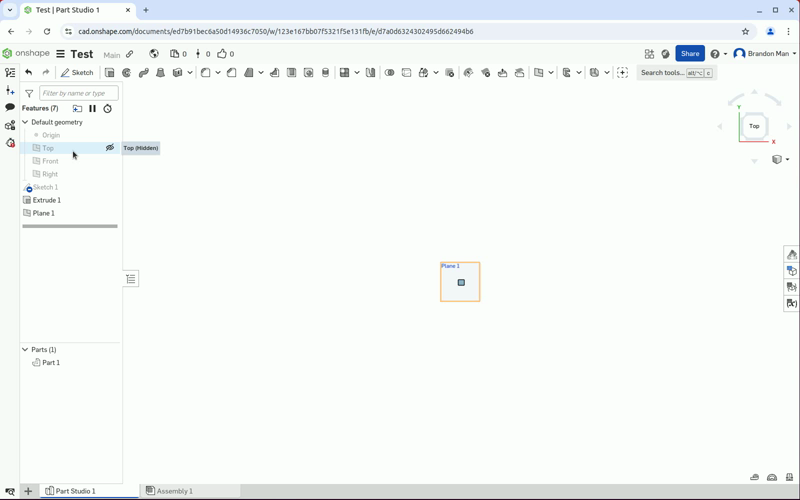
key(shift+s)
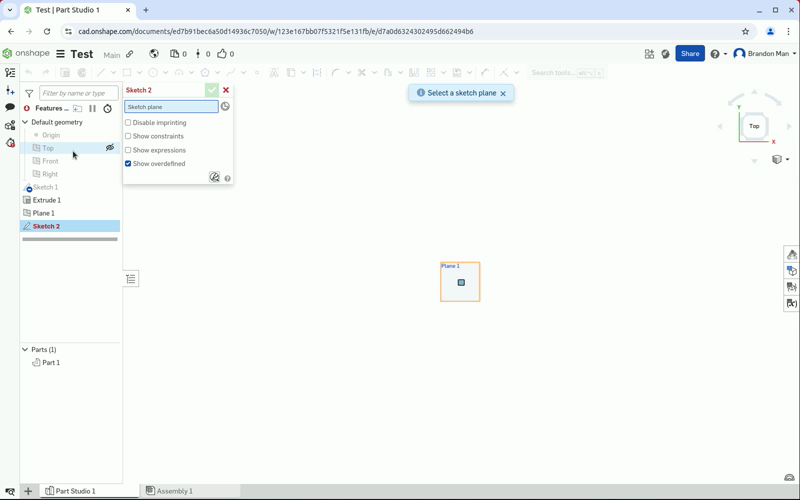
mouse_move(73, 215)
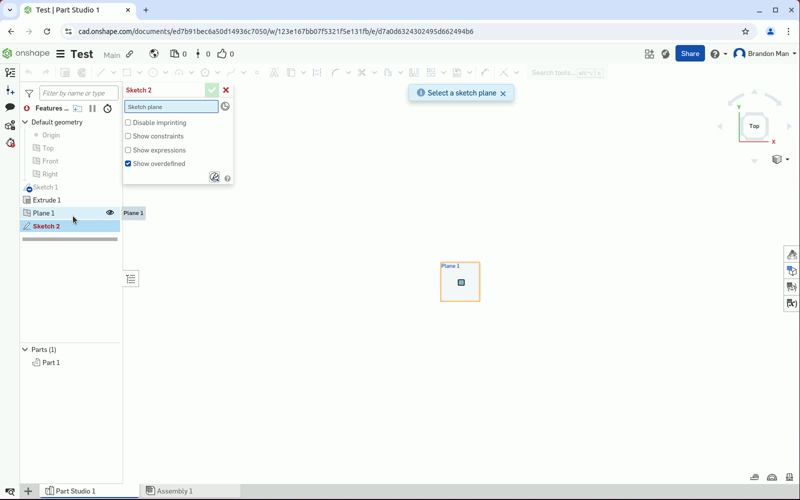
click(73, 215)
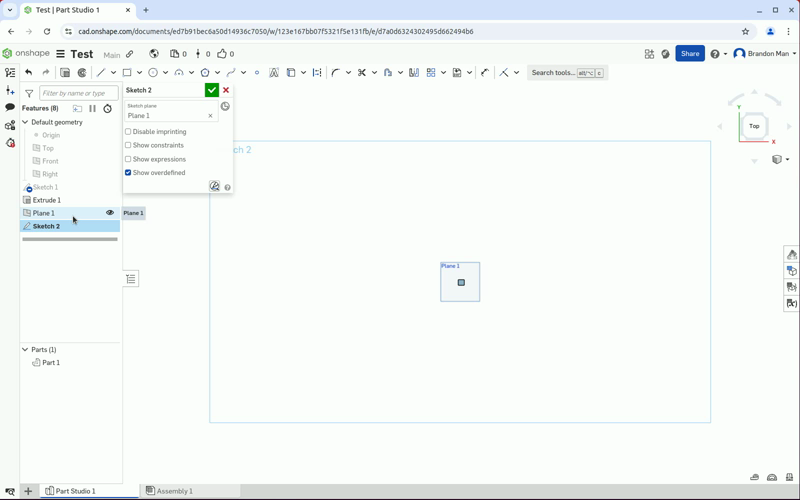
mouse_move(73, 352)
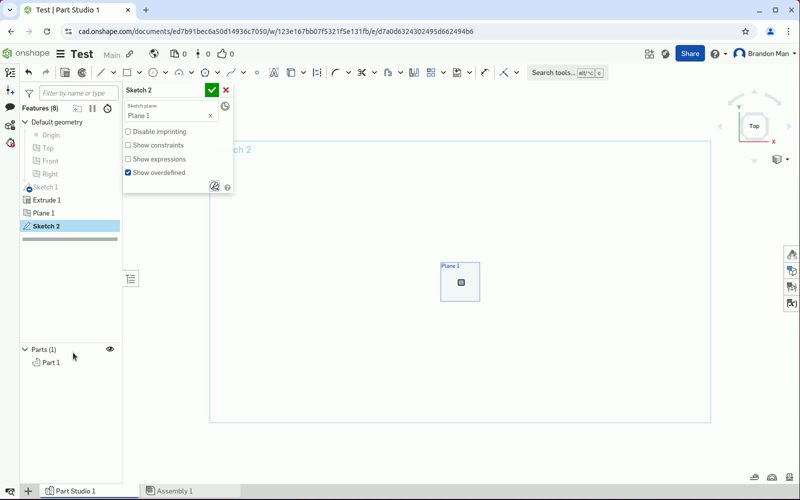
key(y)
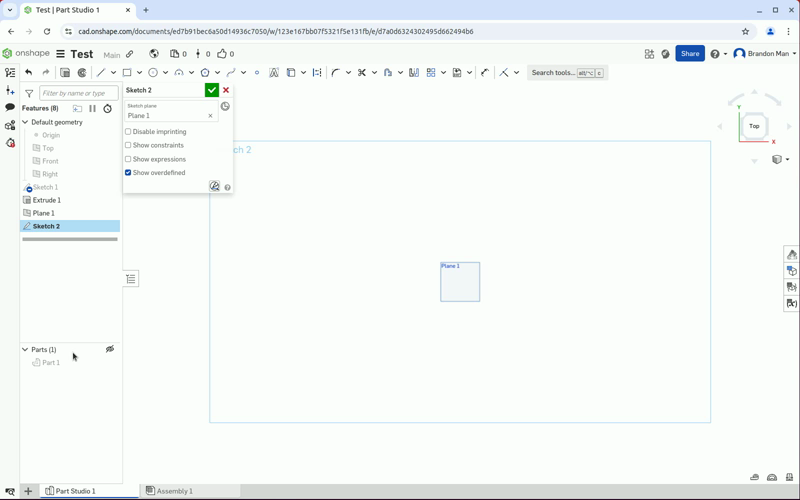
key(c)
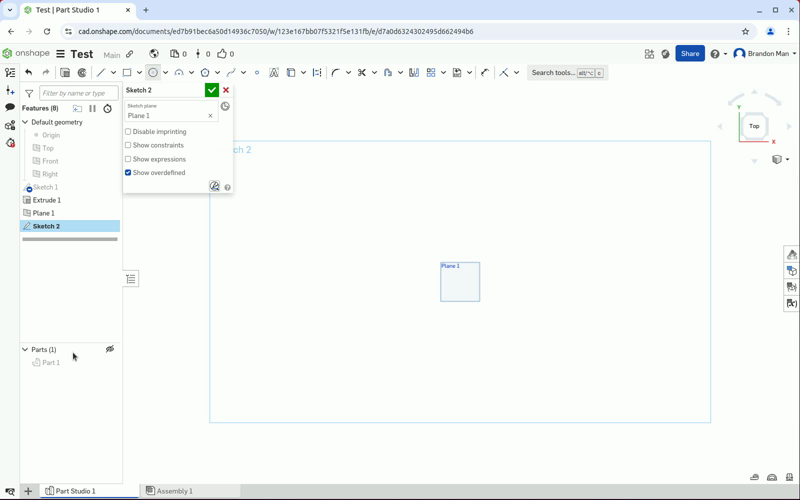
key_down(shift)
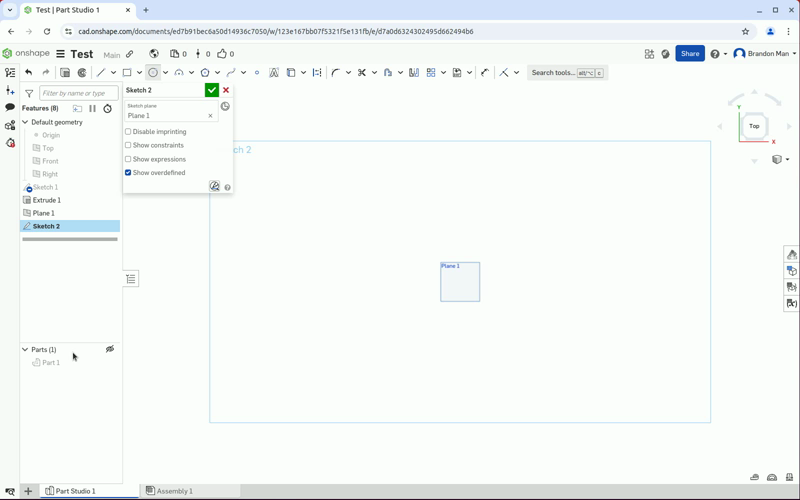
mouse_move(461, 282)
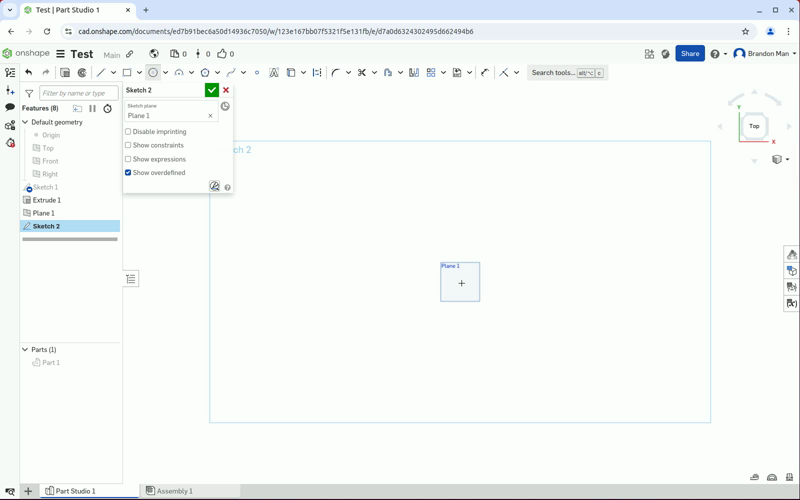
click(461, 282)
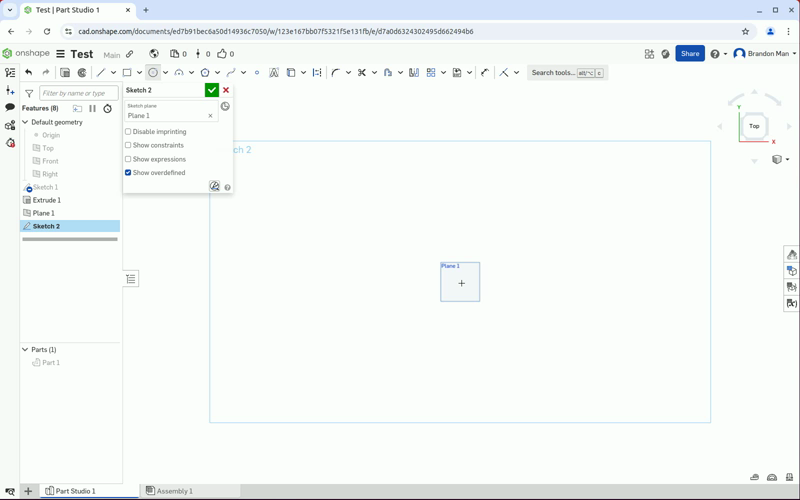
key_up(shift)
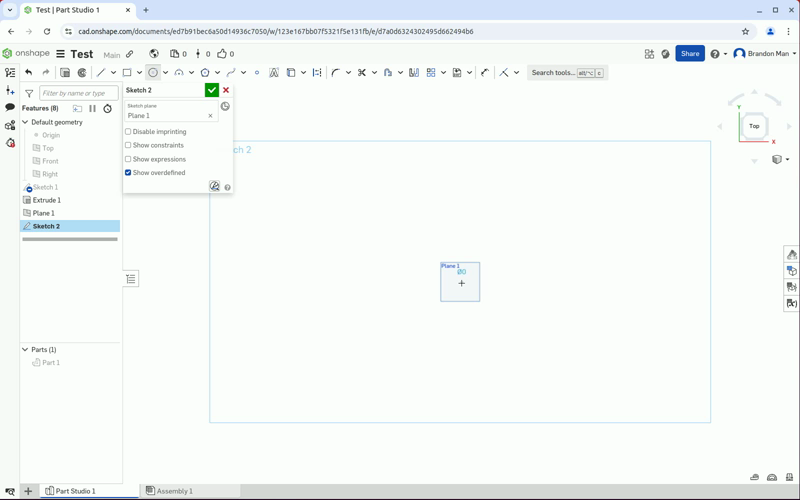
mouse_move(463, 282)
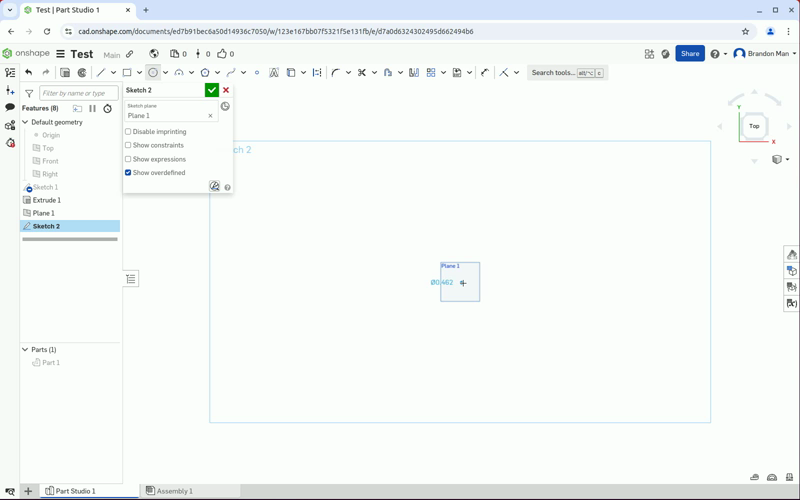
scroll(6)
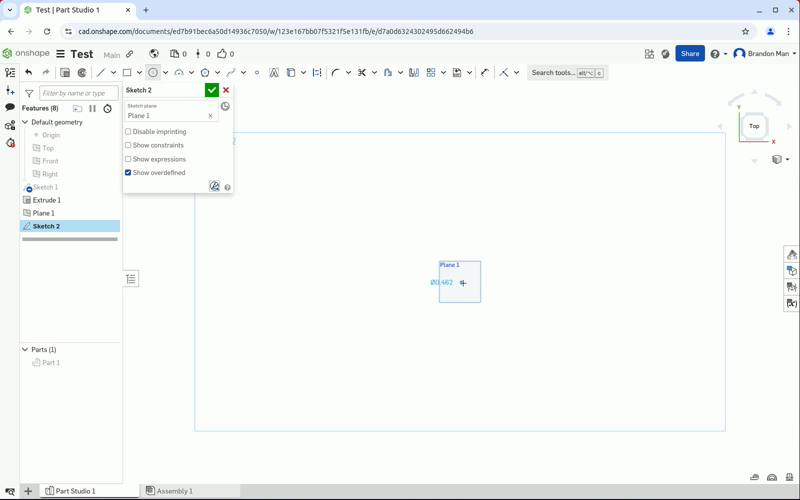
scroll(6)
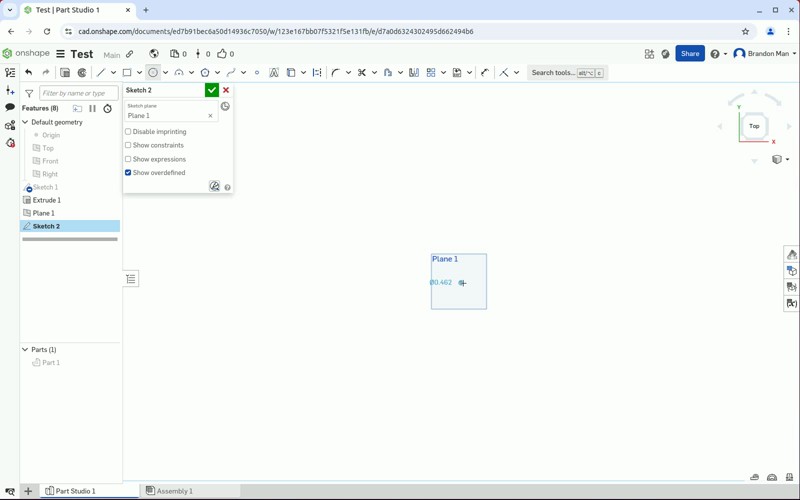
scroll(6)
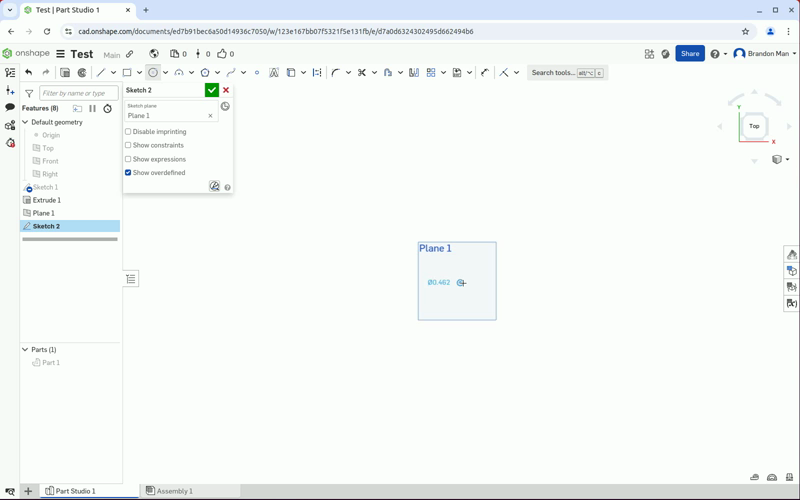
scroll(6)
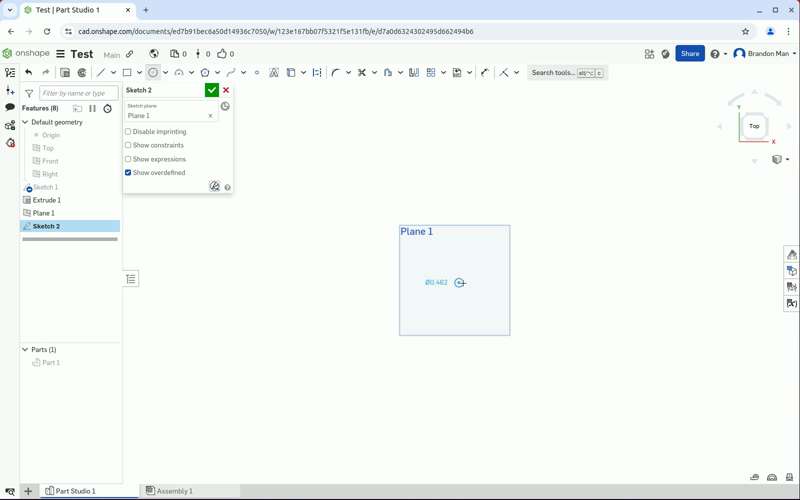
scroll(6)
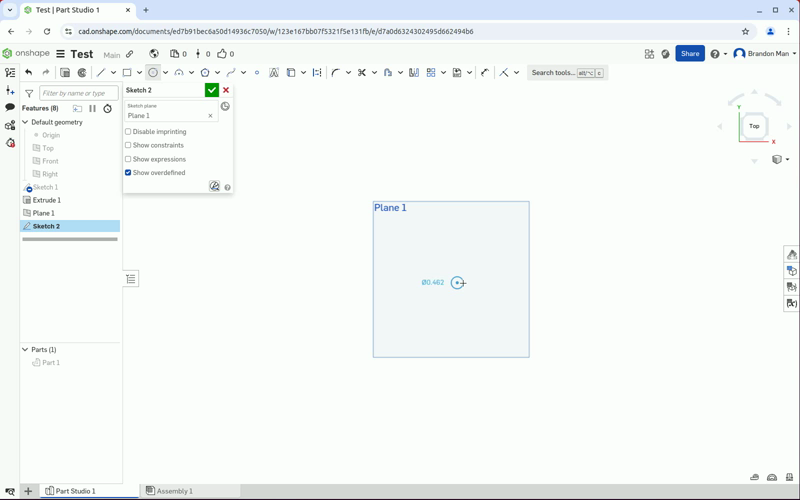
scroll(6)
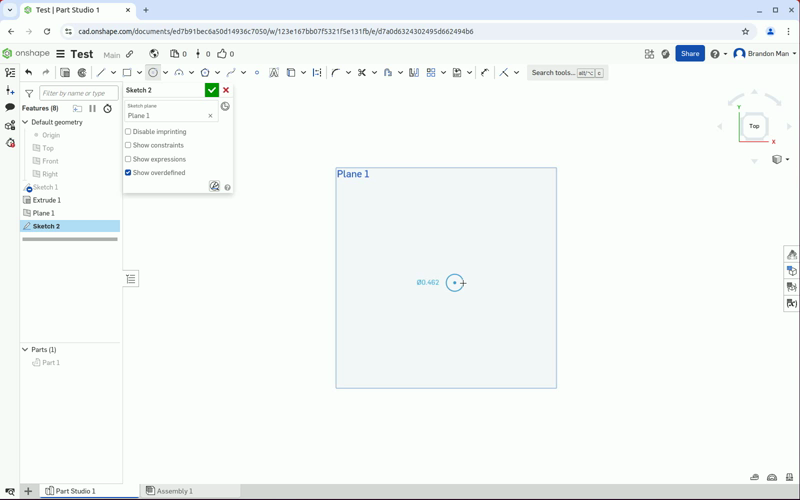
scroll(6)
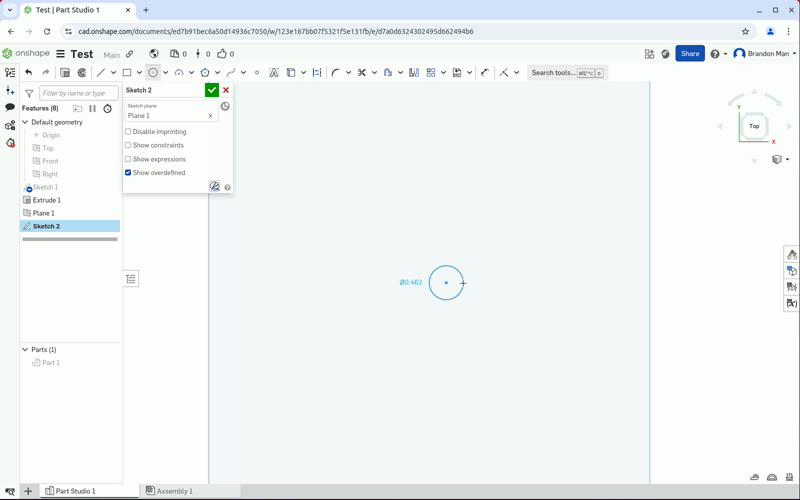
click(463, 282)
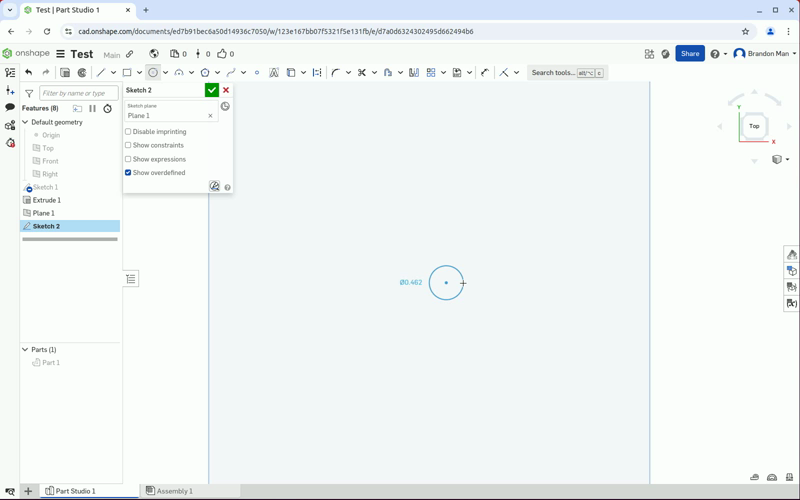
scroll(-6)
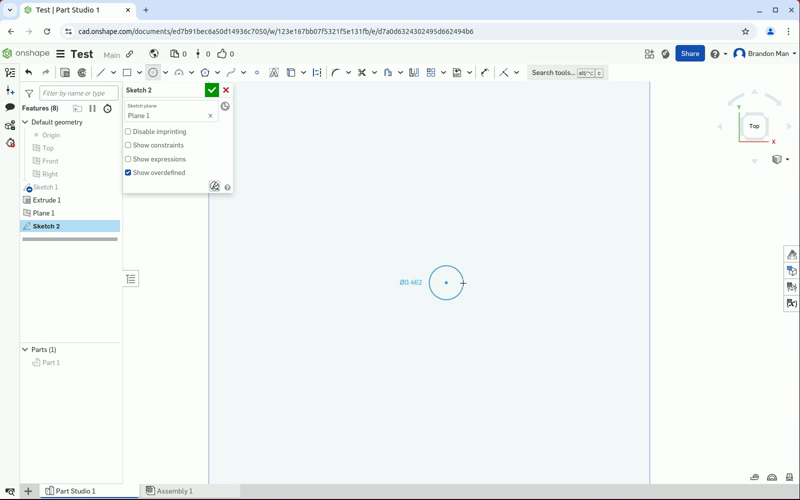
scroll(-6)
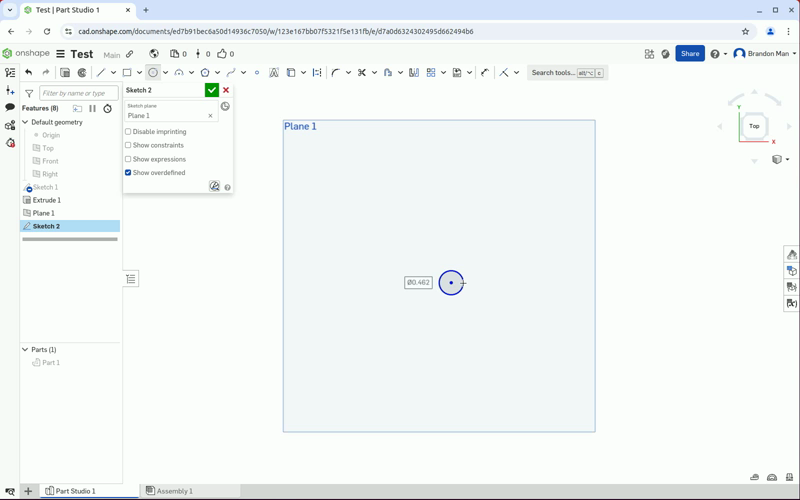
scroll(-6)
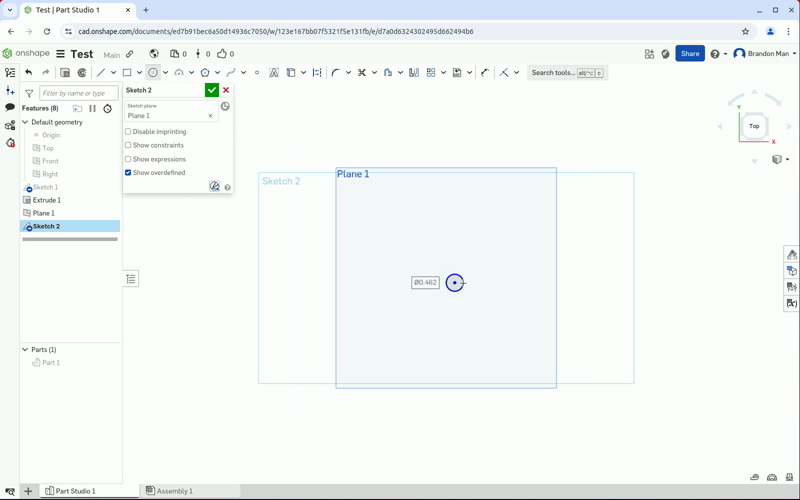
scroll(-6)
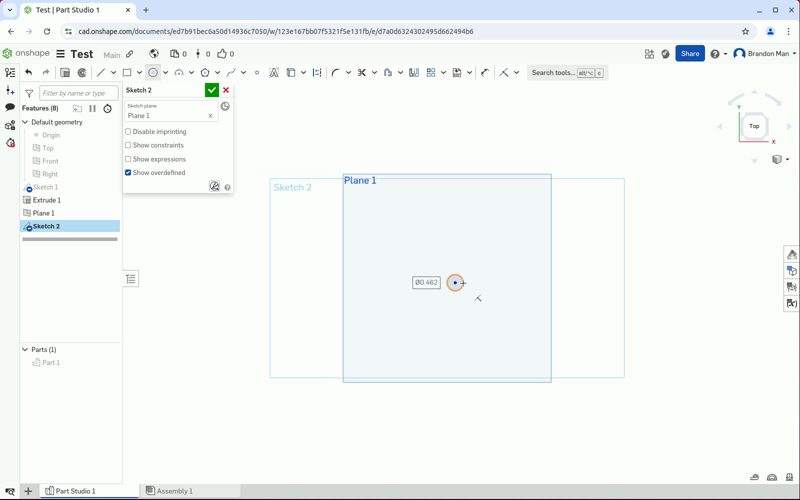
scroll(-6)
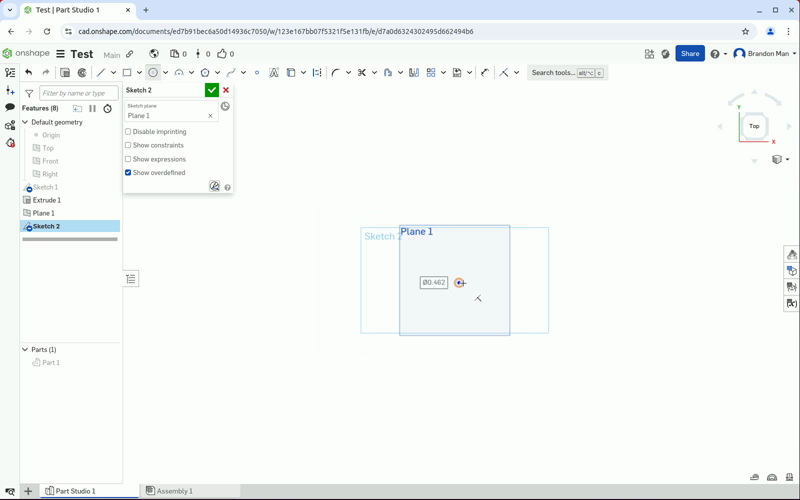
scroll(-6)
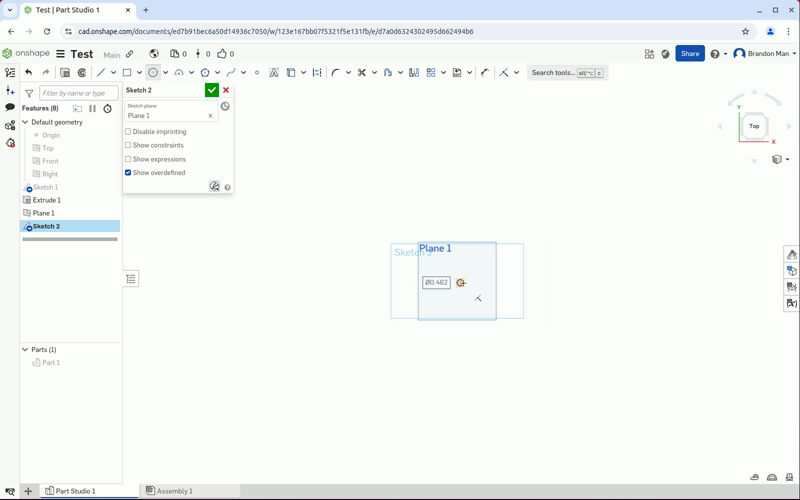
scroll(-6)
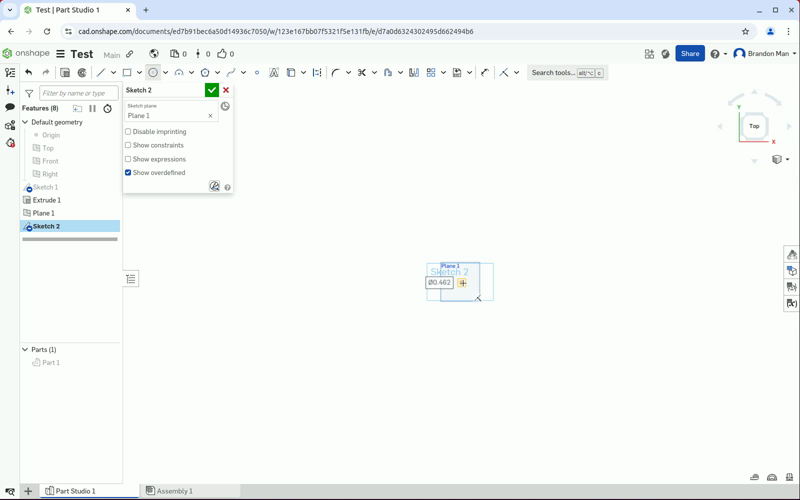
key(esc)
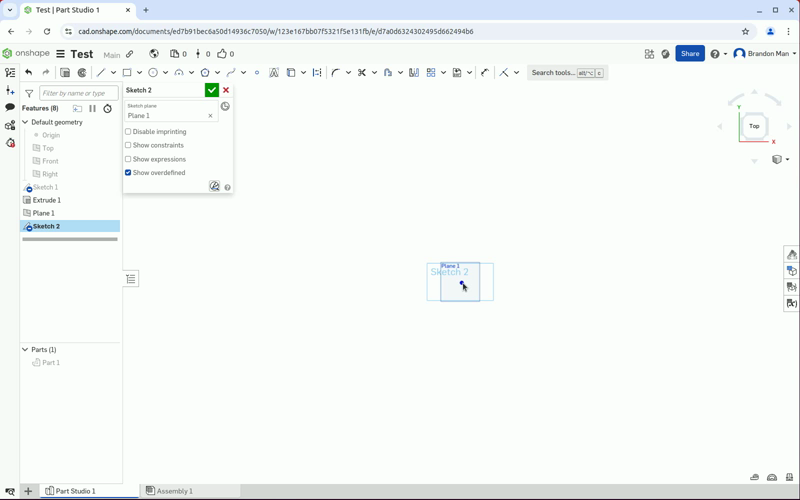
mouse_move(462, 282)
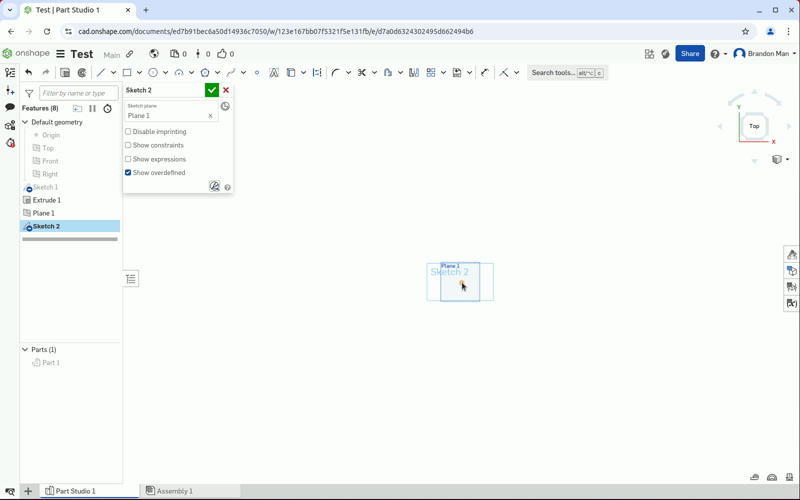
scroll(6)
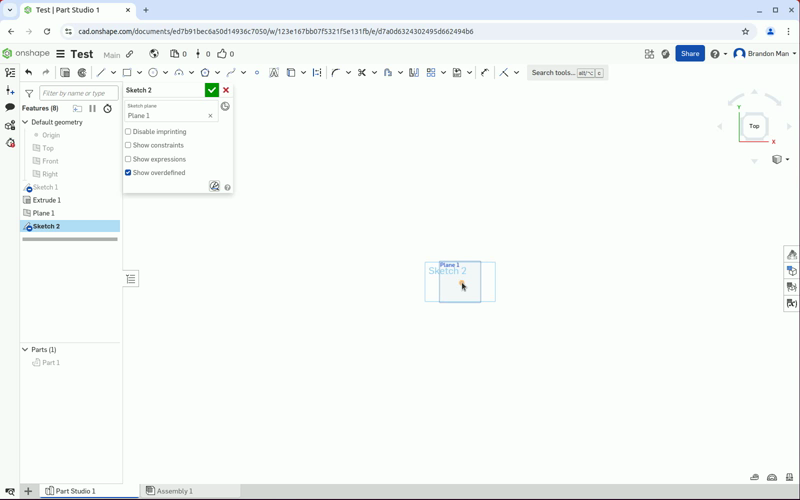
scroll(6)
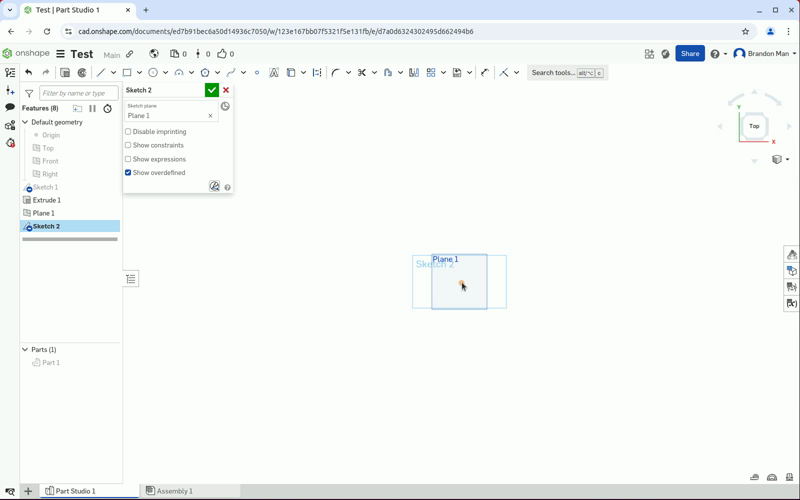
scroll(6)
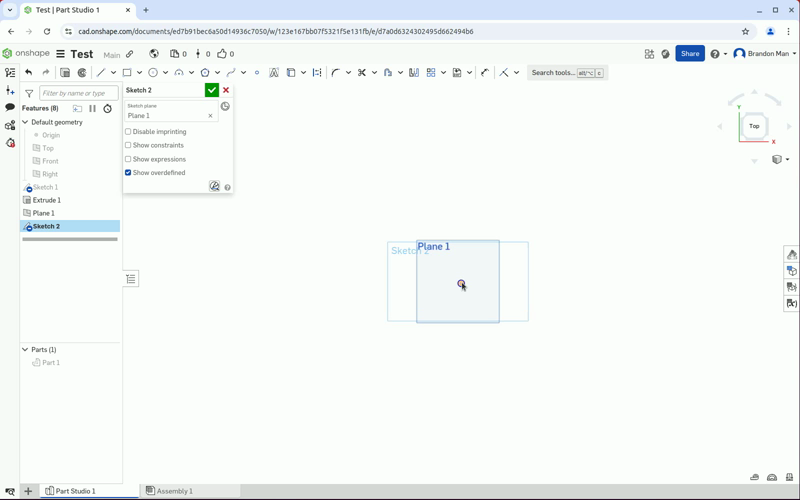
scroll(6)
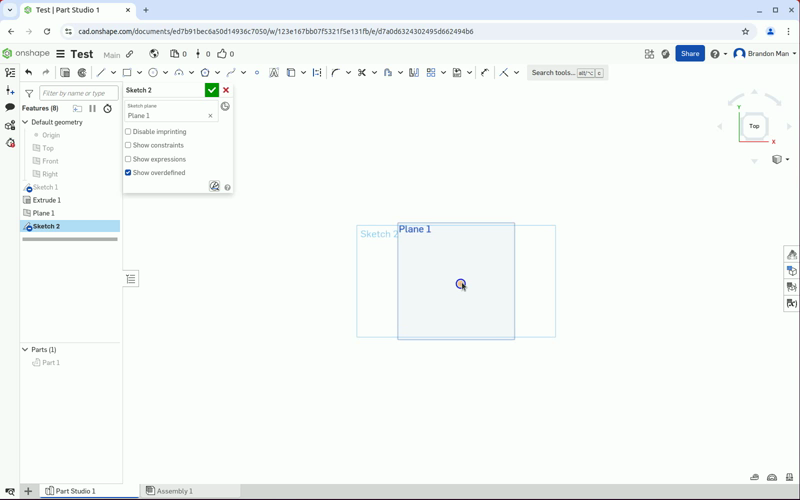
scroll(6)
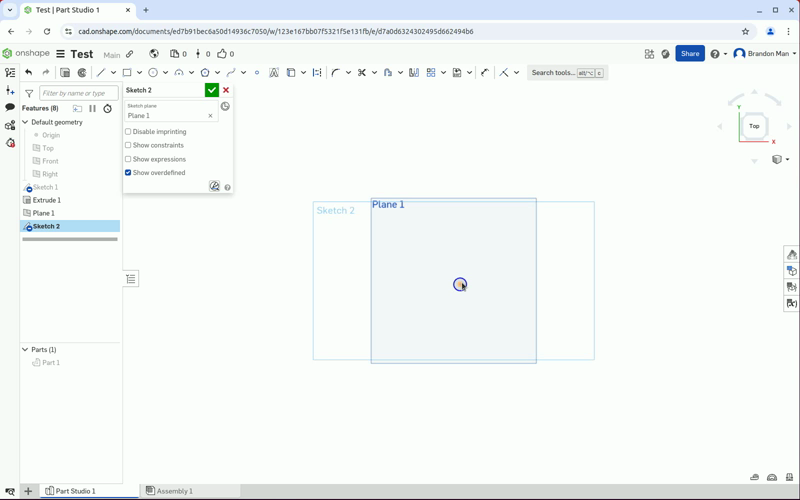
scroll(6)
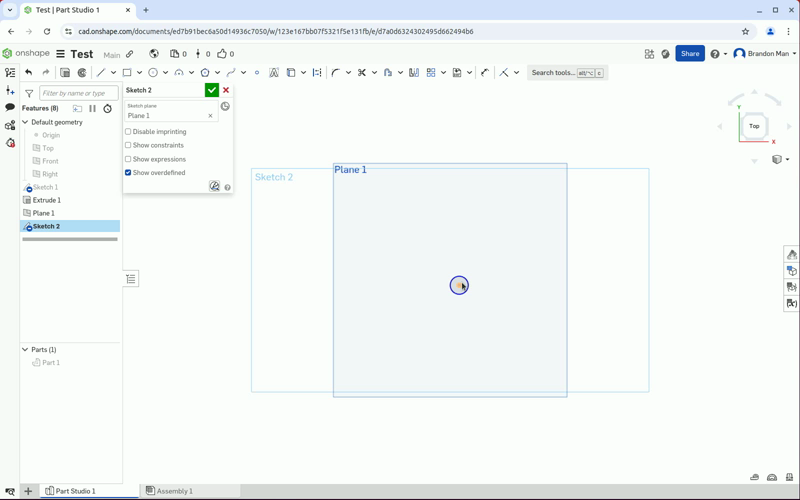
scroll(6)
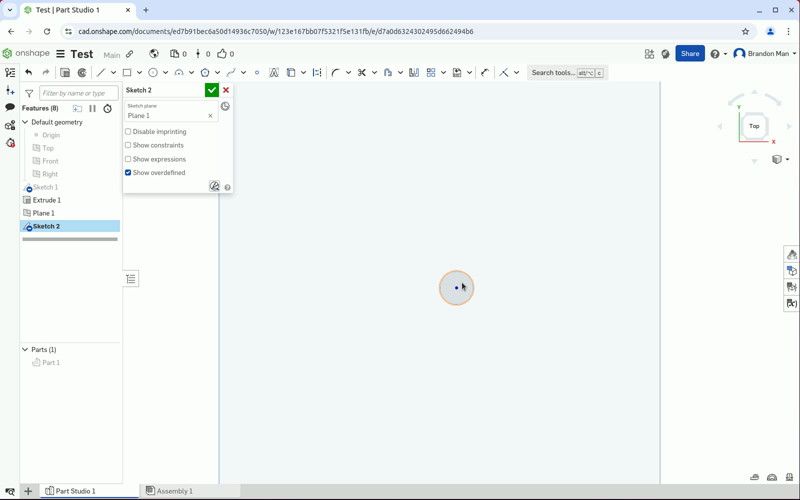
click(462, 282)
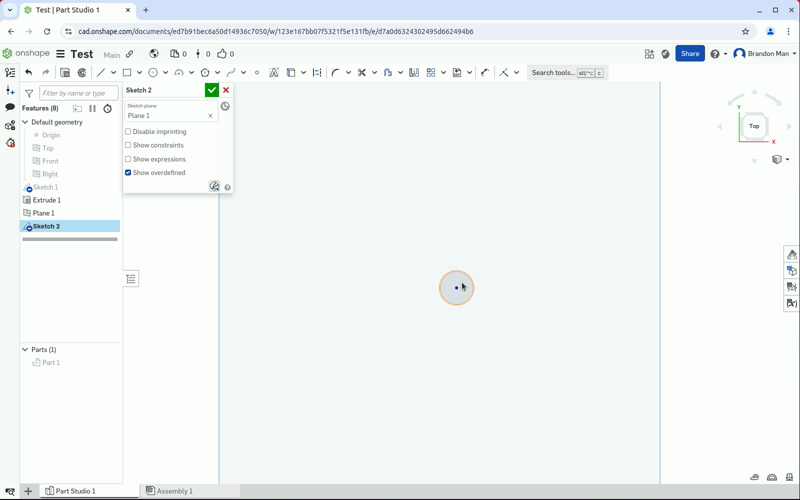
scroll(-6)
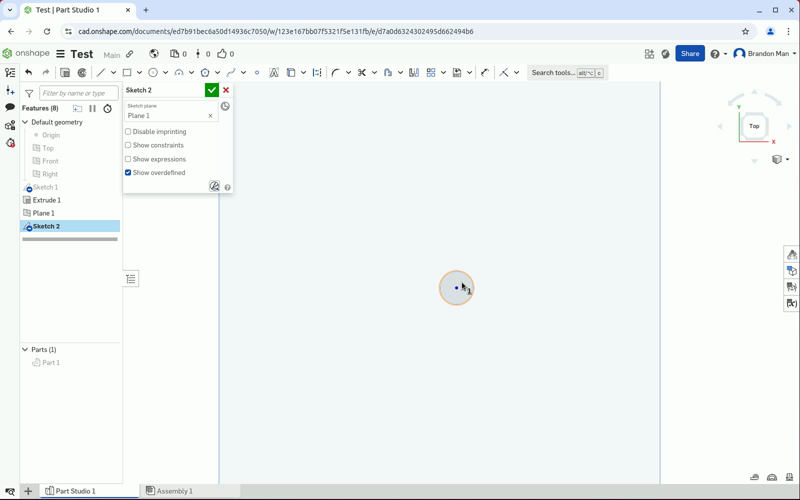
scroll(-6)
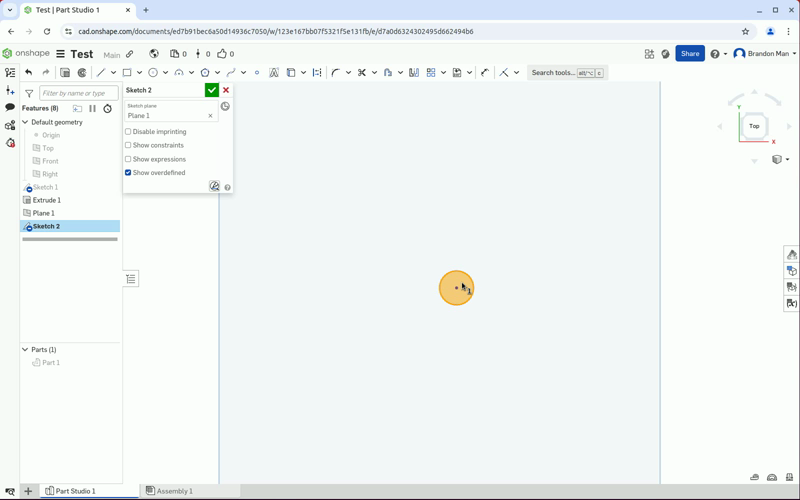
scroll(-6)
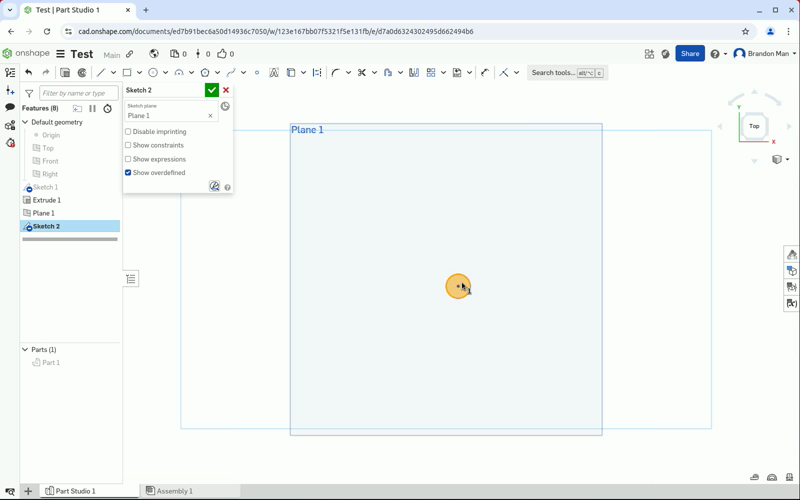
scroll(-6)
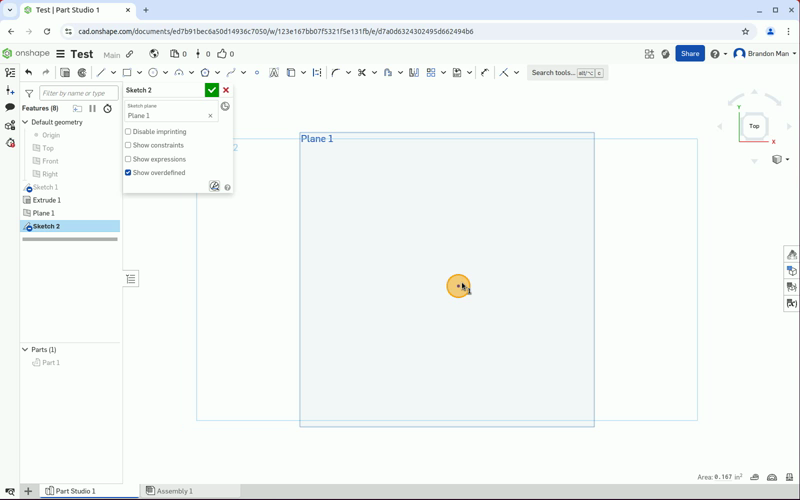
scroll(-6)
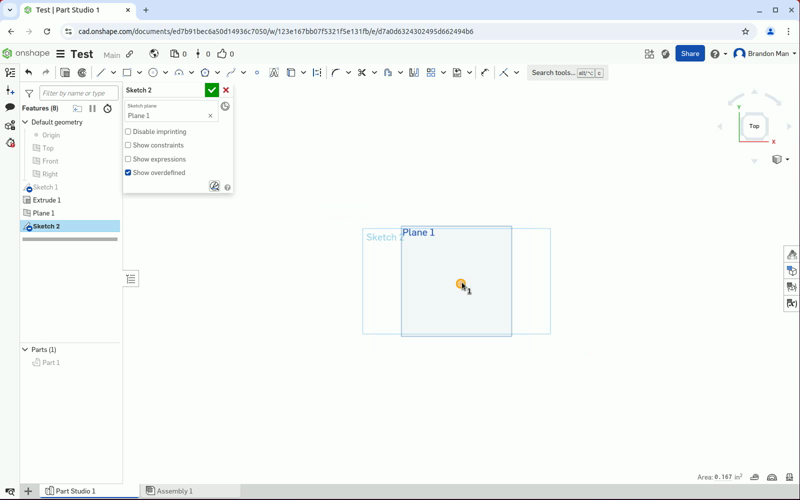
scroll(-6)
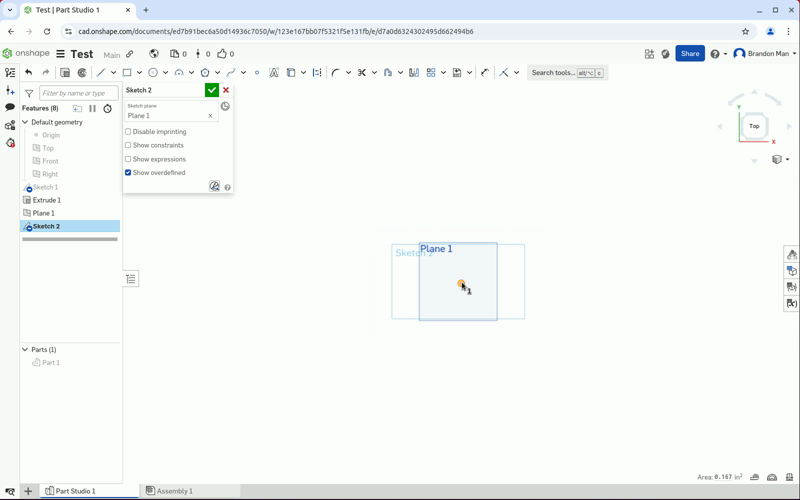
scroll(-6)
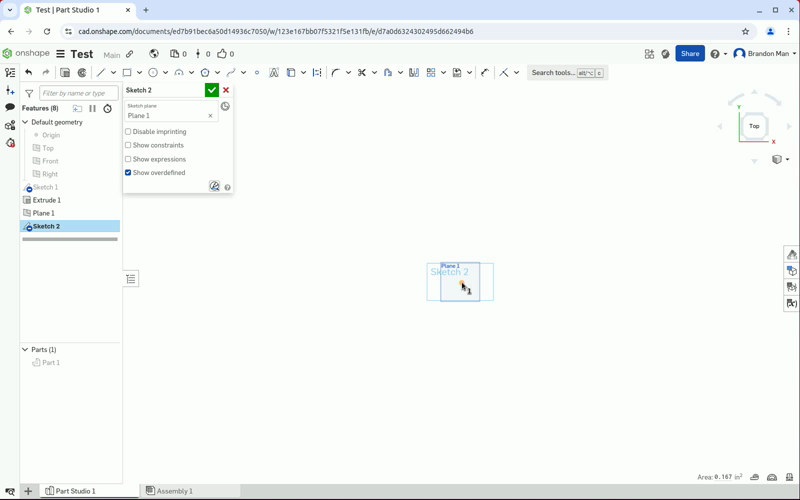
mouse_move(73, 352)
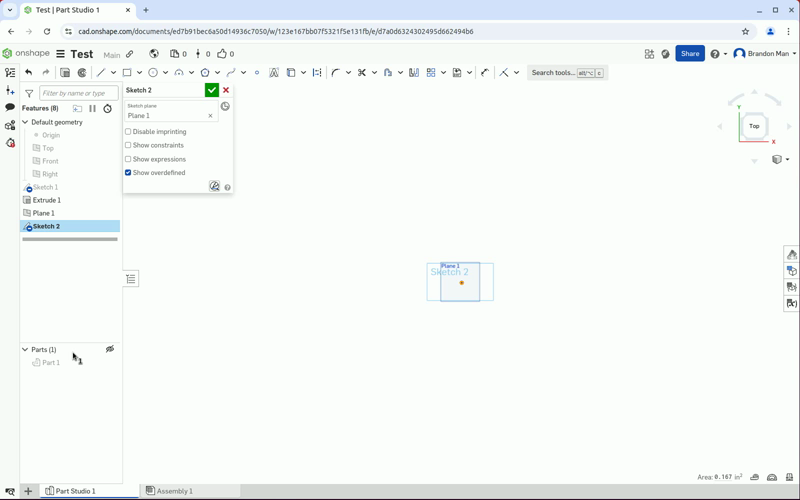
key(shift+y)
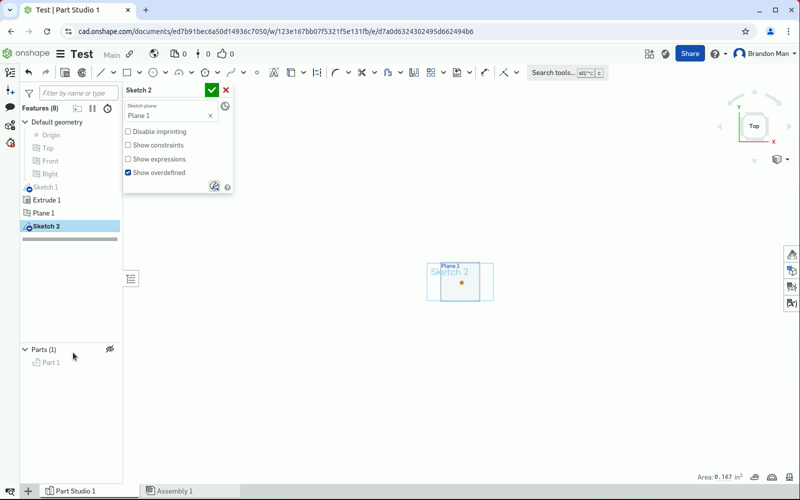
key(shift+e)
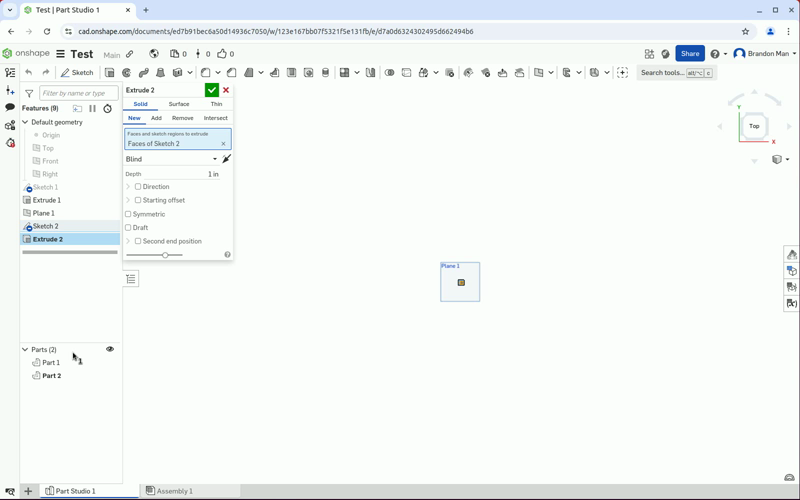
mouse_move(143, 106)
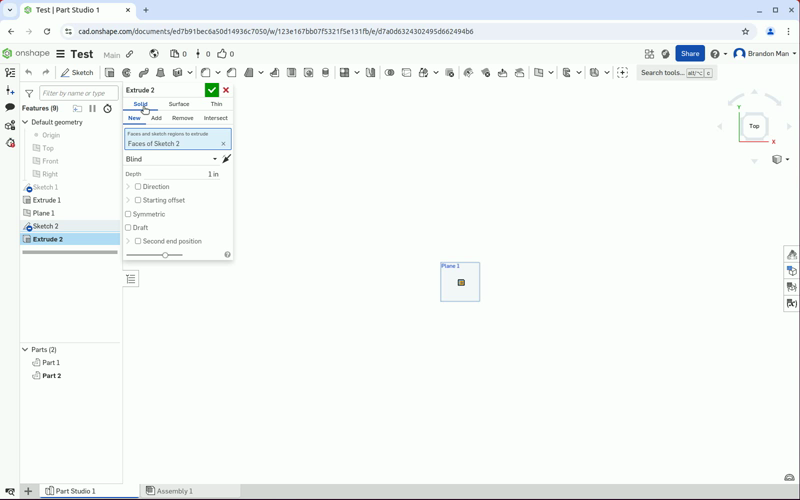
click(143, 106)
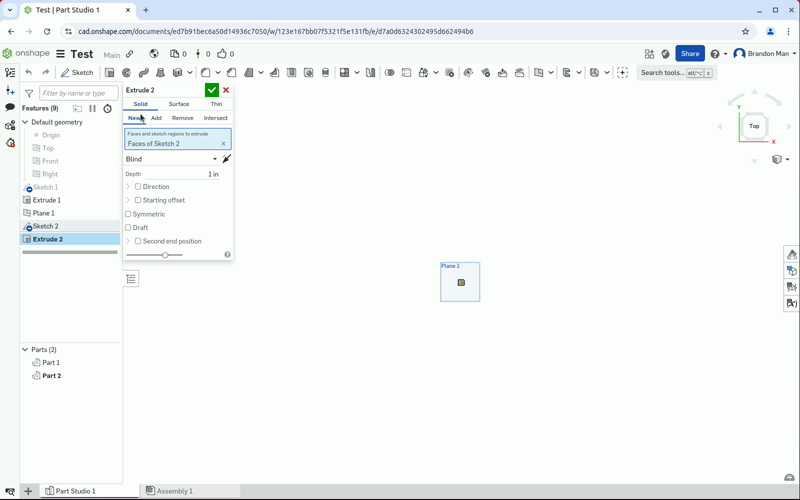
mouse_move(137, 120)
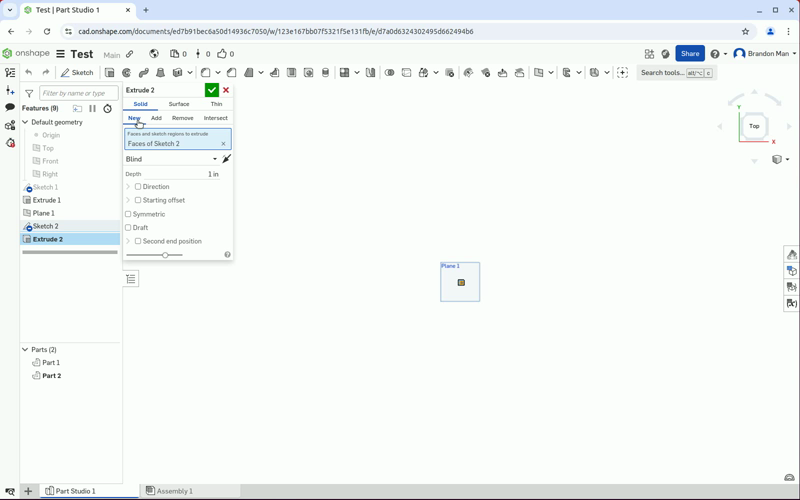
click(137, 120)
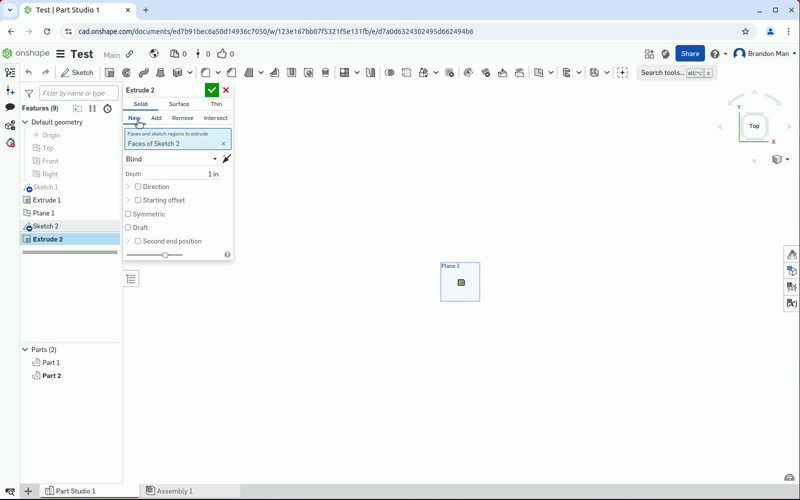
key(tab, 4)
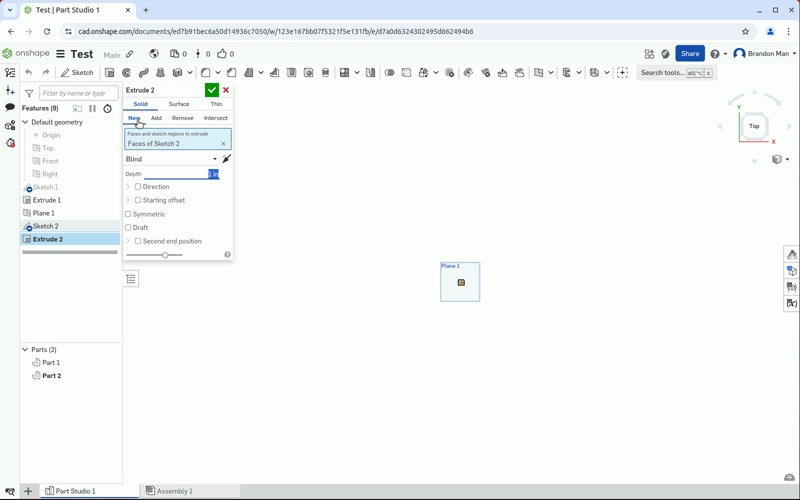
text(11.554)
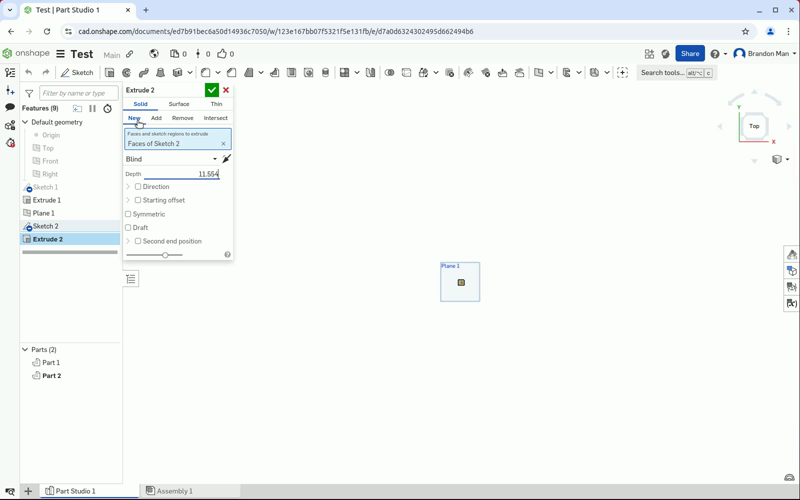
key(enter)
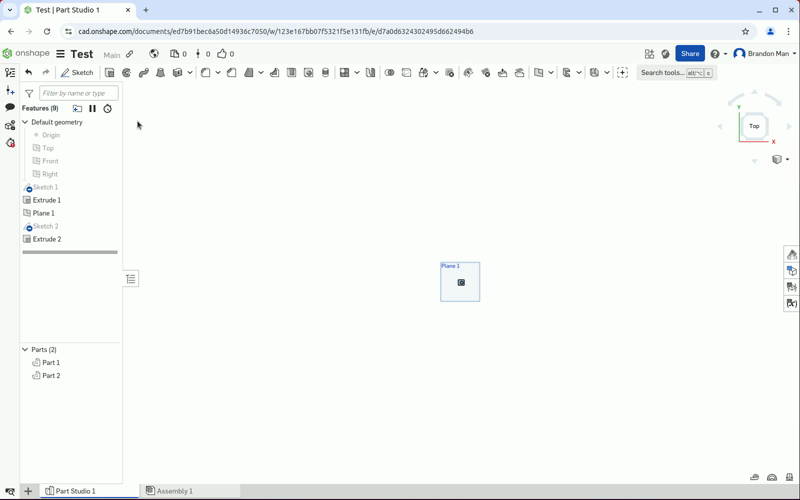
key(shift+h)
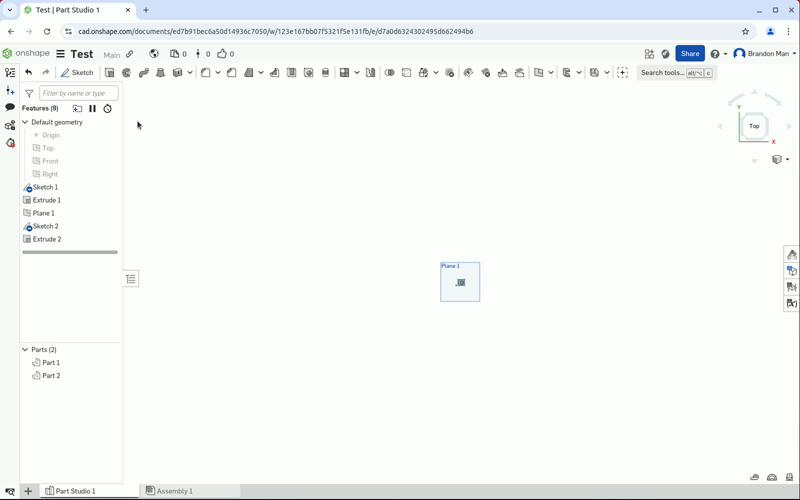
key(shift+h)
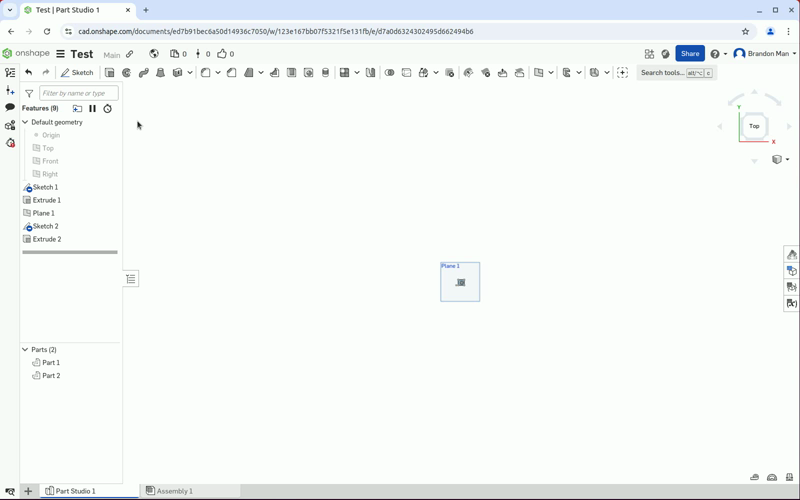
key(shift+7)
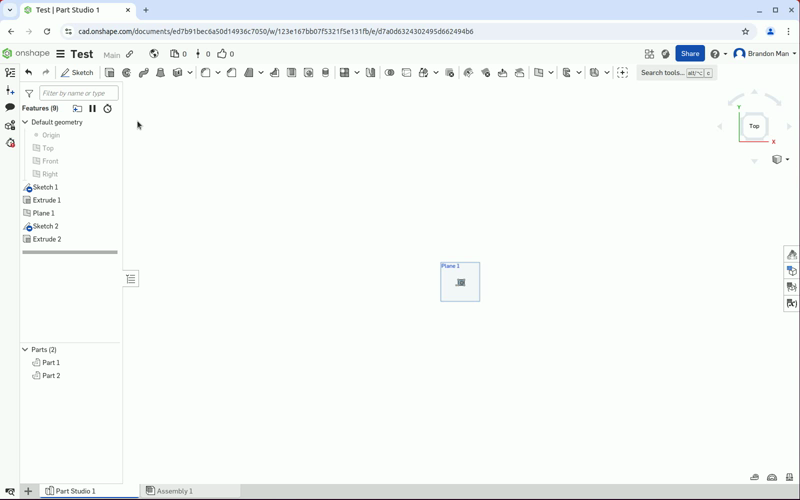
key(up, 3)
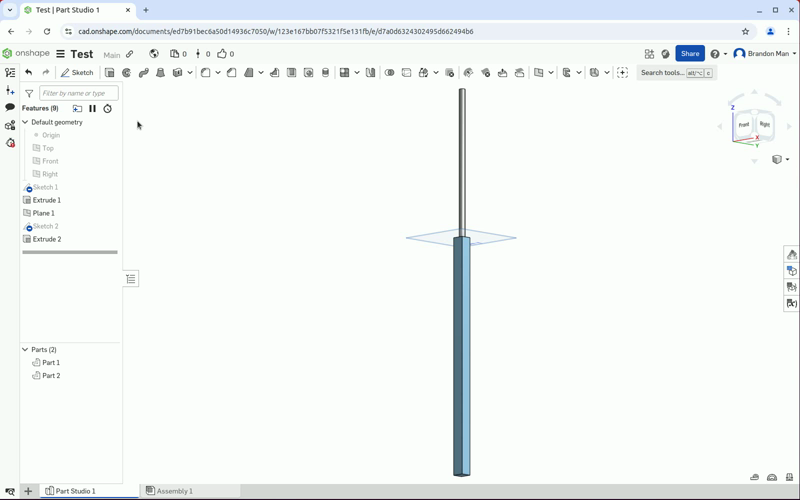
key(left, 3)
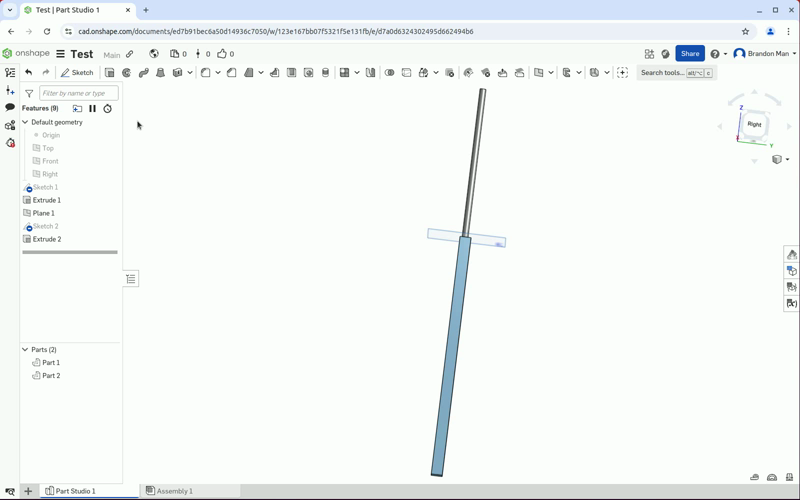
key(right, 3)
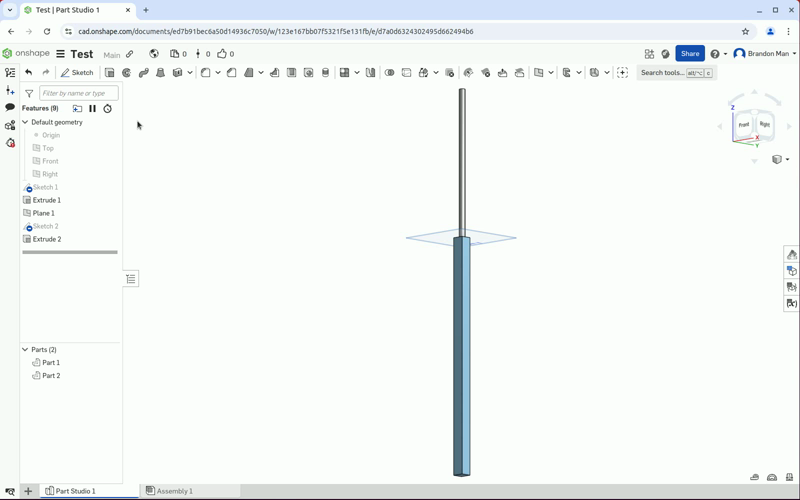
key(down, 3)
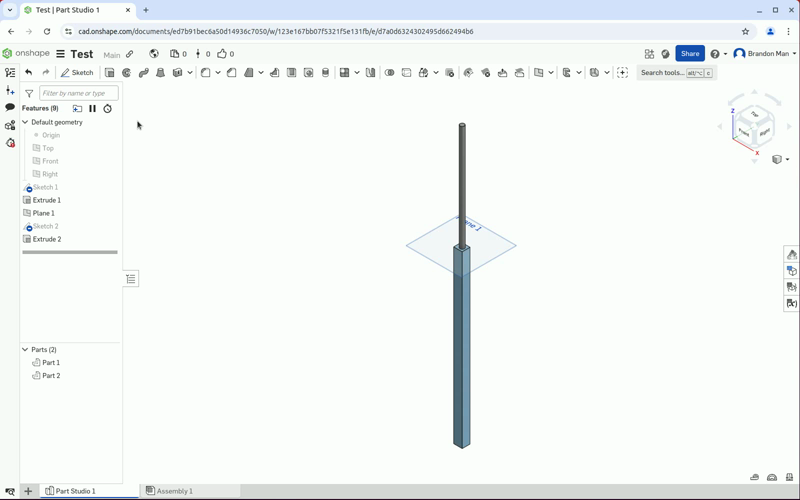
mouse_move(73, 189)
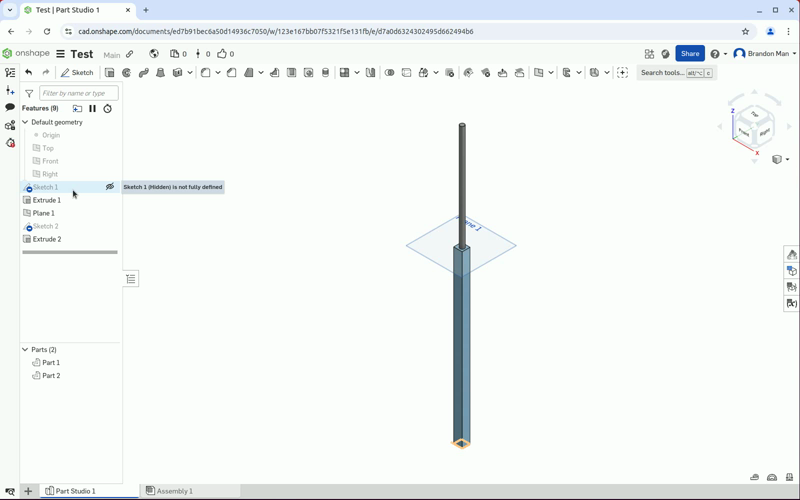
click(73, 189)